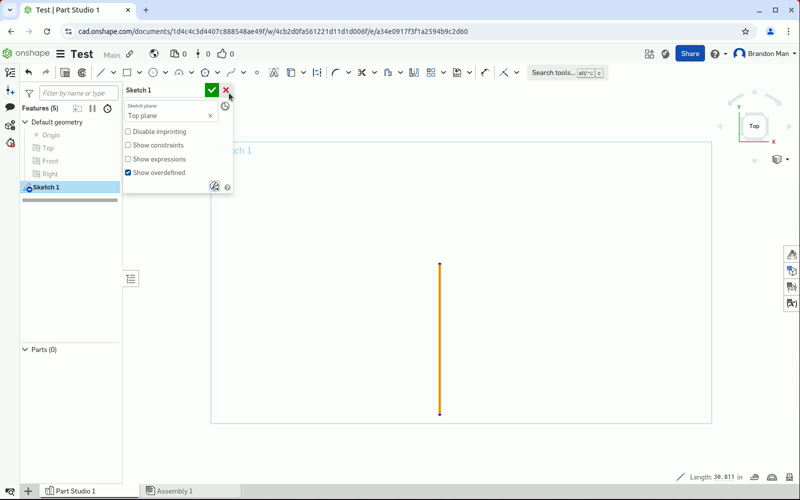
key(shift+h)
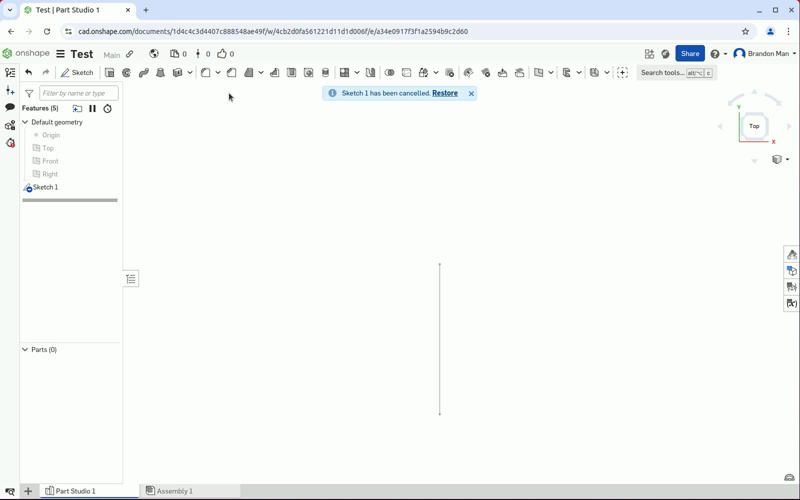
mouse_move(73, 352)
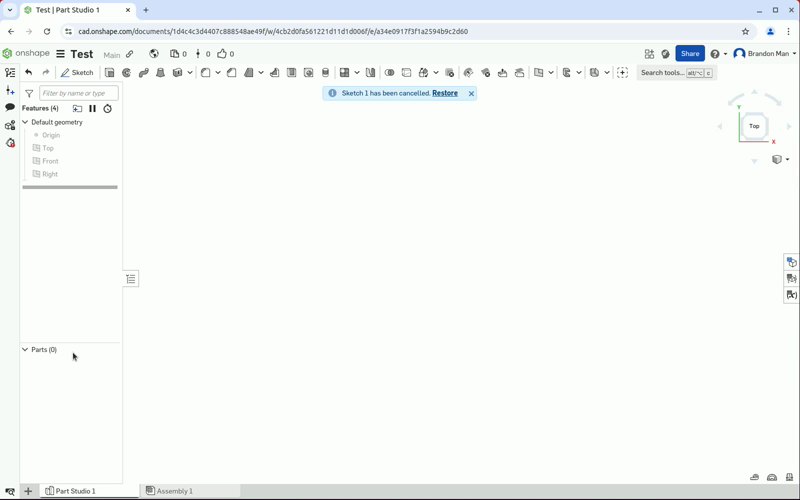
key(y)
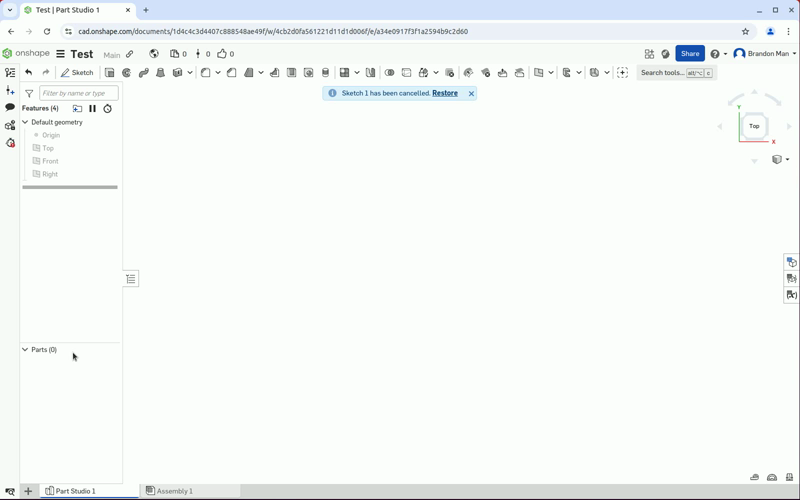
key(shift+p)
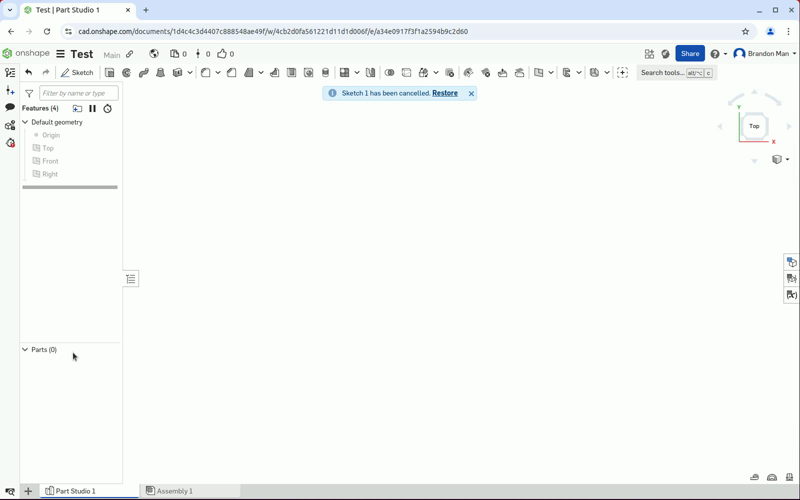
key(space)
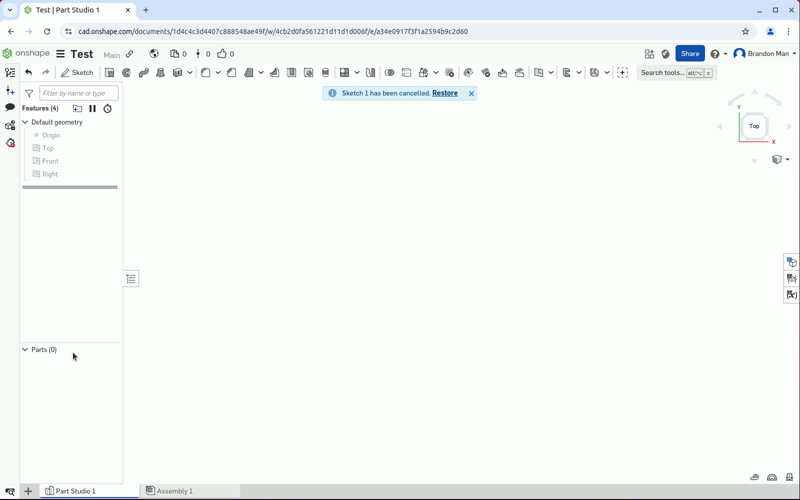
key_down(shift)
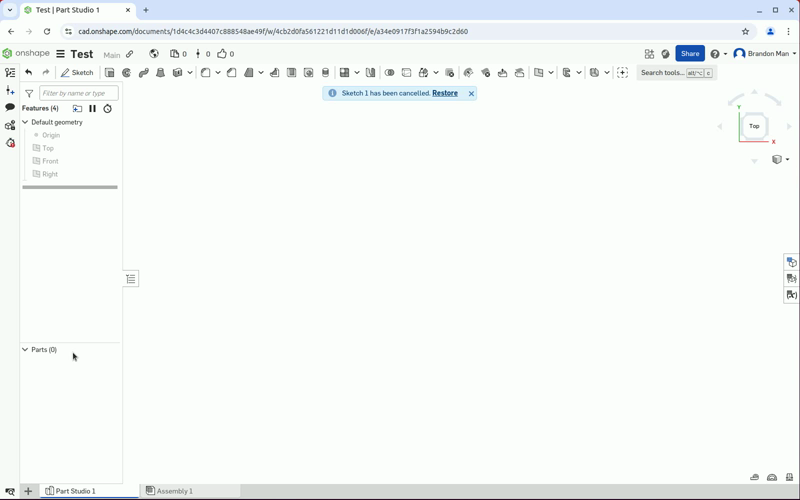
key(up)
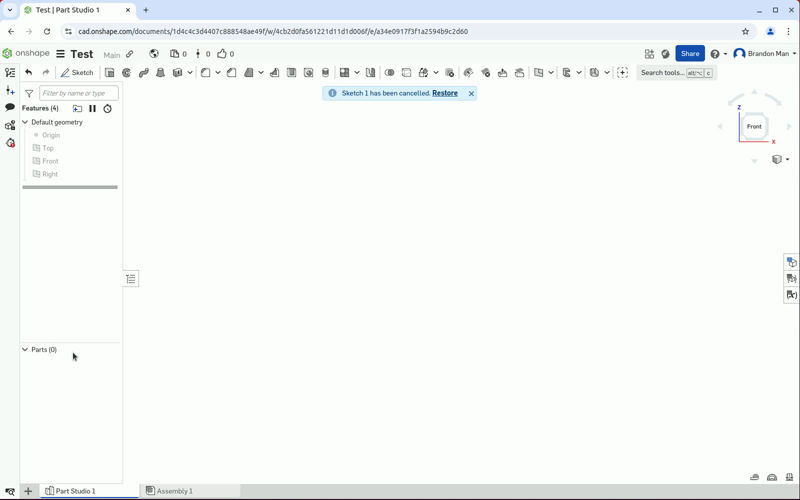
key_up(shift)
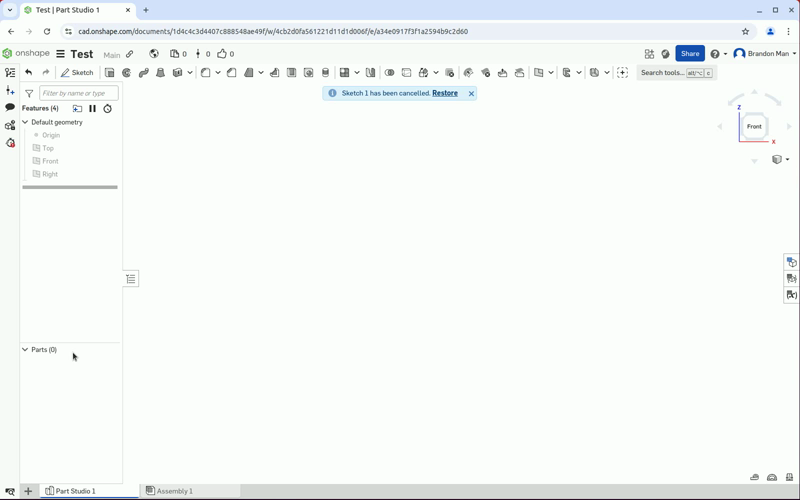
mouse_move(73, 352)
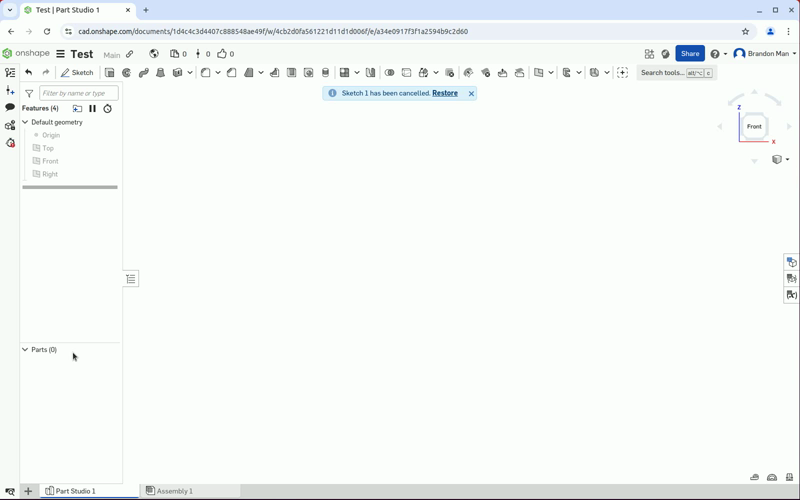
key(shift+y)
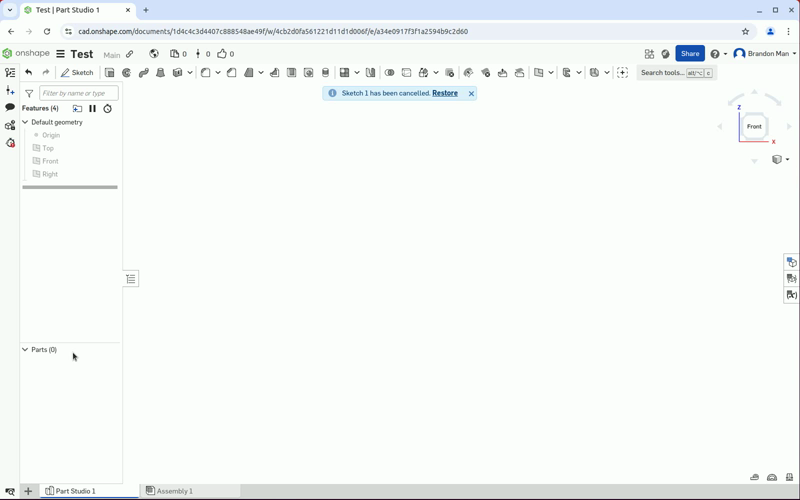
key(shift+s)
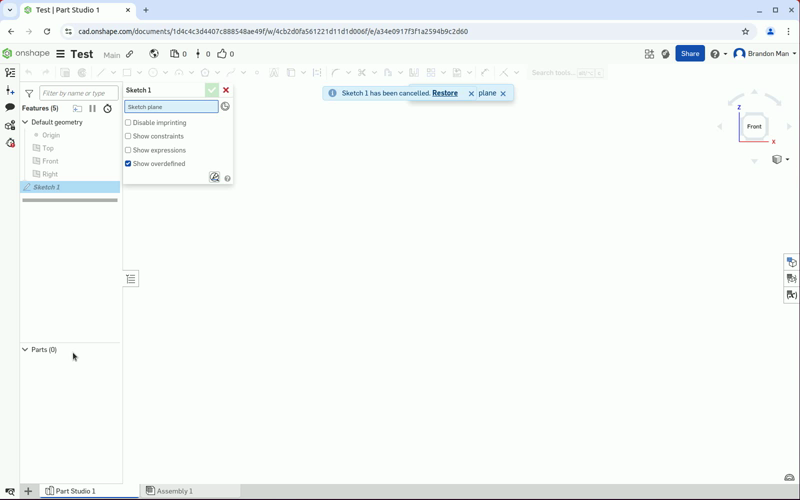
mouse_move(73, 163)
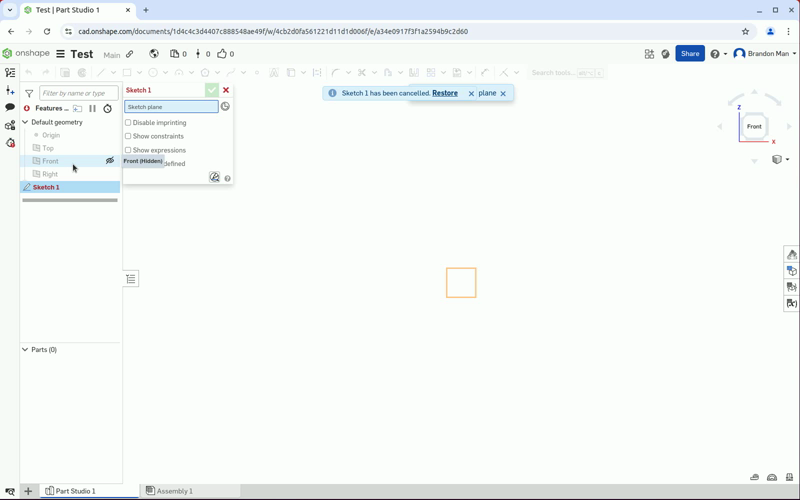
click(73, 163)
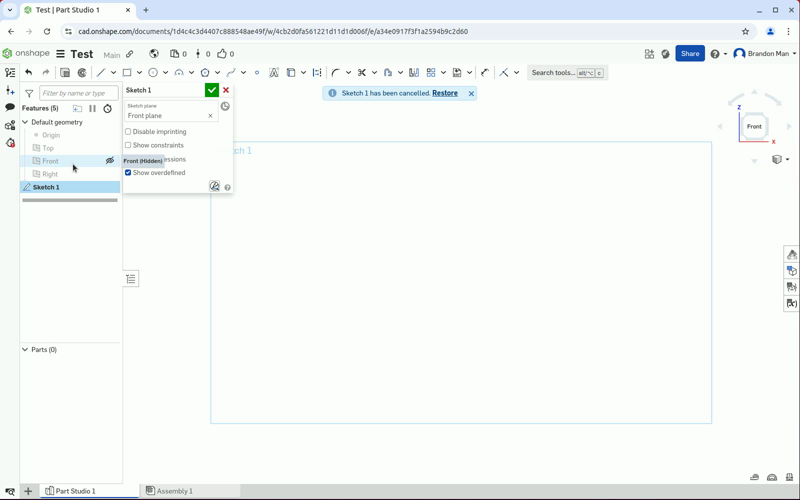
mouse_move(73, 352)
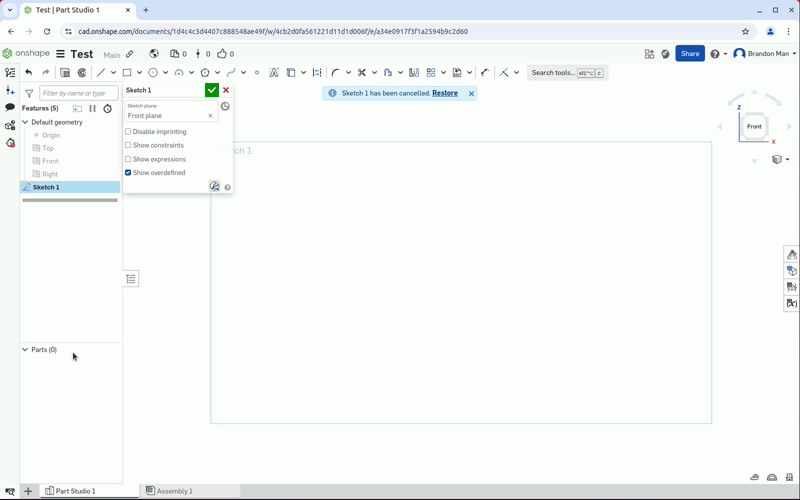
key(y)
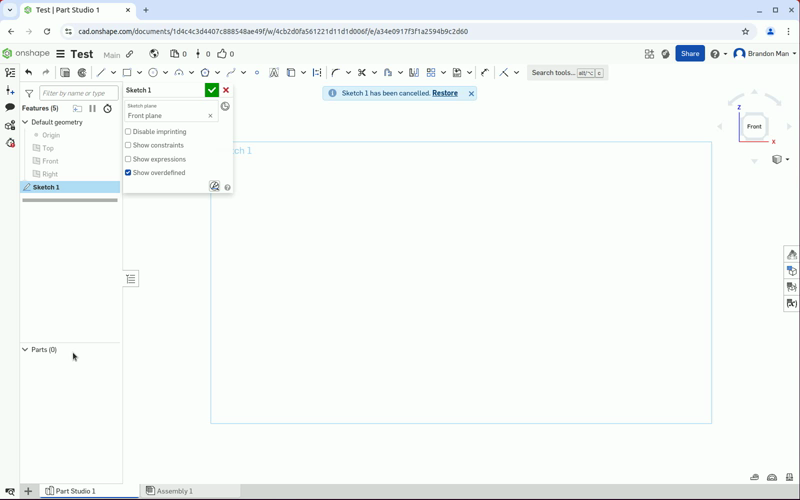
key(l)
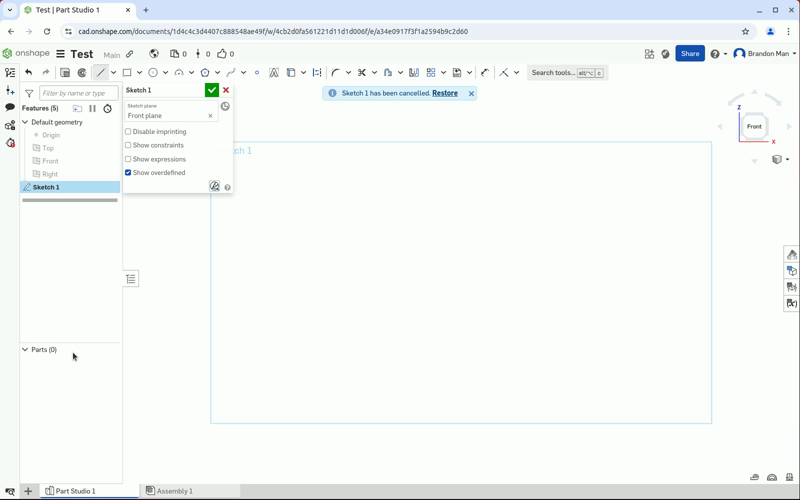
key_down(shift)
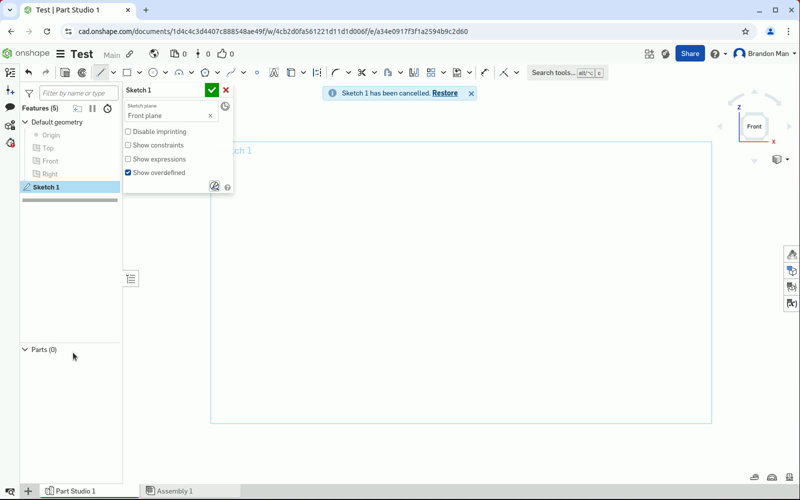
mouse_move(368, 324)
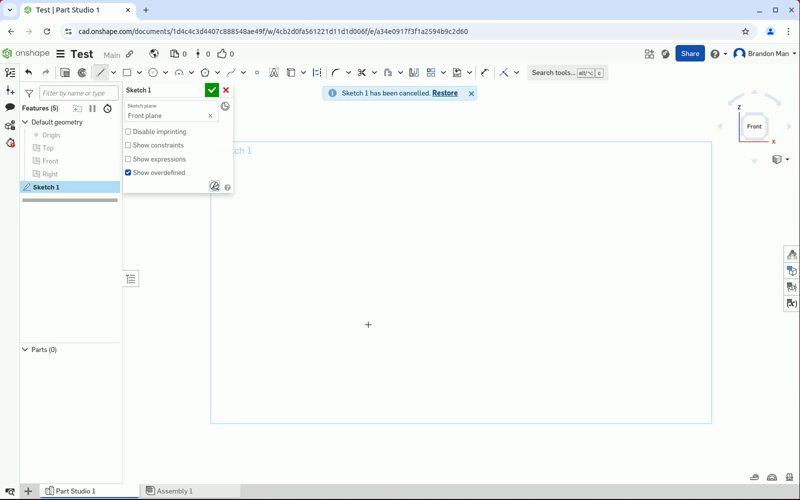
click(368, 324)
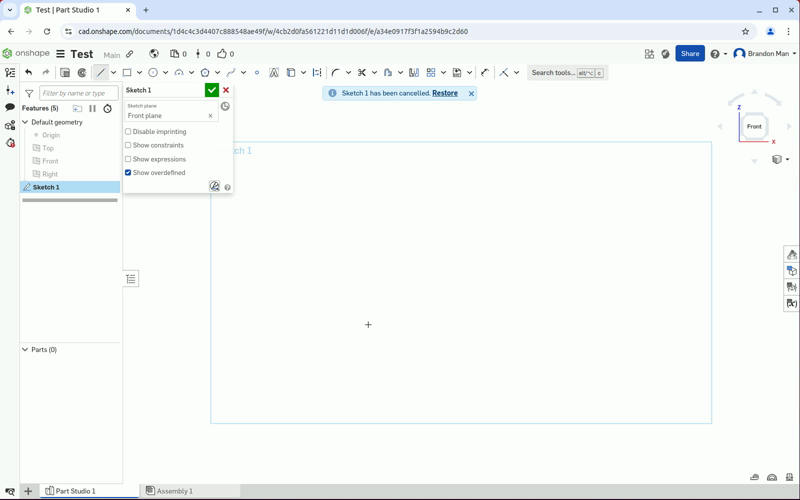
key_up(shift)
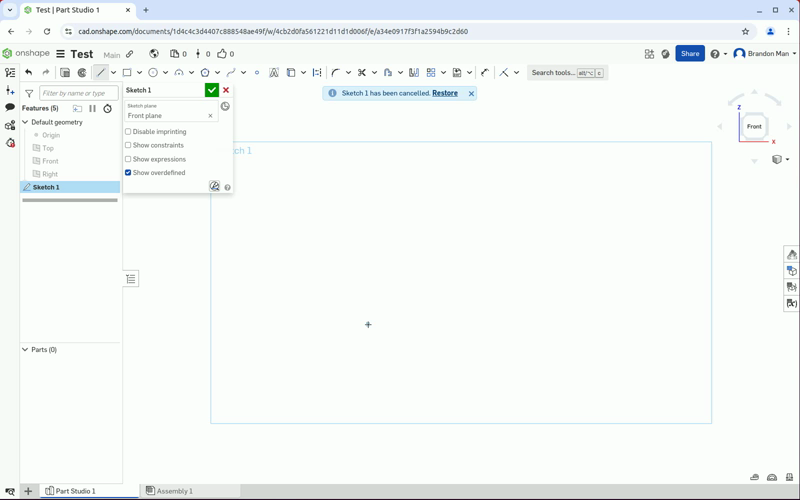
key_down(shift)
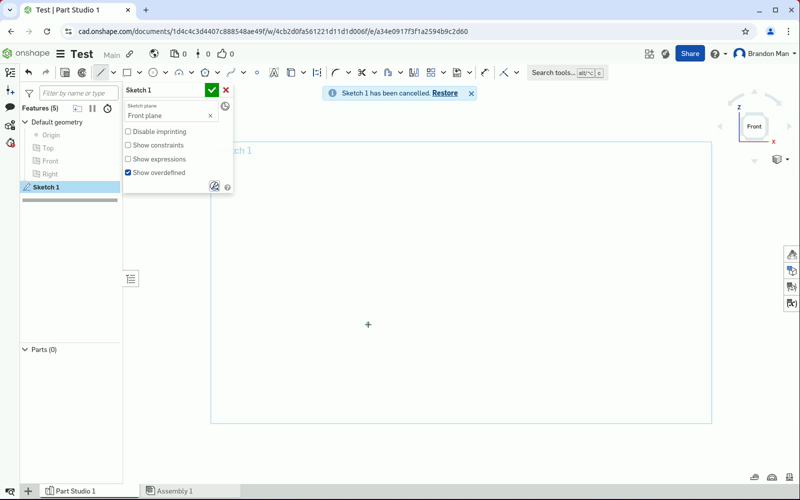
mouse_move(398, 324)
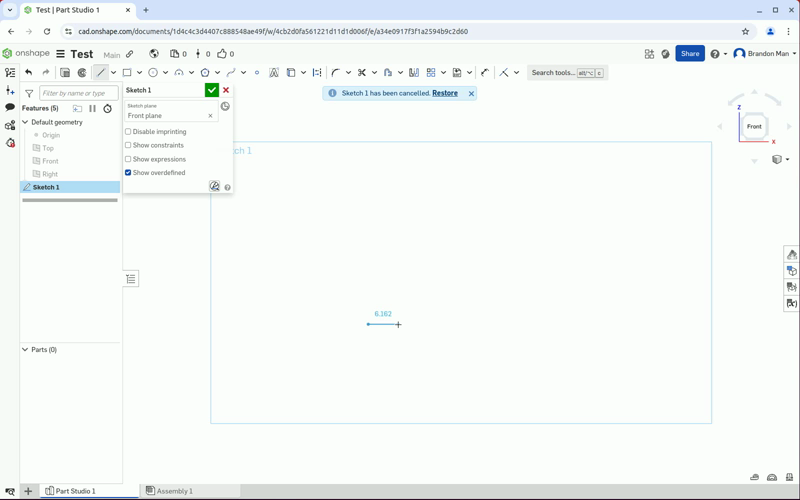
mouse_move(375, 324)
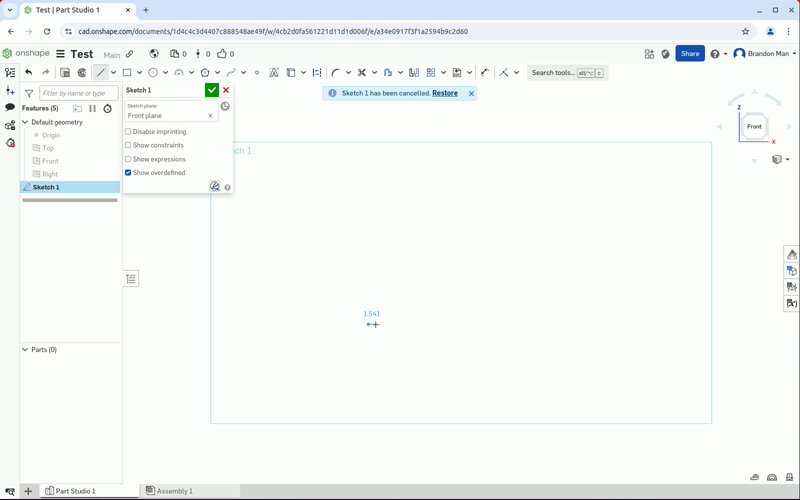
click(375, 324)
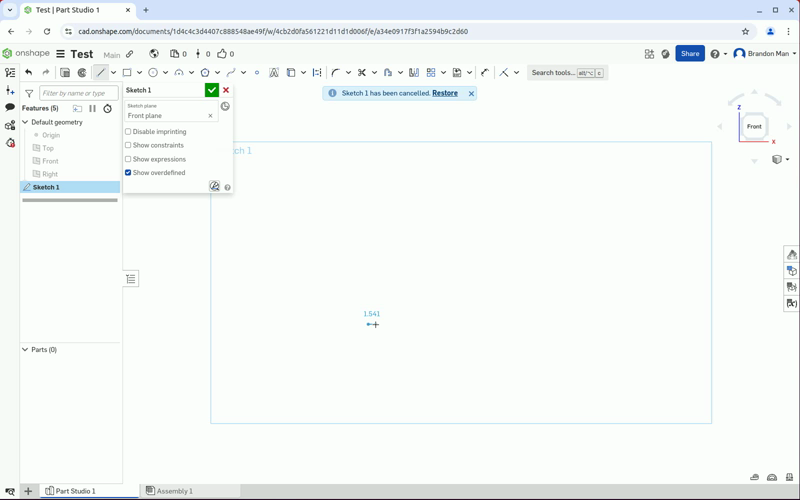
key_up(shift)
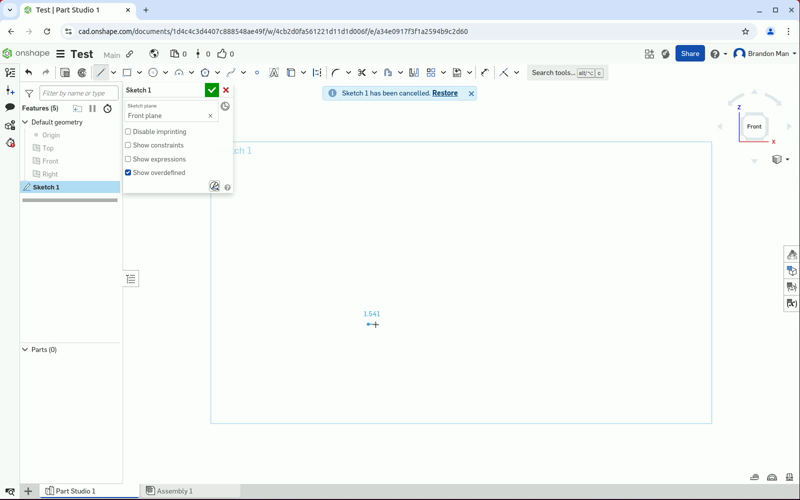
key_down(shift)
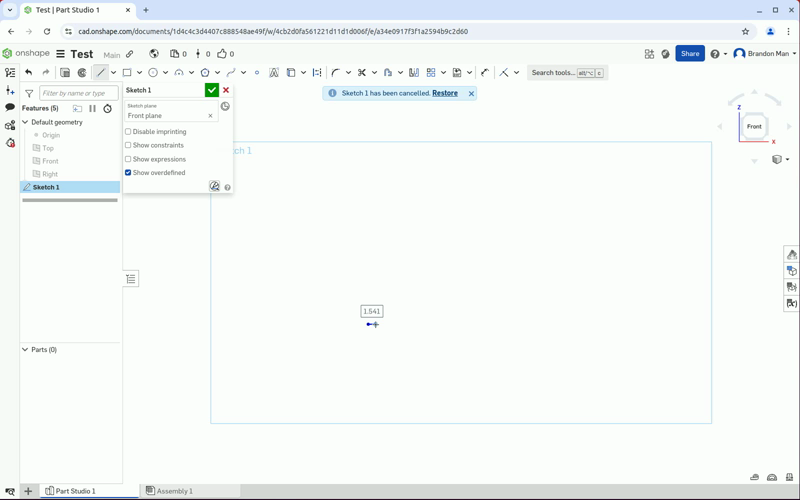
mouse_move(405, 324)
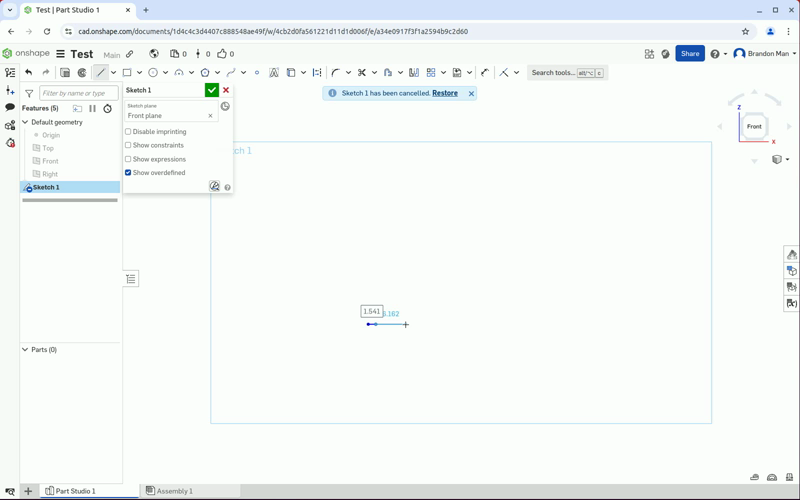
mouse_move(375, 299)
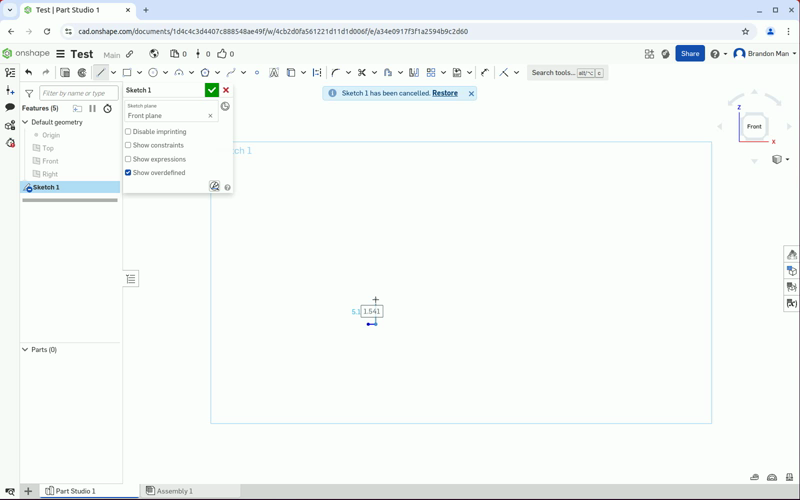
click(375, 299)
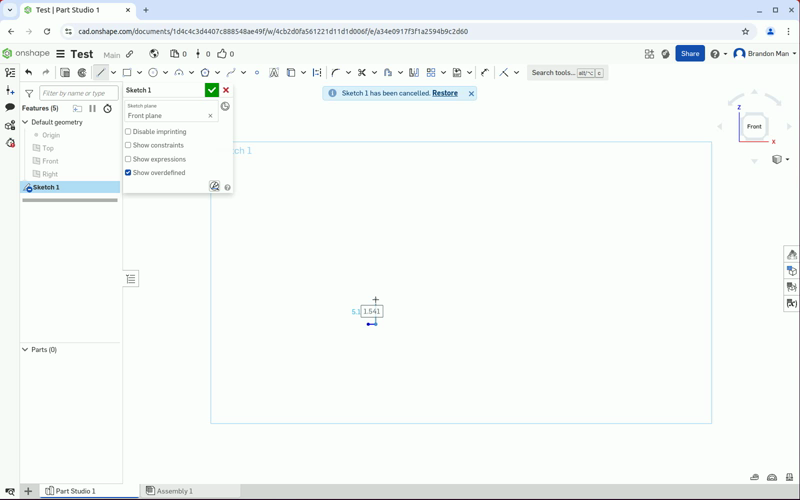
key_up(shift)
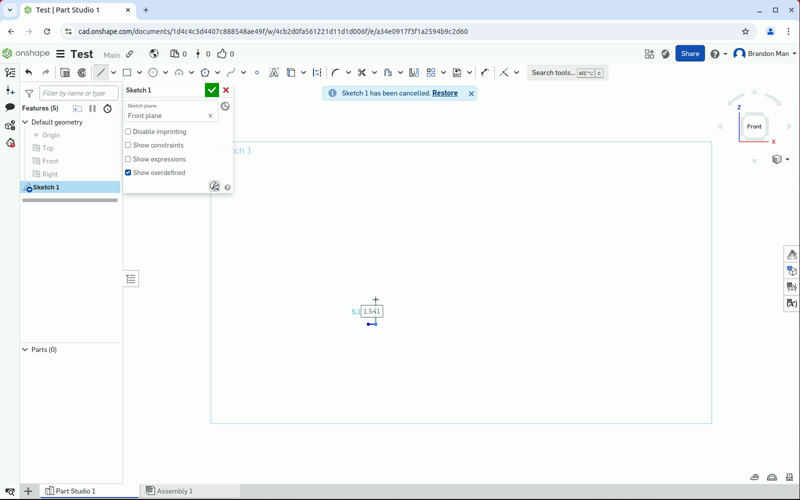
key_down(shift)
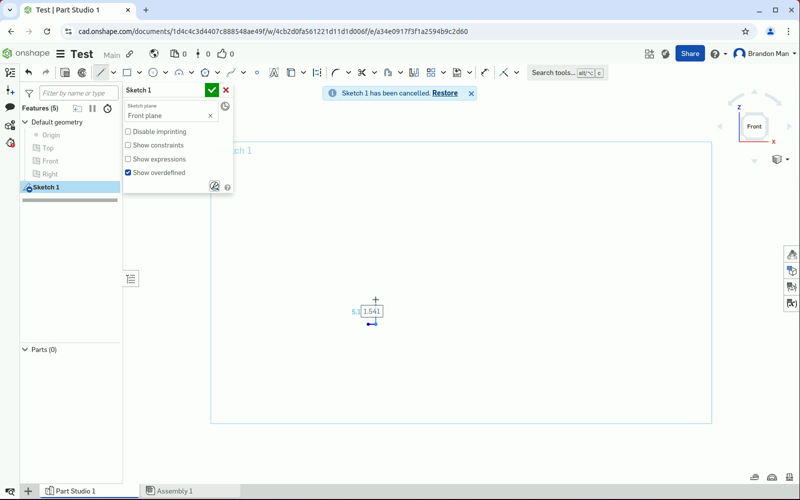
mouse_move(405, 299)
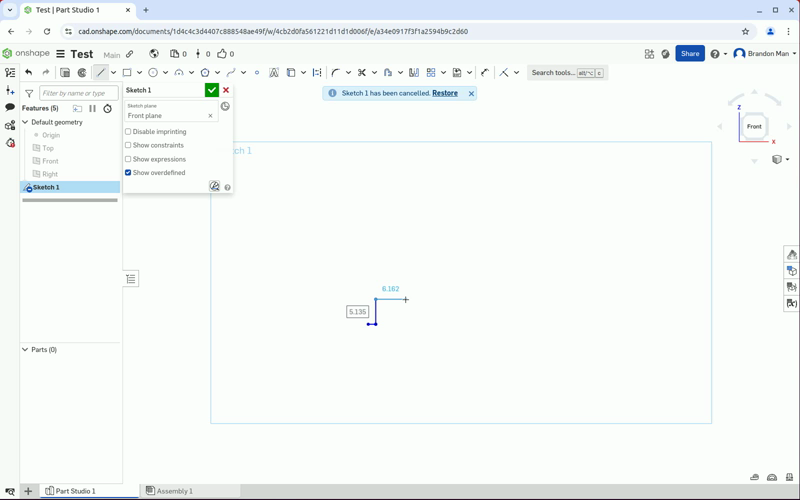
mouse_move(368, 299)
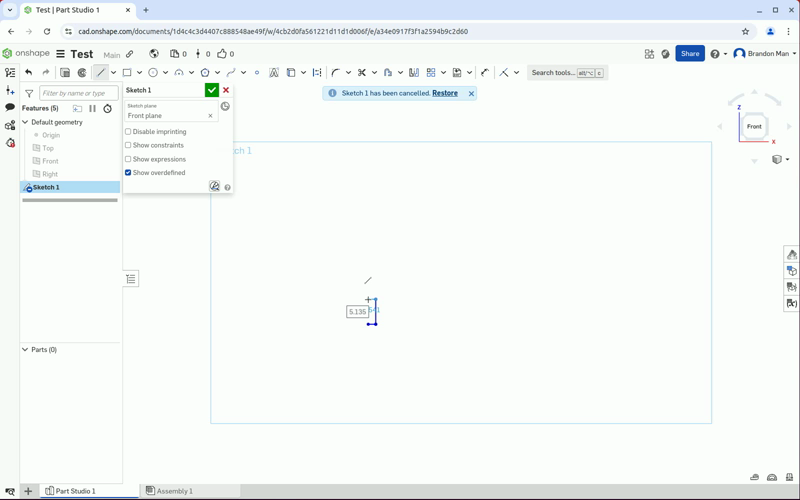
click(368, 299)
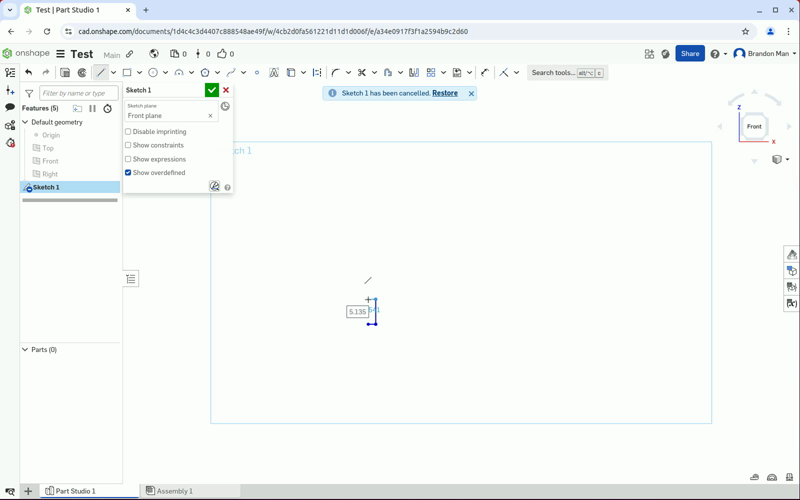
key_up(shift)
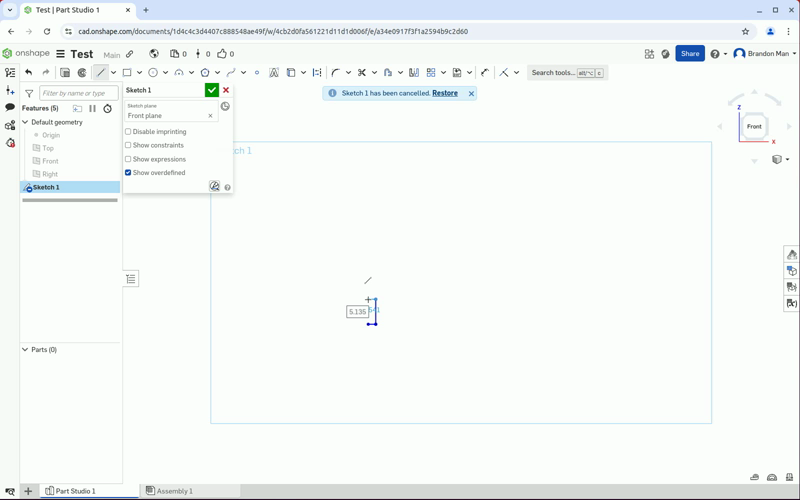
mouse_move(398, 299)
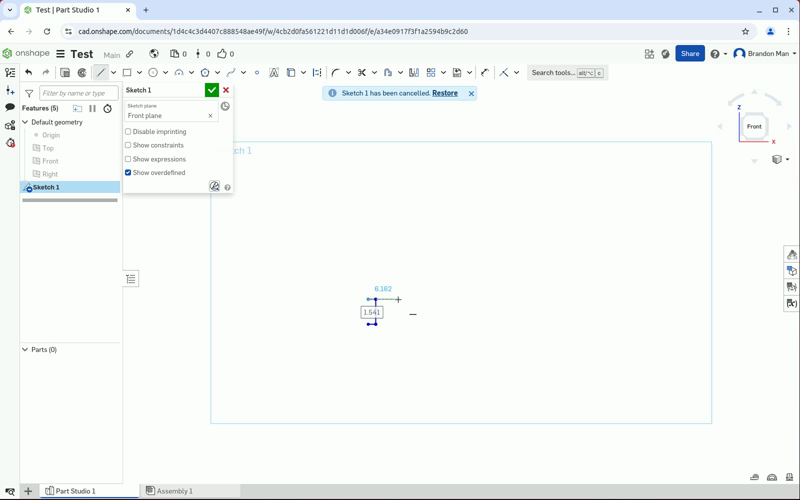
key_down(shift)
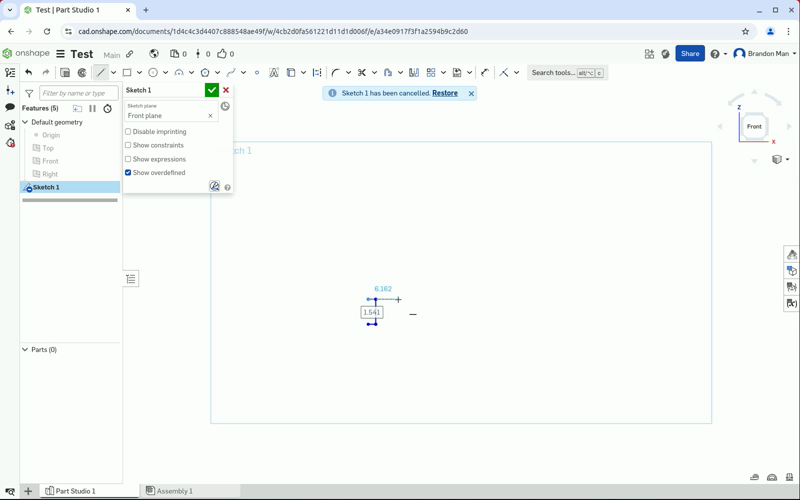
mouse_move(368, 324)
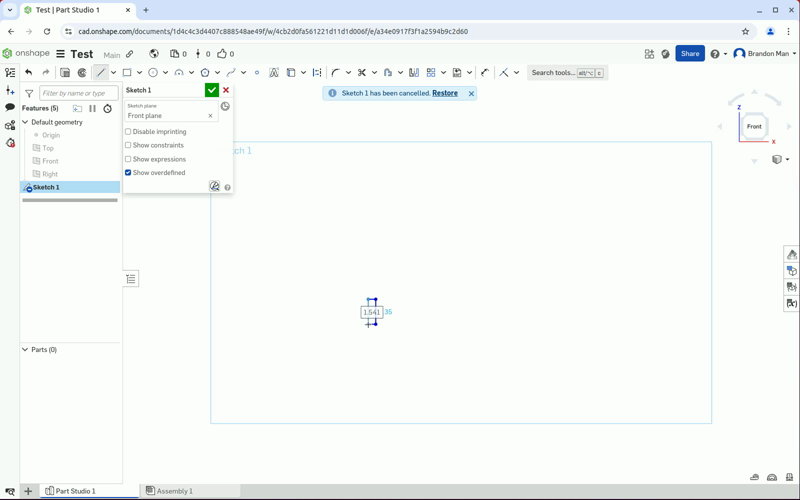
key_up(shift)
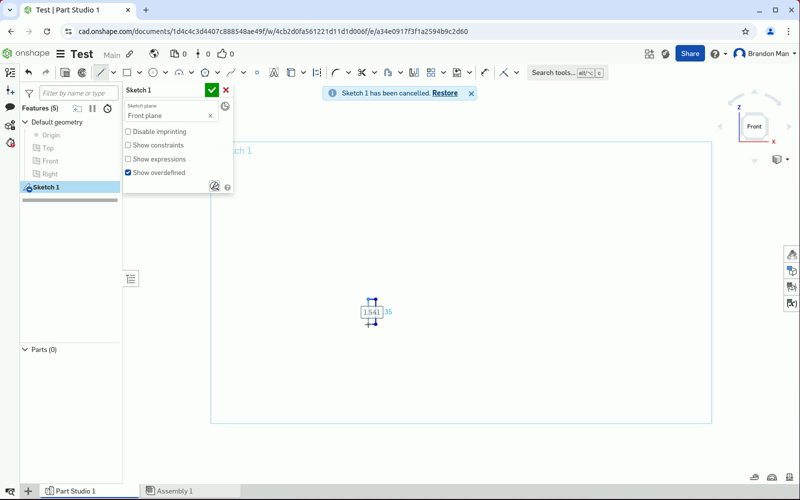
click(368, 324)
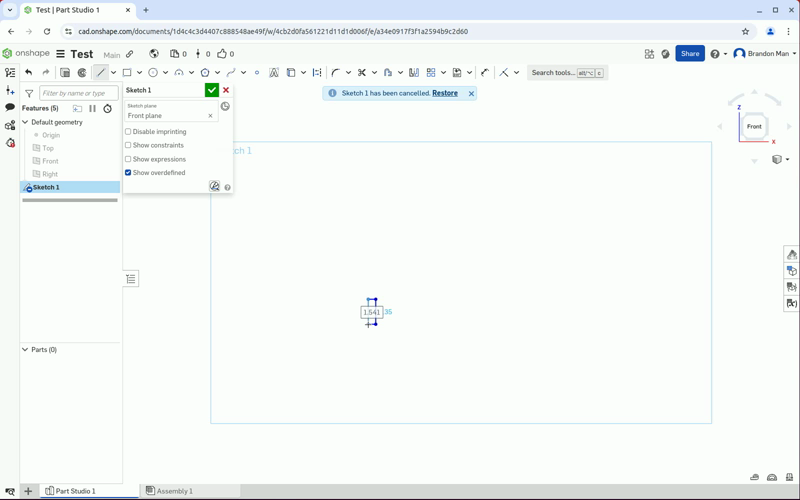
key(esc)
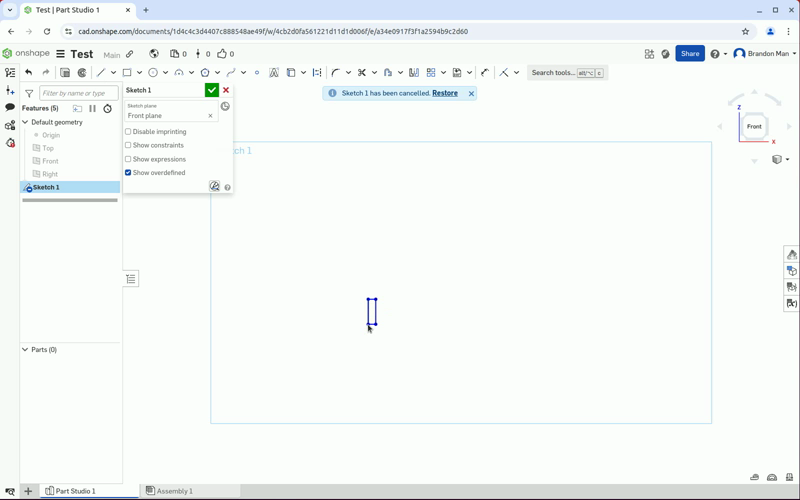
mouse_move(369, 313)
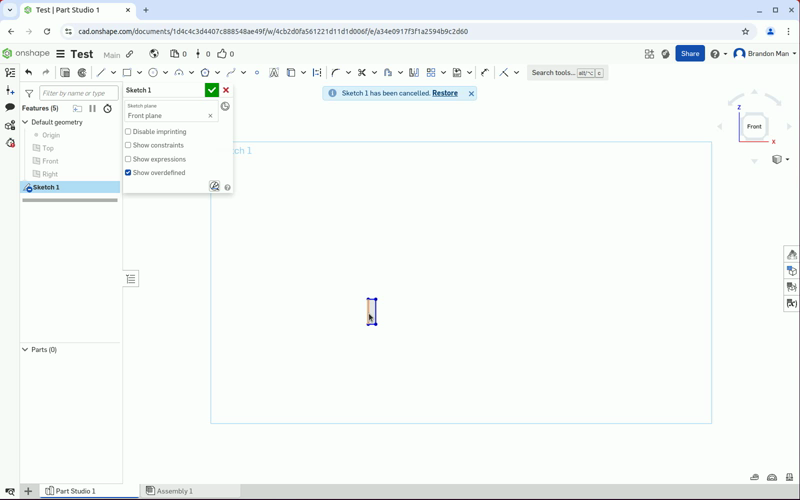
scroll(6)
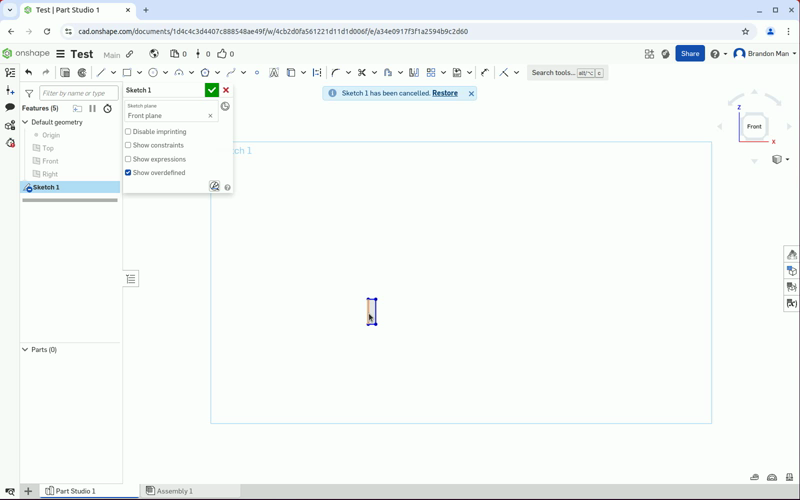
scroll(6)
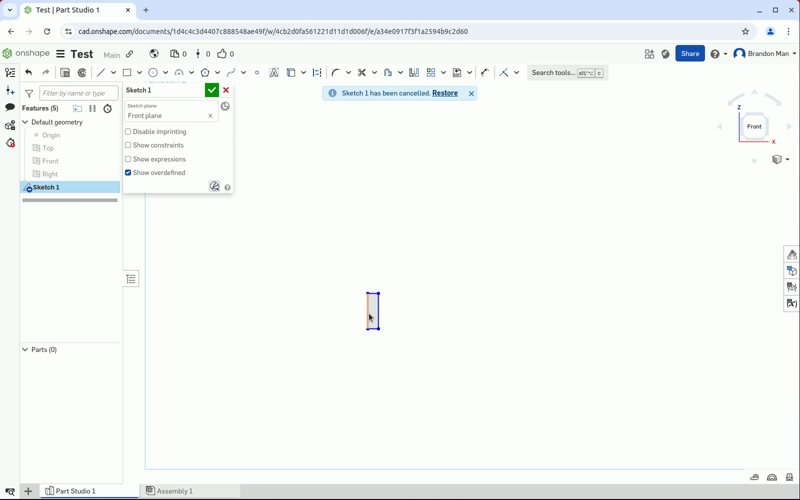
scroll(6)
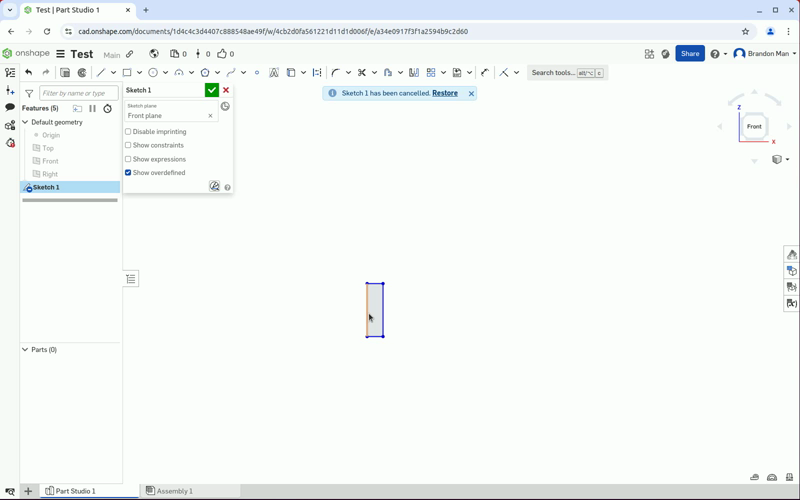
scroll(6)
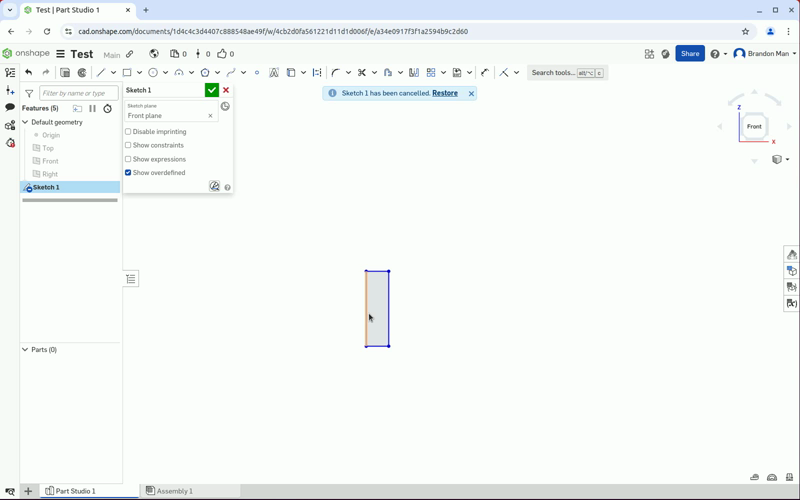
scroll(6)
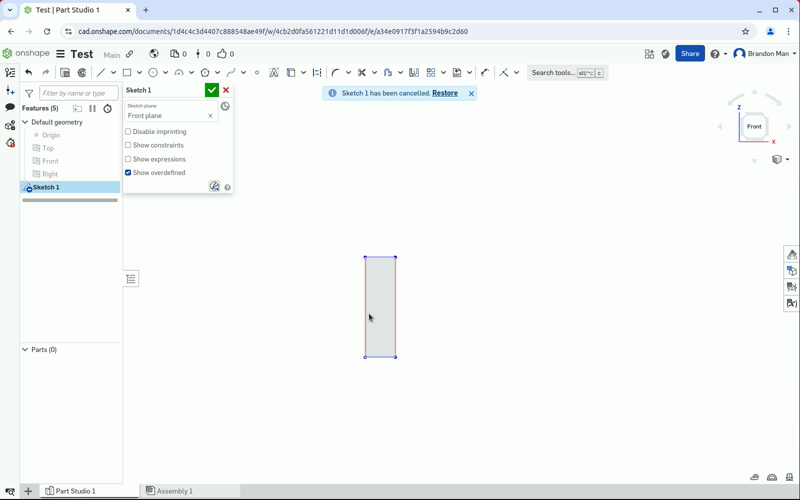
scroll(6)
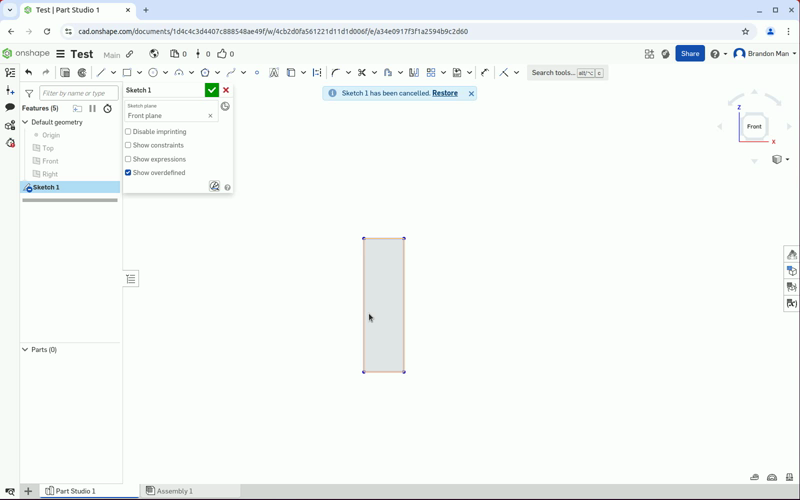
scroll(6)
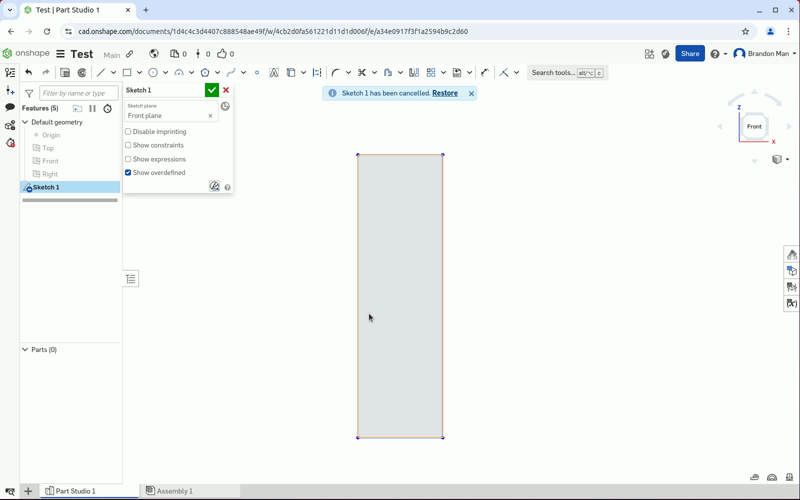
click(369, 313)
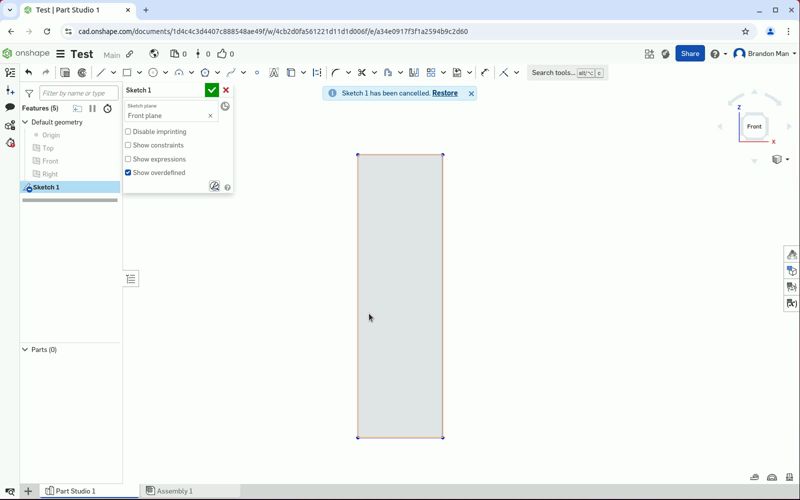
scroll(-6)
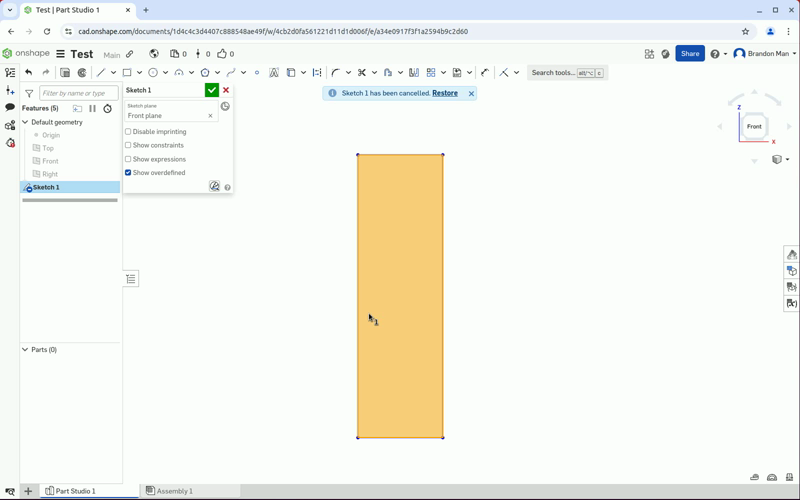
scroll(-6)
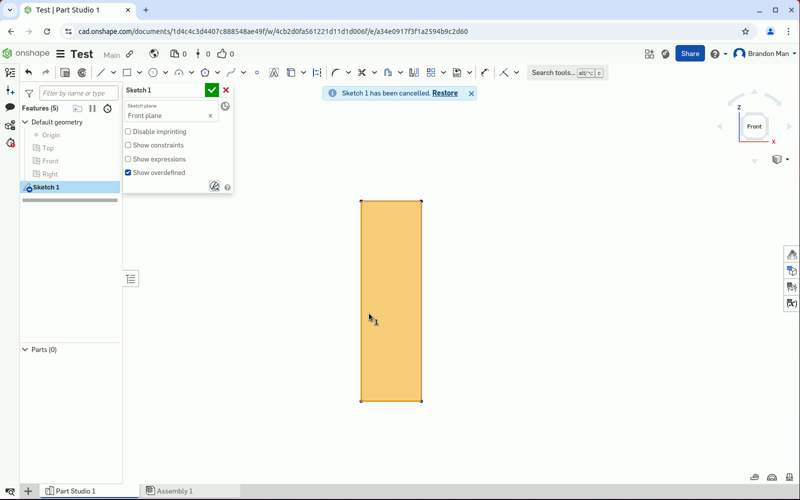
scroll(-6)
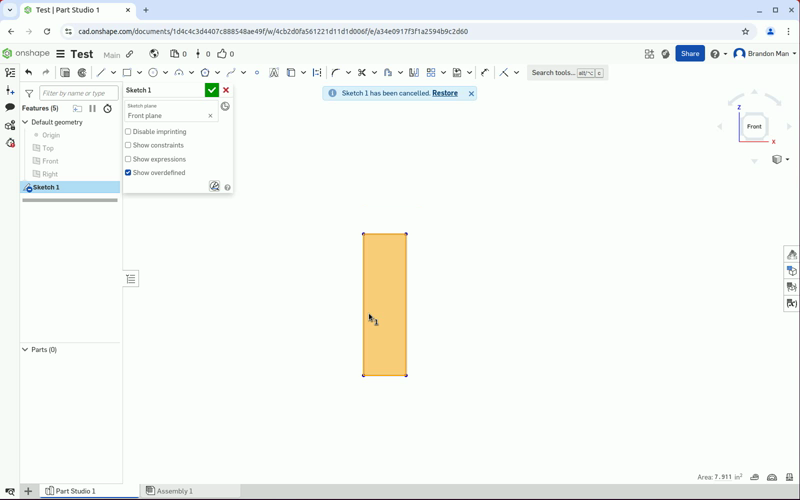
scroll(-6)
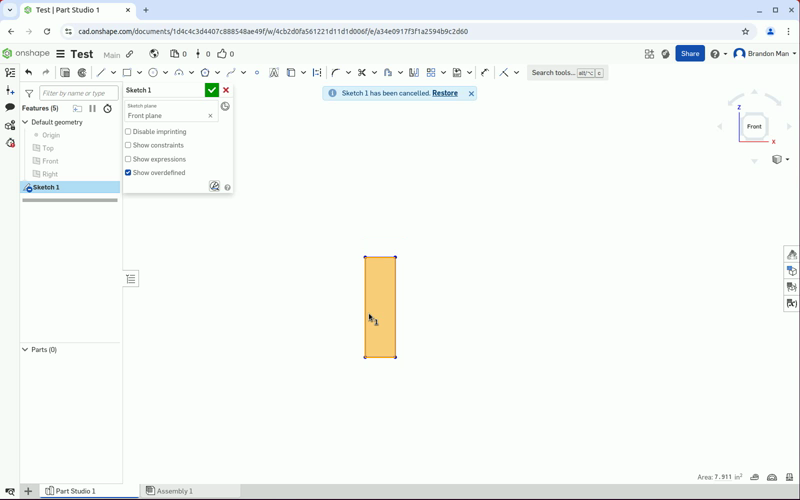
scroll(-6)
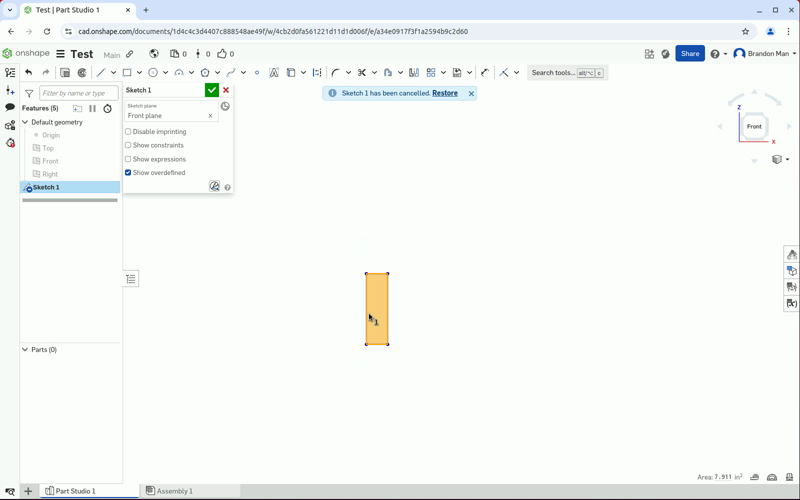
scroll(-6)
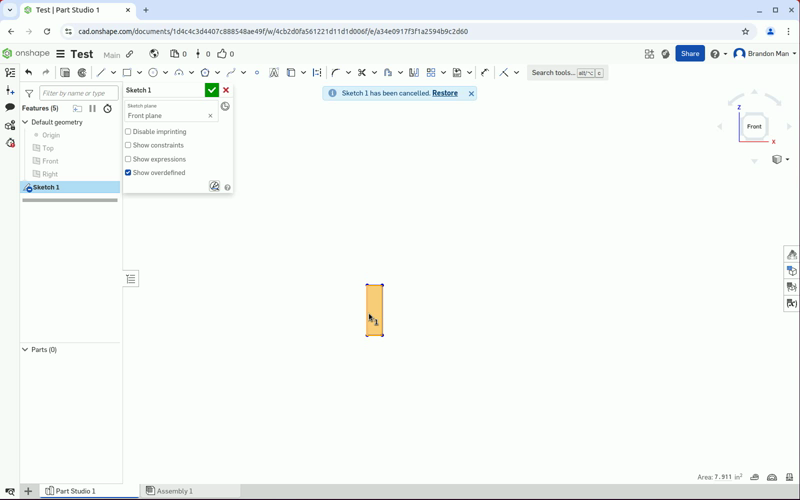
scroll(-6)
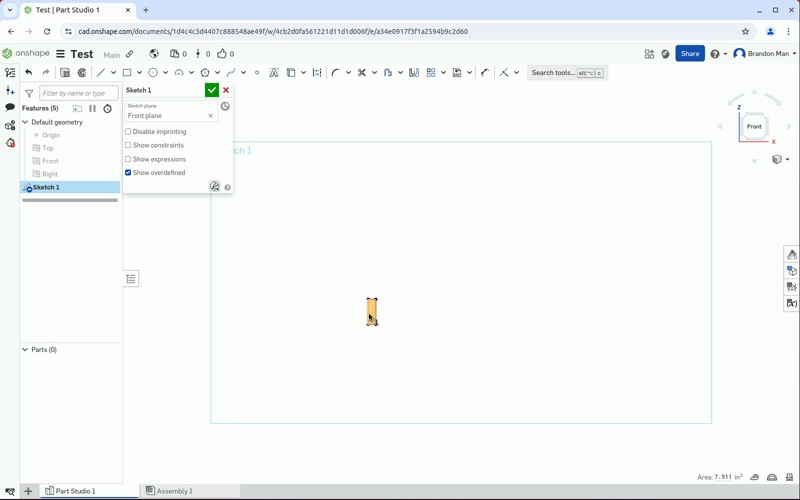
mouse_move(73, 352)
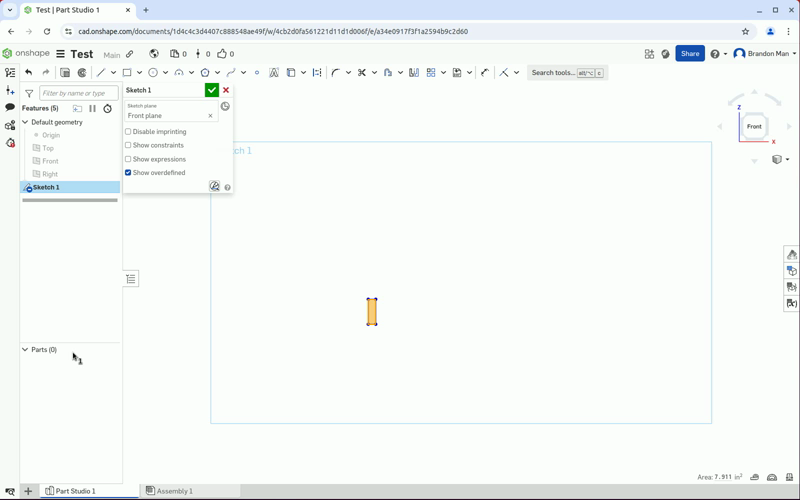
key(shift+y)
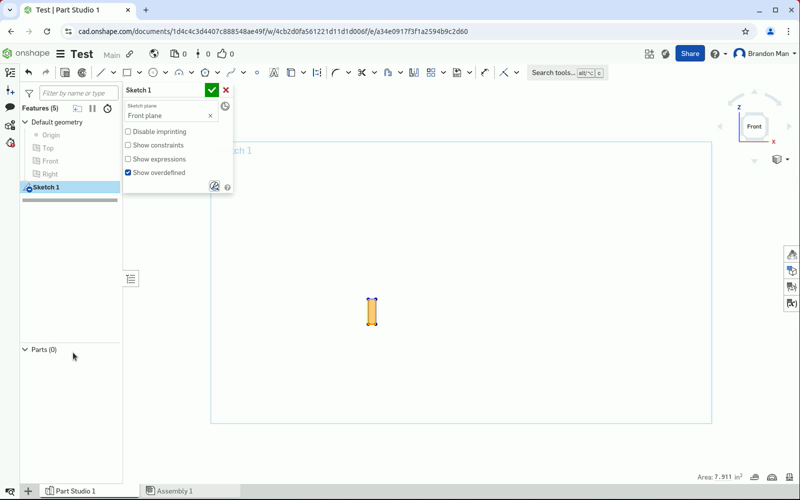
key(shift+e)
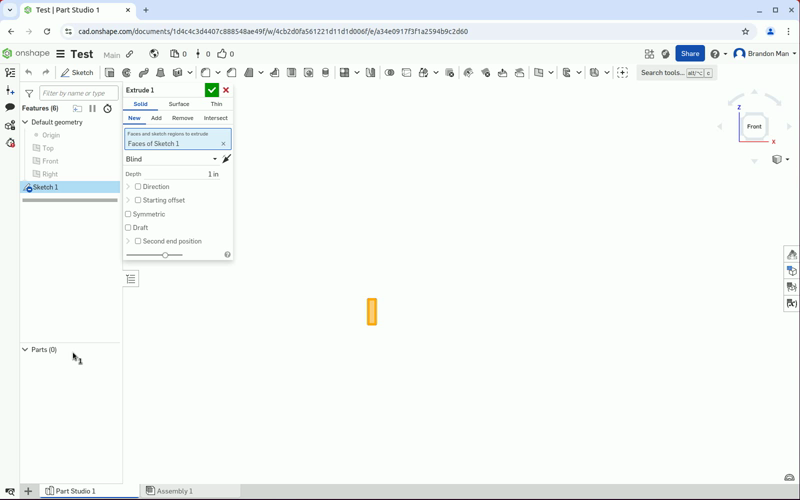
mouse_move(143, 106)
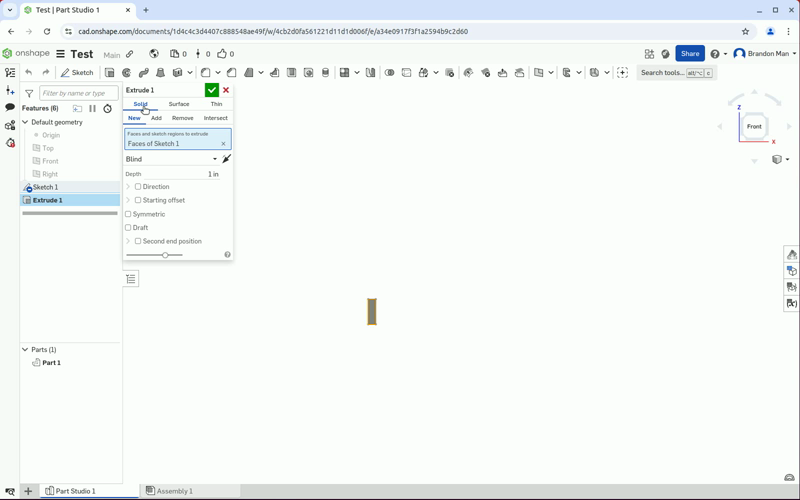
click(143, 106)
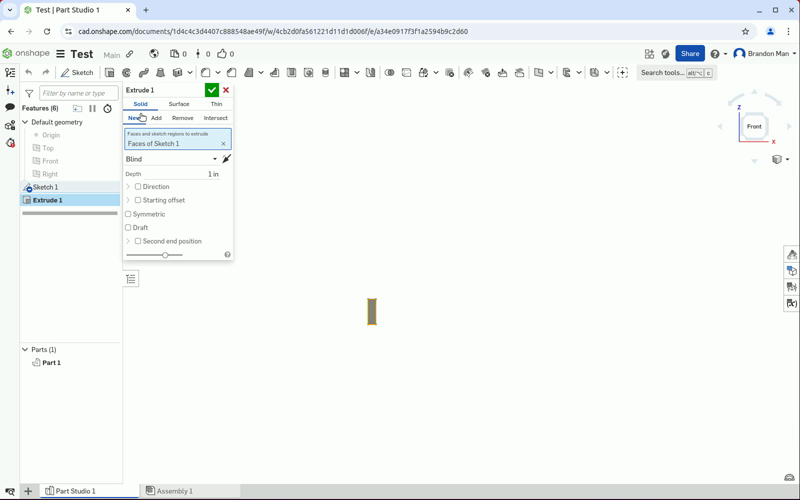
mouse_move(137, 120)
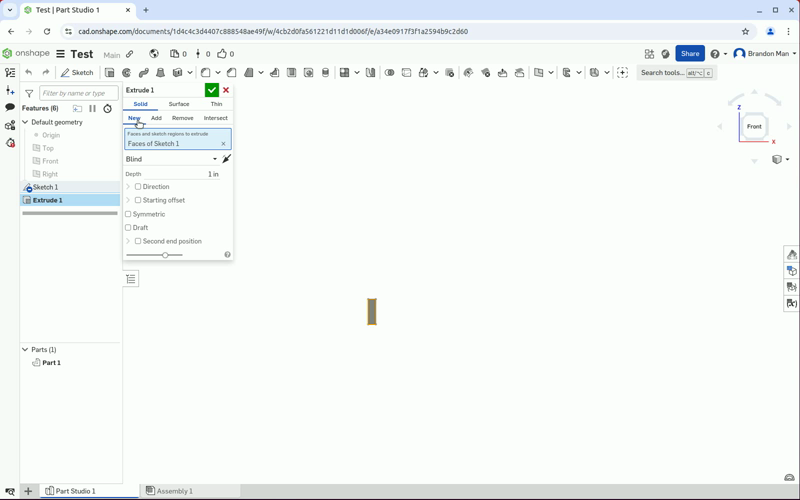
click(137, 120)
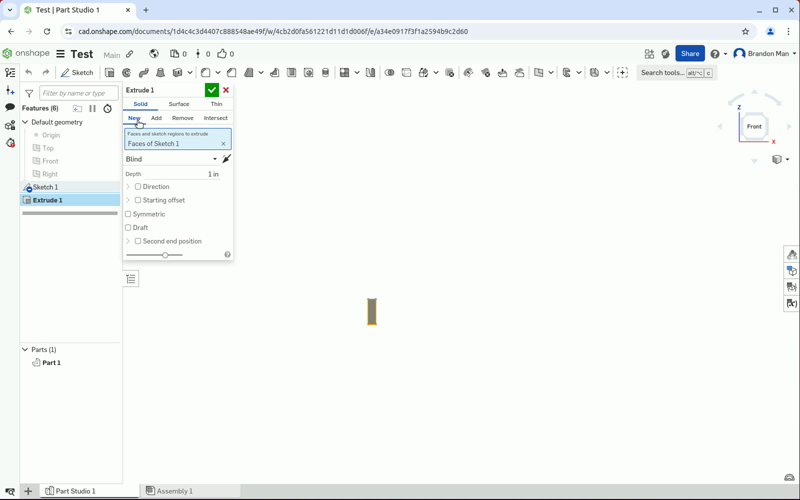
key(tab, 4)
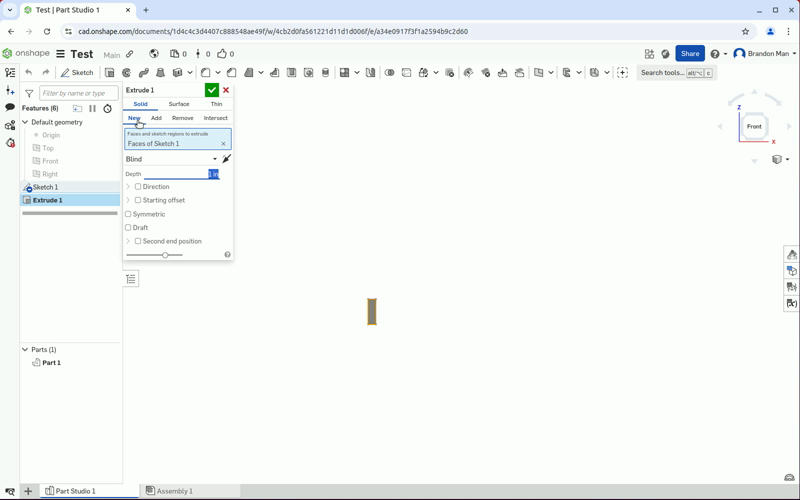
text(9.628)
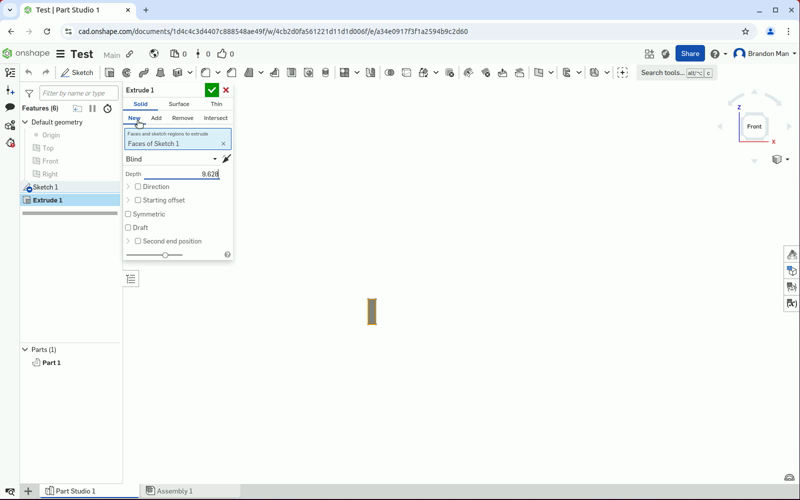
key(enter)
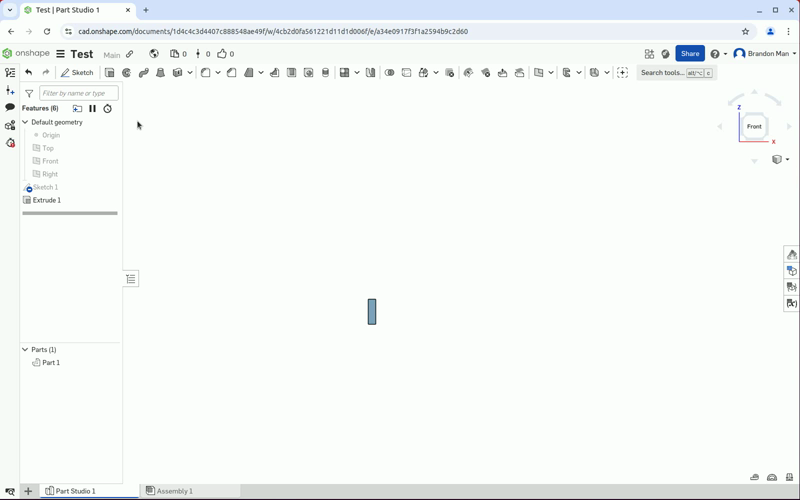
key(shift+h)
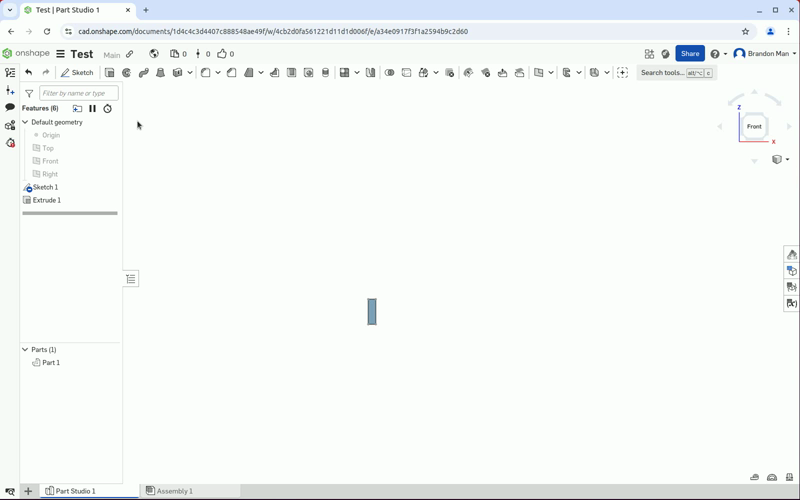
key(shift+h)
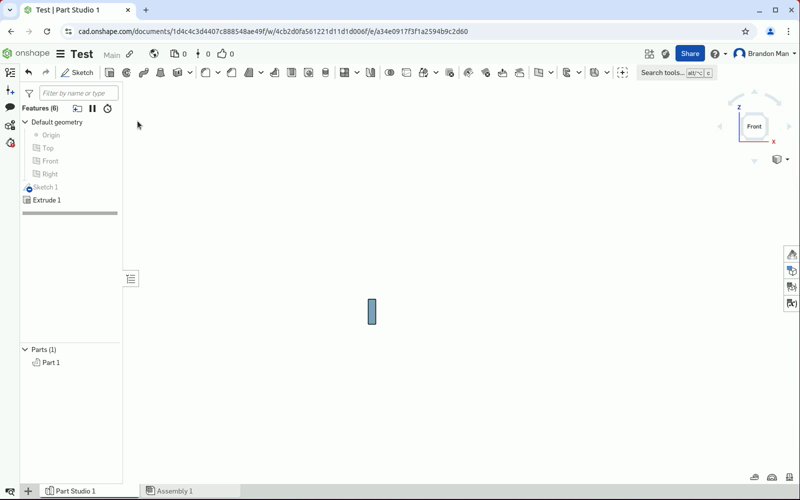
mouse_move(73, 189)
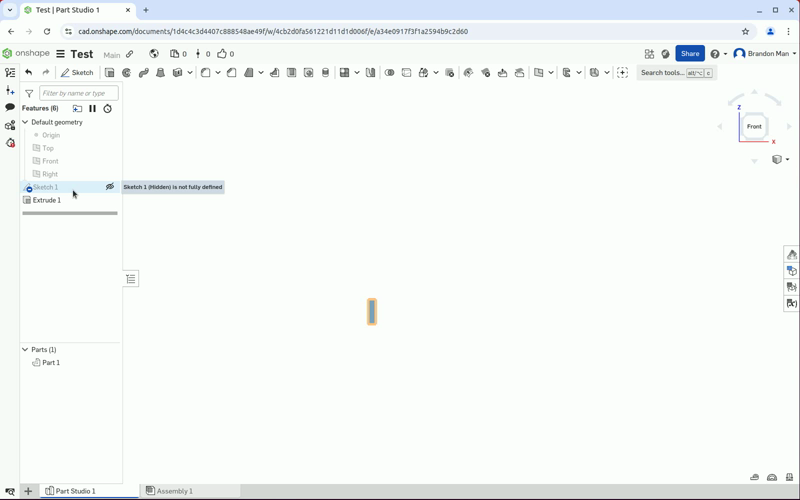
click(73, 189)
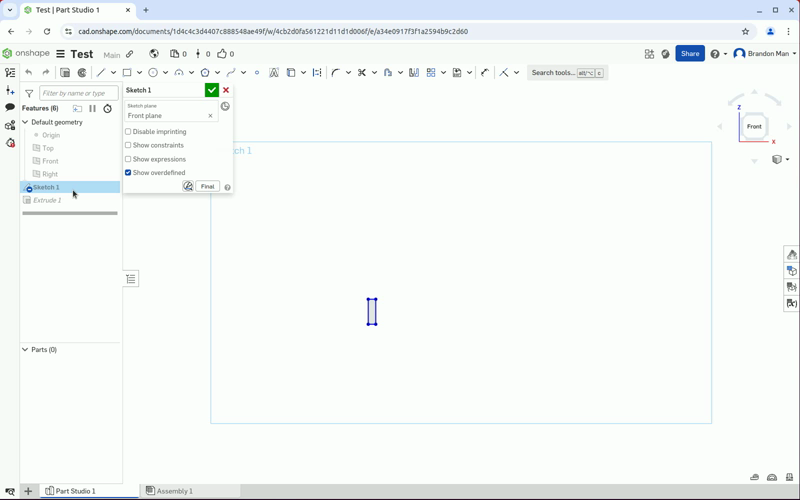
mouse_move(229, 92)
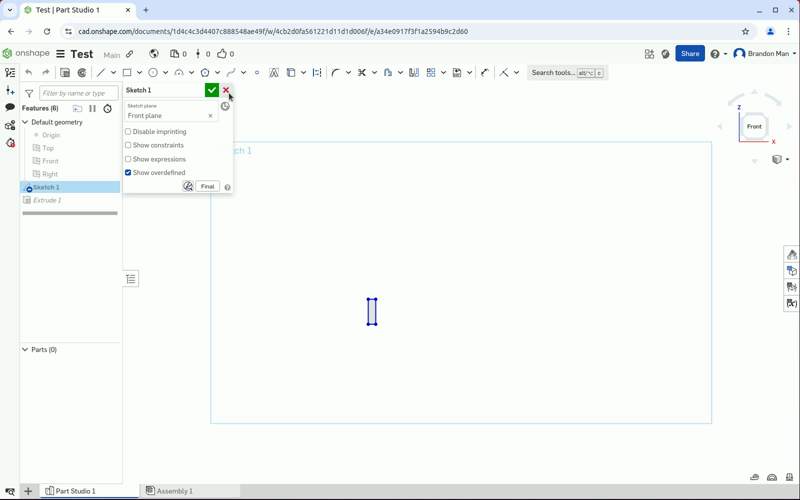
click(229, 92)
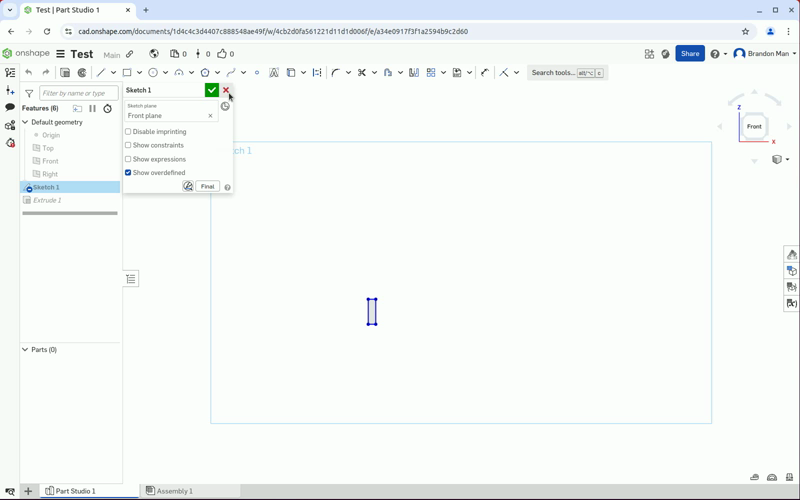
key(shift+s)
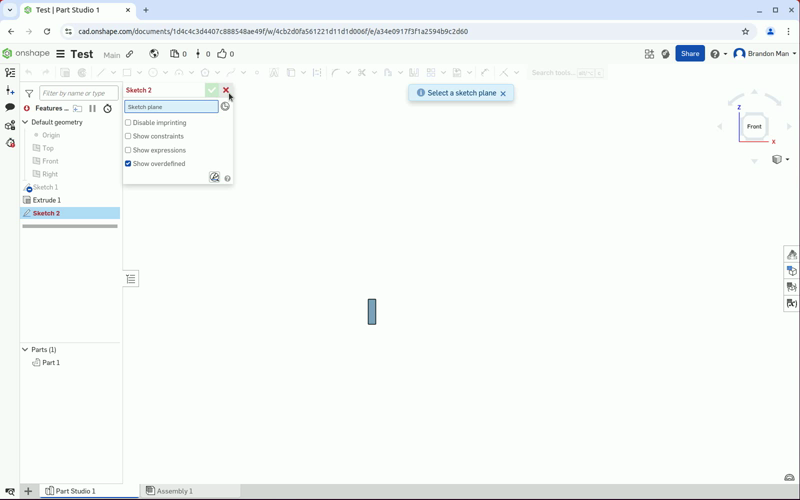
mouse_move(73, 163)
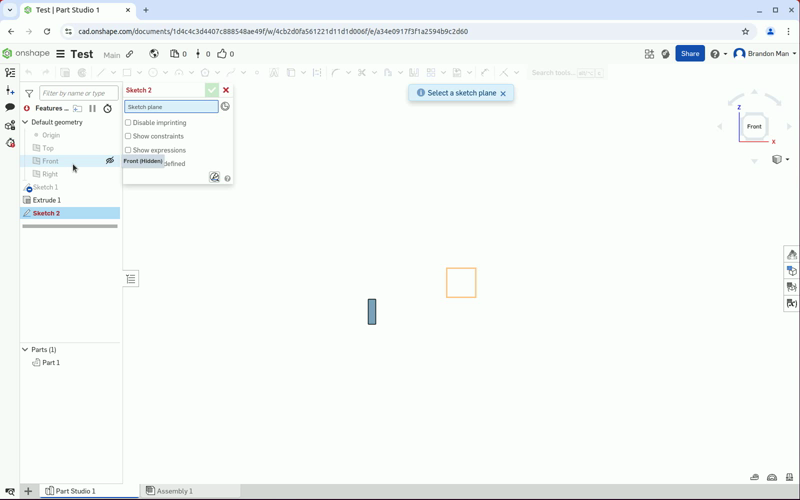
click(73, 163)
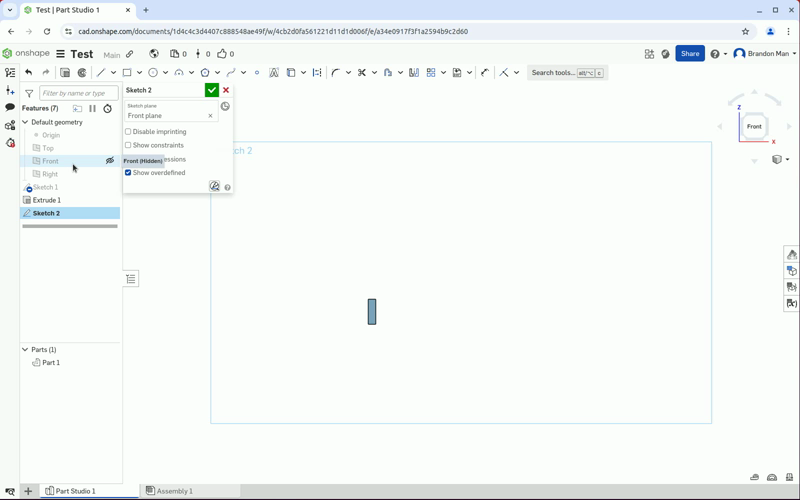
mouse_move(73, 352)
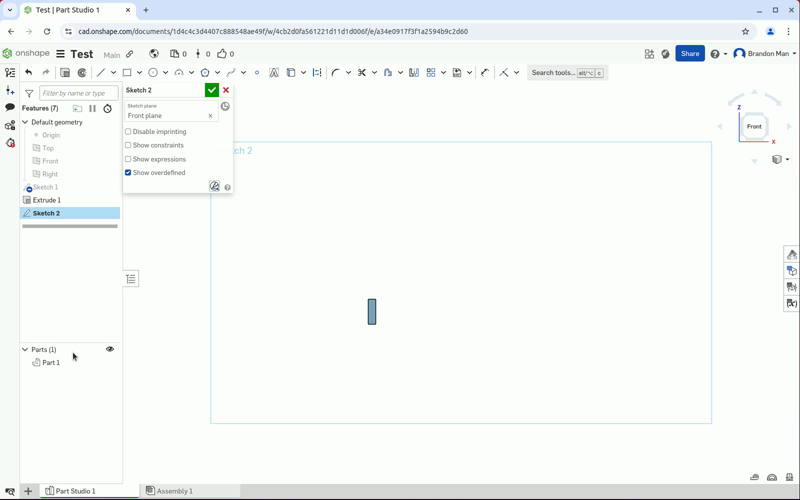
key(y)
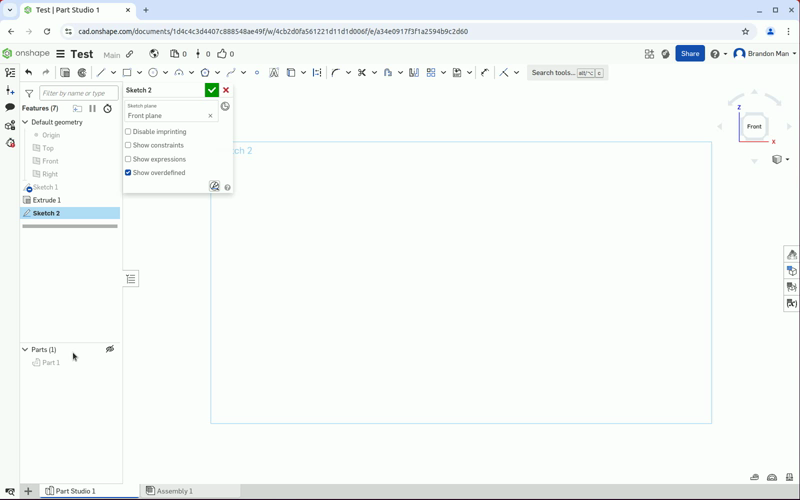
key(l)
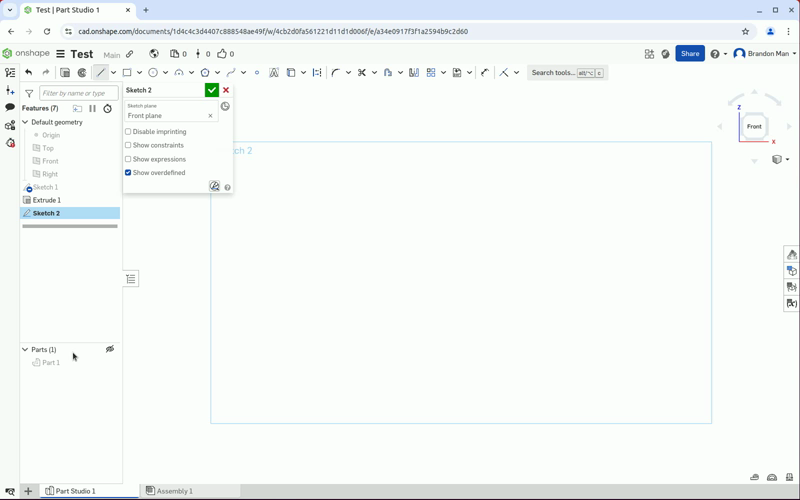
key_down(shift)
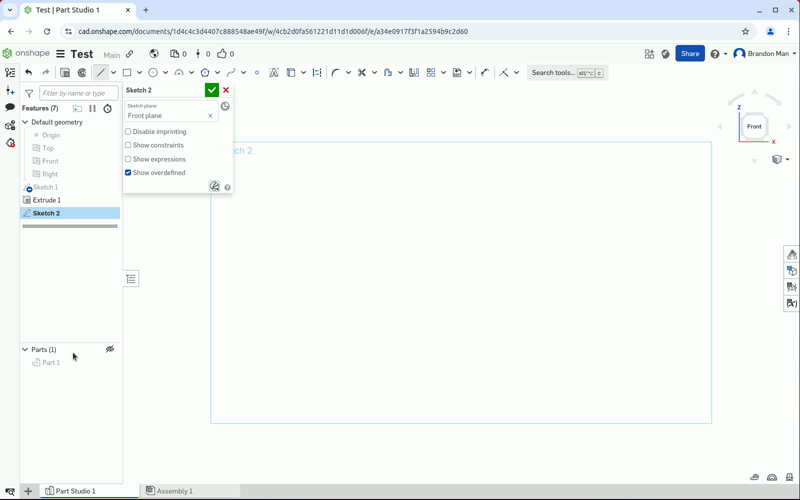
mouse_move(368, 349)
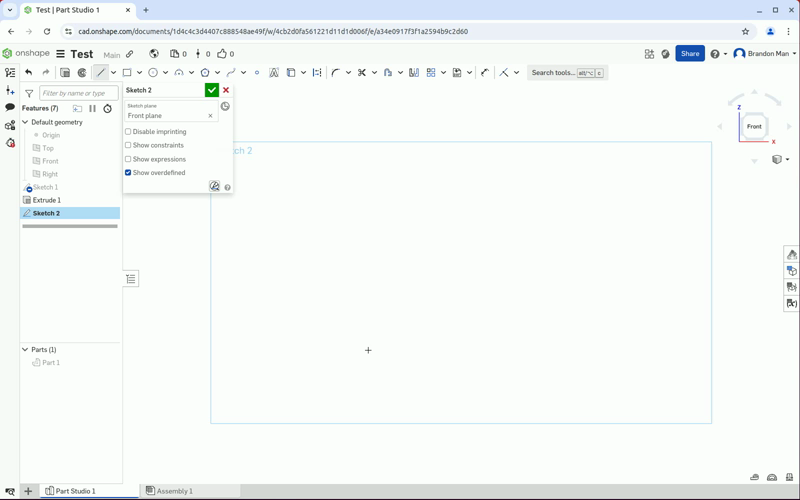
click(368, 349)
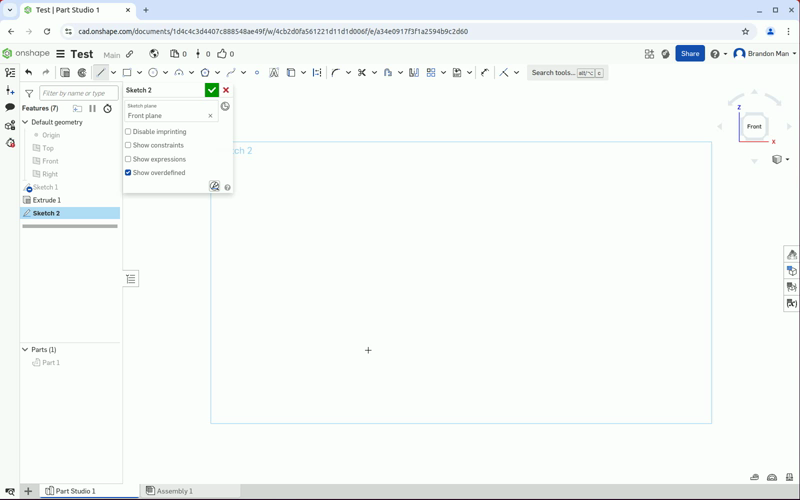
key_up(shift)
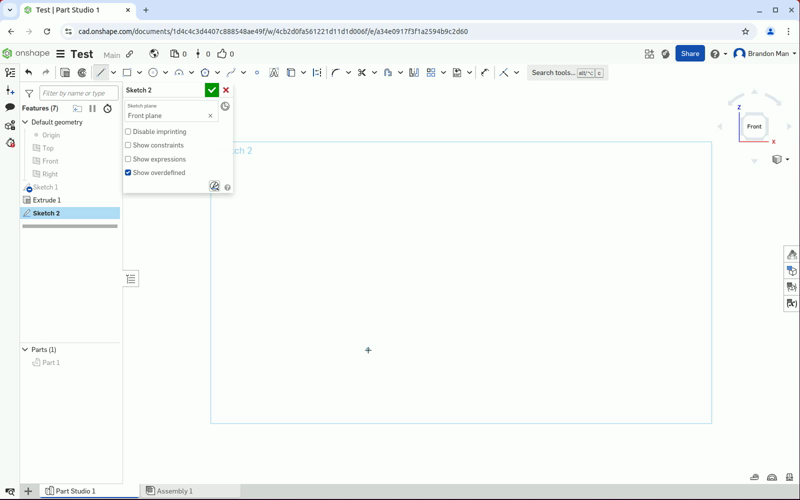
key_down(shift)
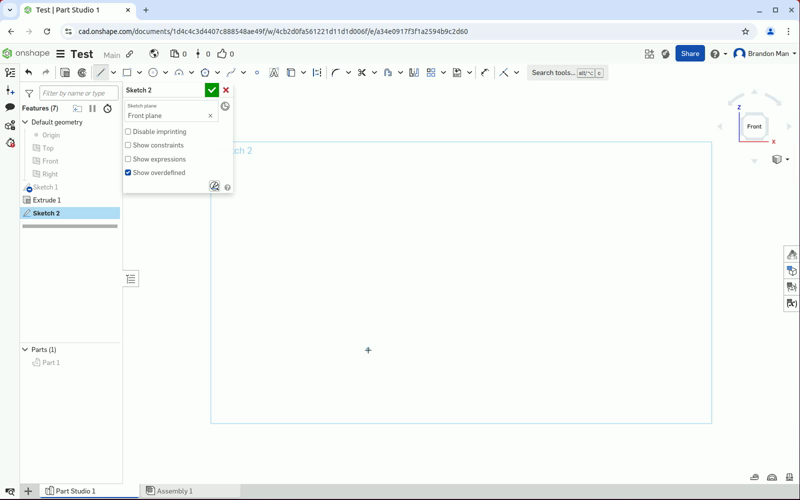
mouse_move(398, 349)
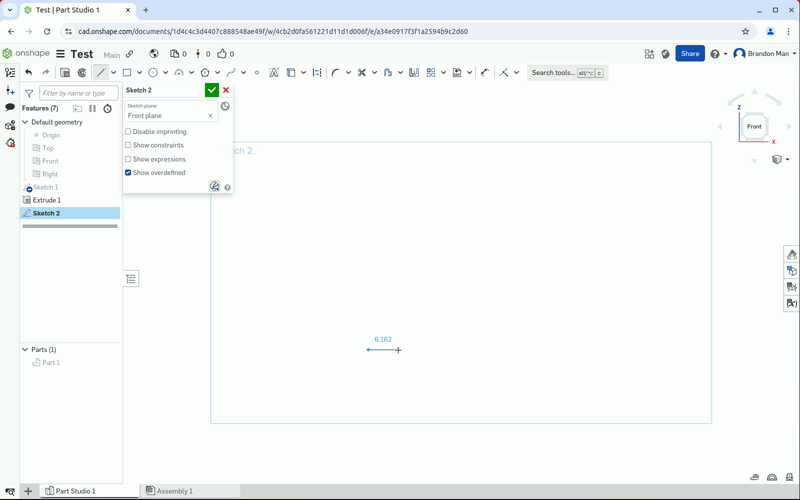
mouse_move(387, 349)
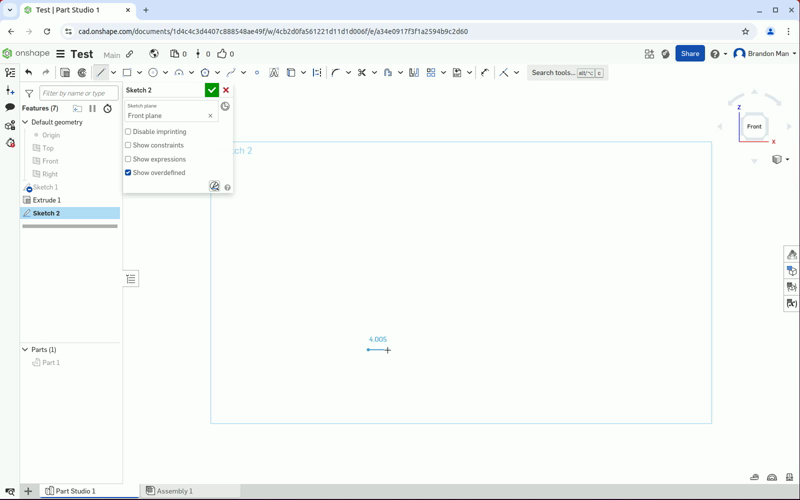
click(387, 349)
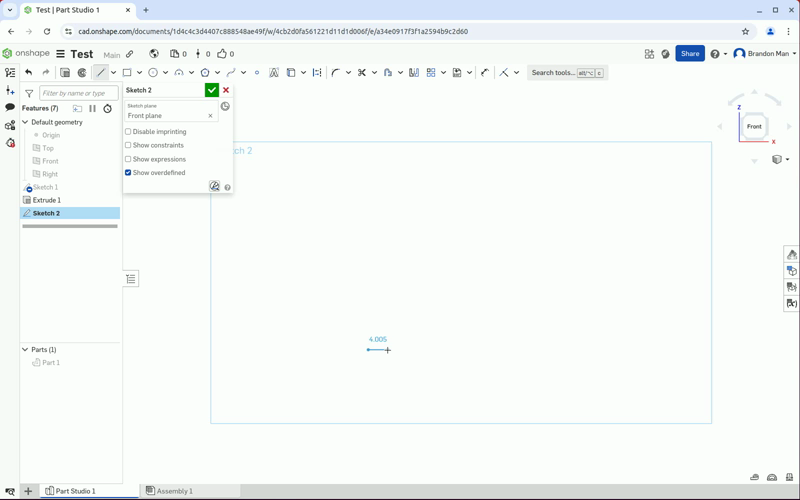
key_up(shift)
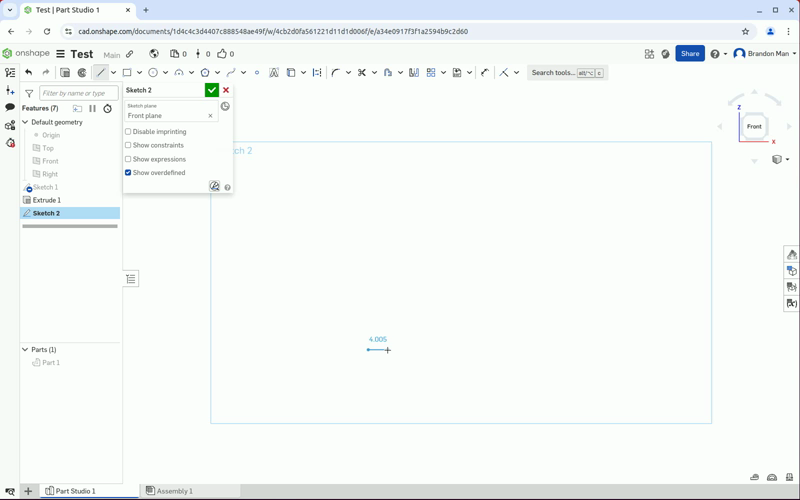
key_down(shift)
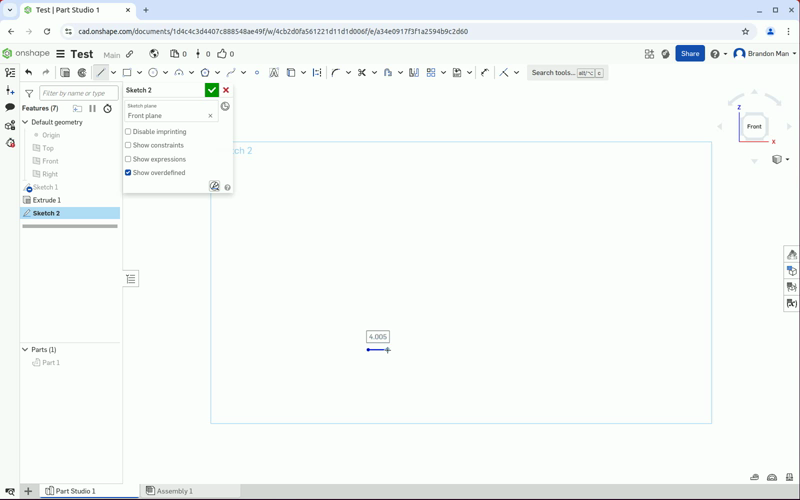
mouse_move(387, 209)
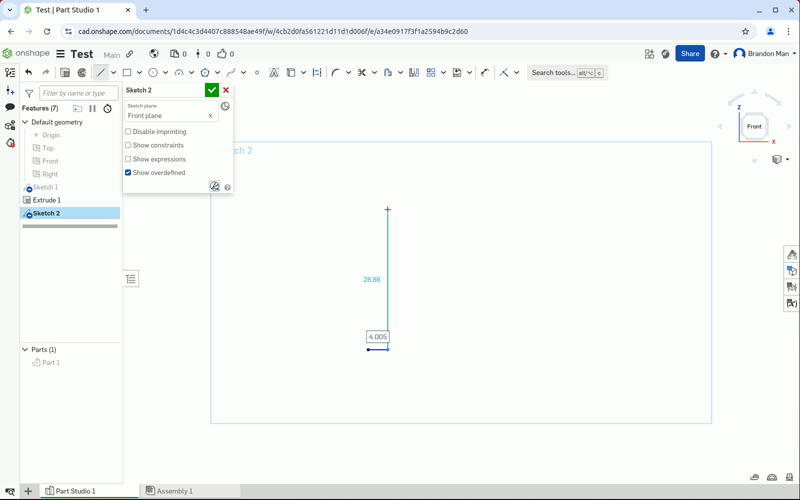
click(387, 209)
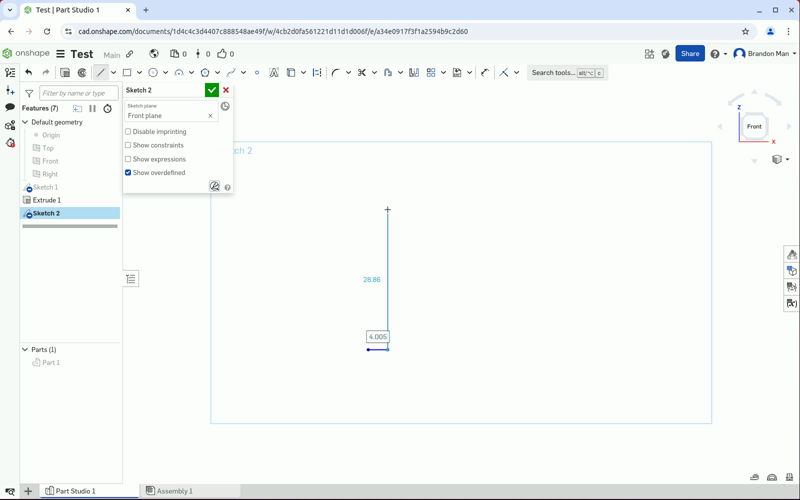
key_up(shift)
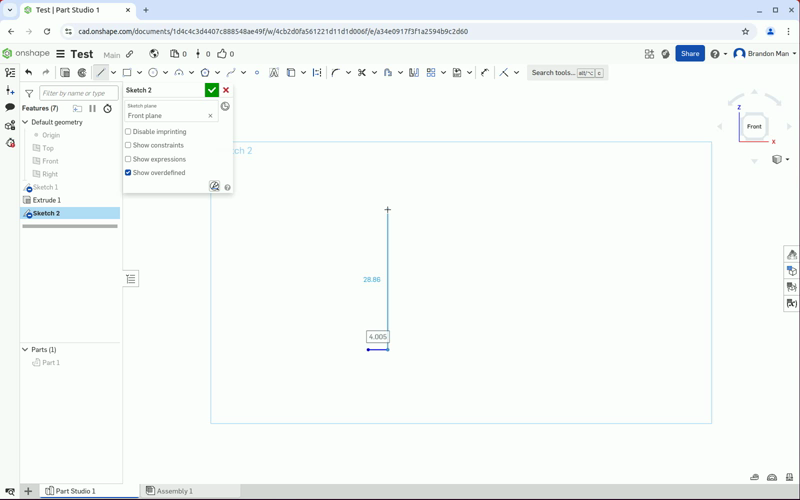
key_down(shift)
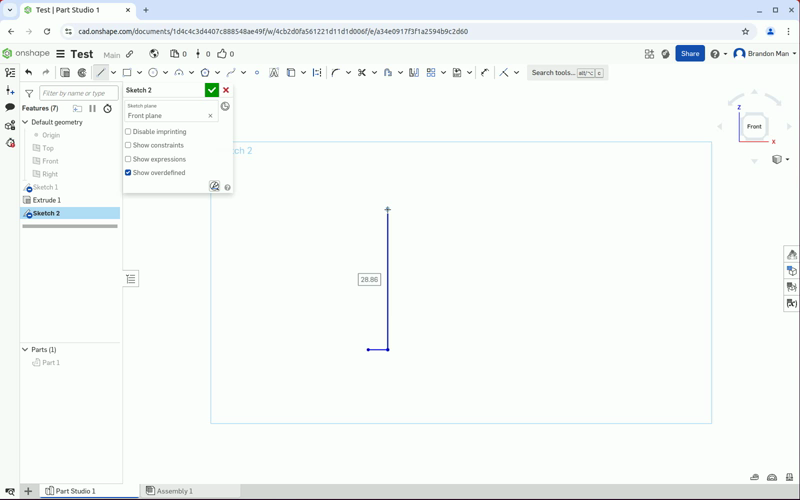
mouse_move(417, 209)
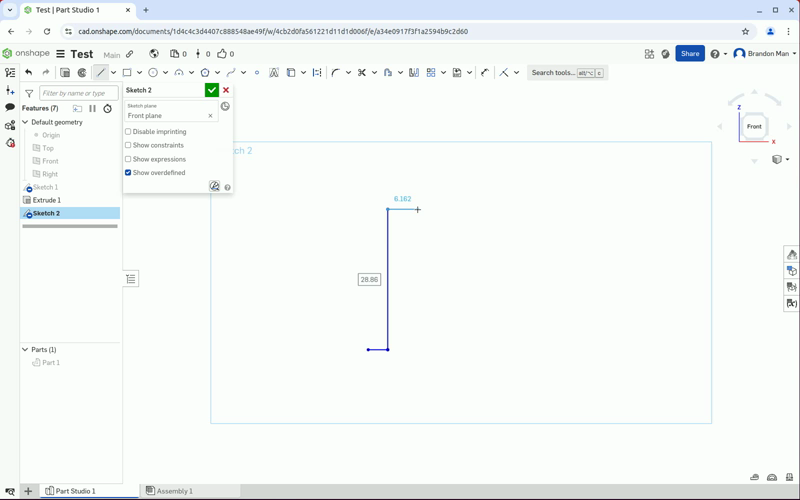
mouse_move(375, 209)
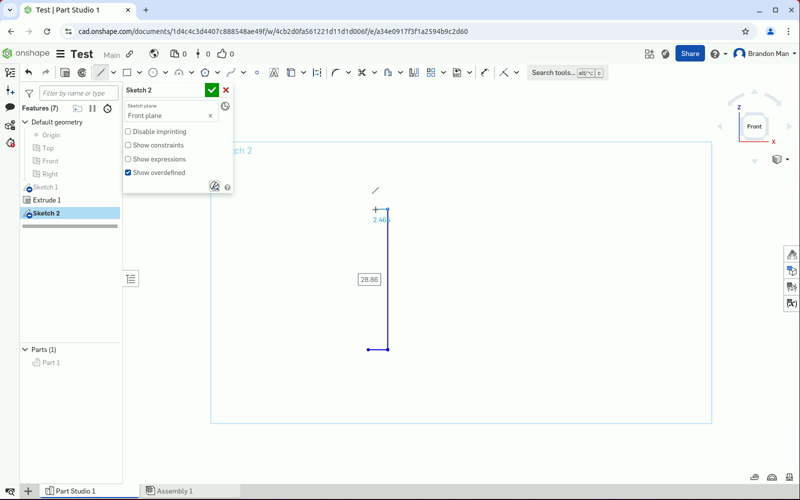
click(375, 209)
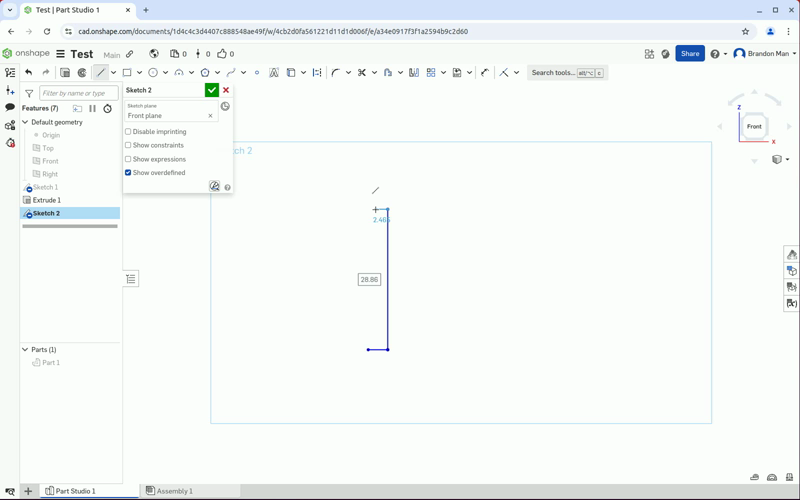
key_up(shift)
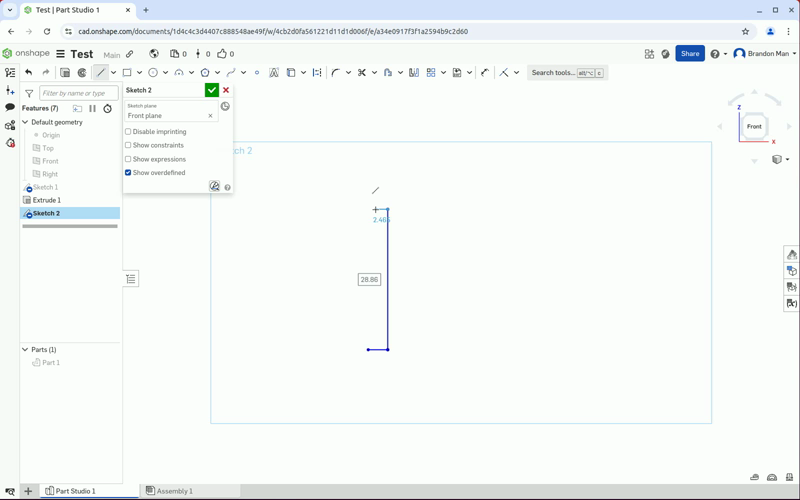
key_down(shift)
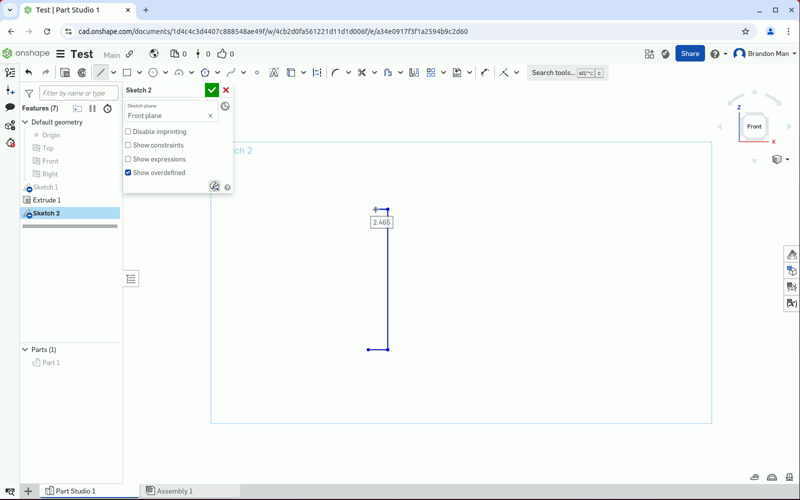
mouse_move(405, 209)
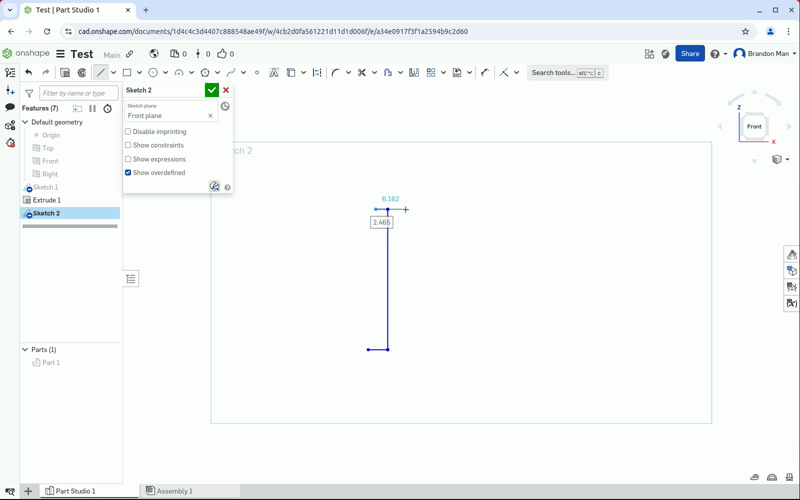
mouse_move(375, 228)
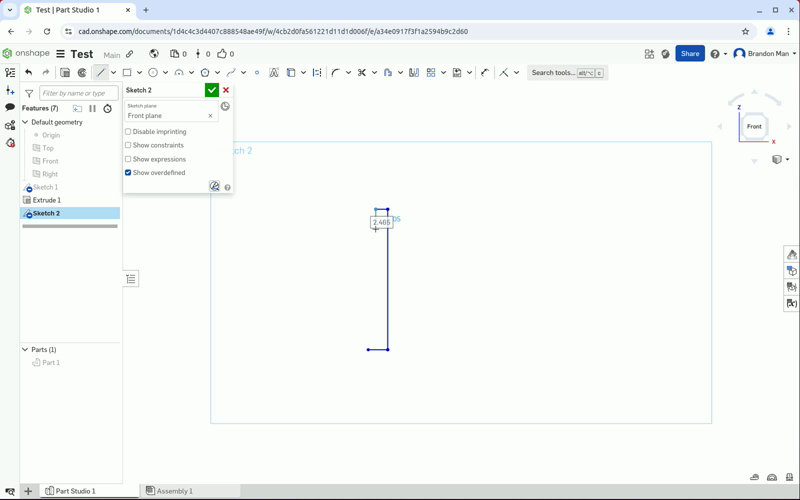
click(375, 228)
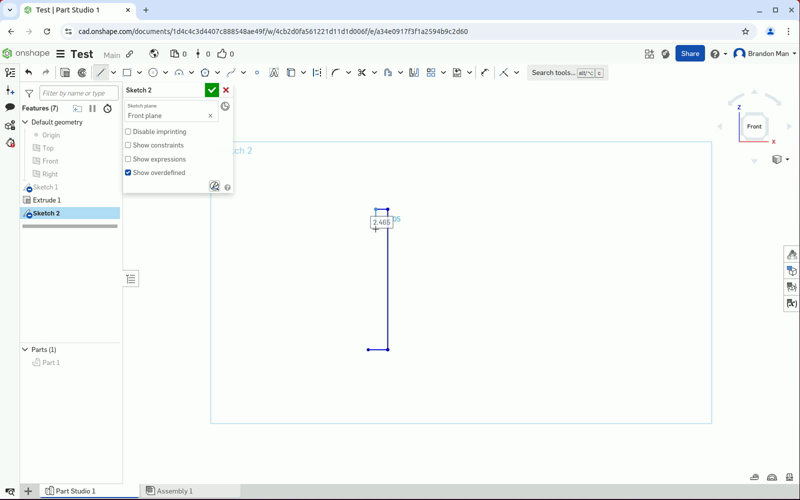
key_up(shift)
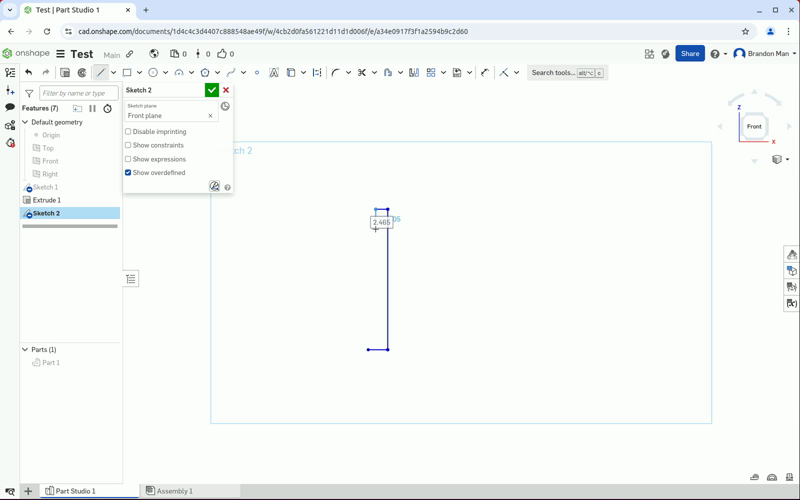
key_down(shift)
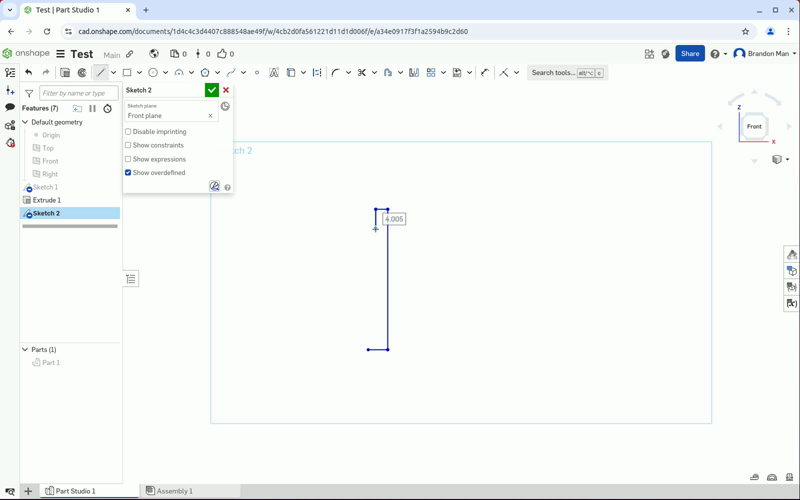
mouse_move(405, 228)
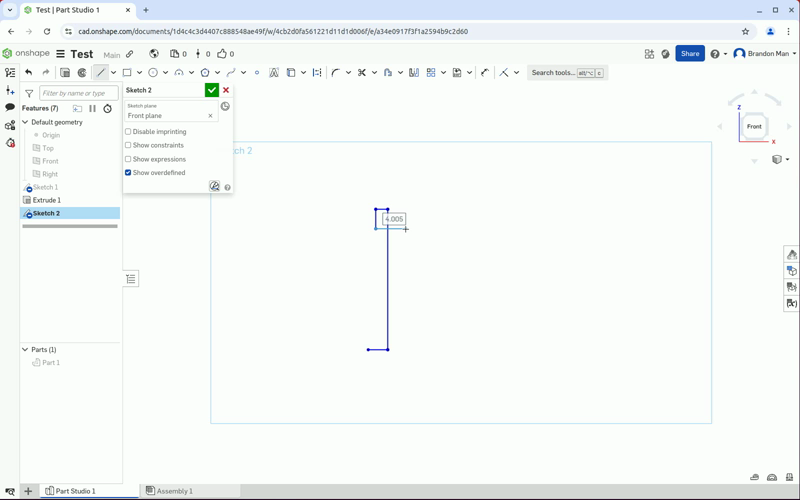
mouse_move(368, 228)
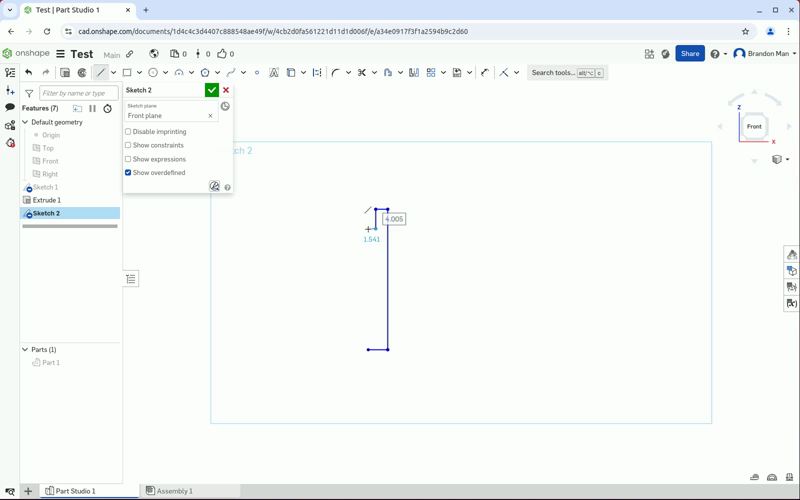
scroll(6)
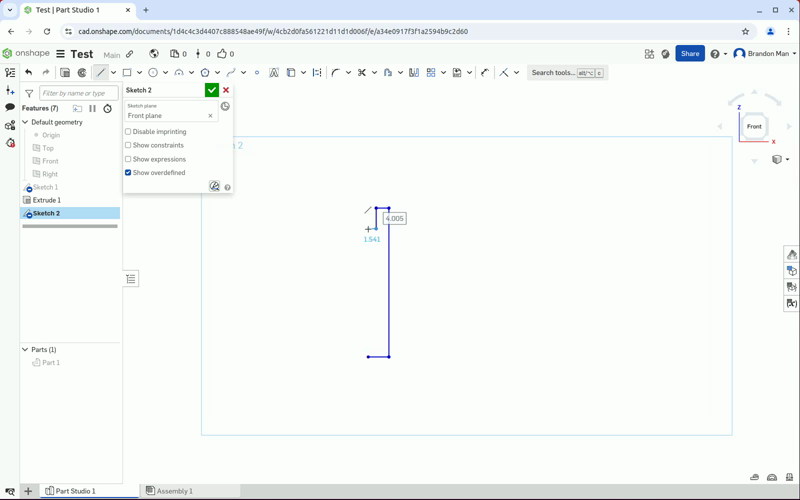
scroll(6)
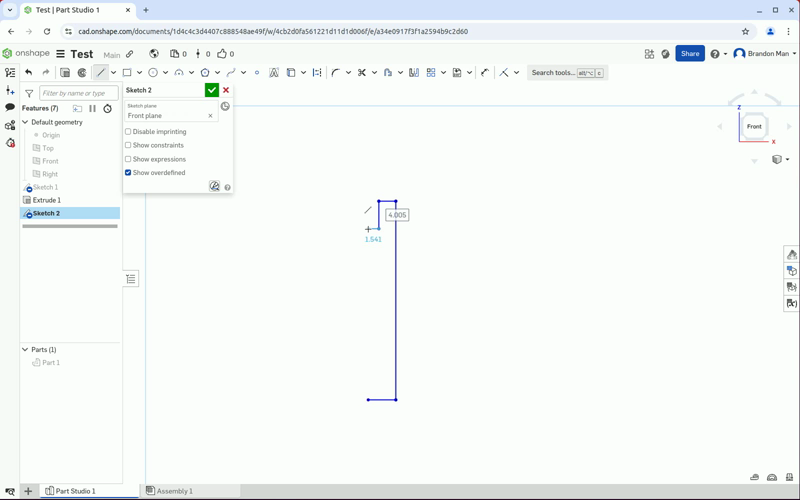
scroll(6)
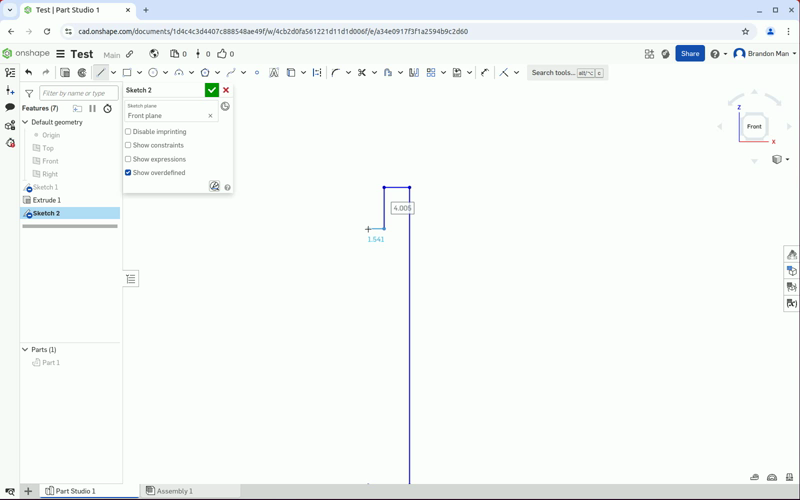
scroll(6)
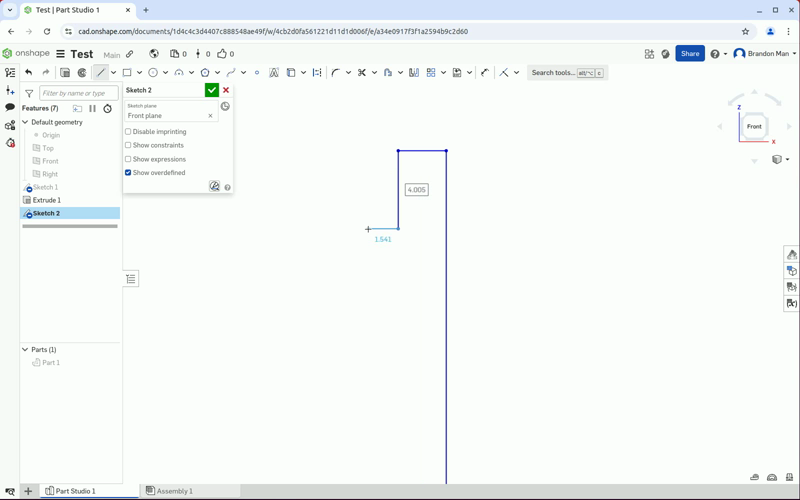
scroll(6)
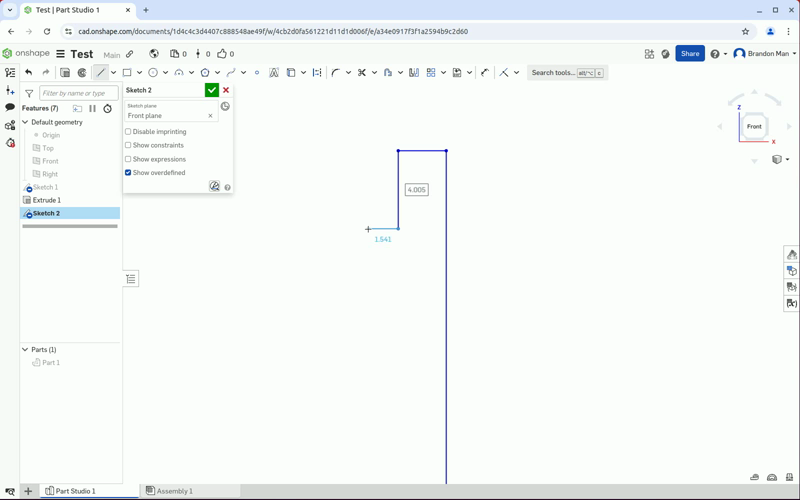
scroll(6)
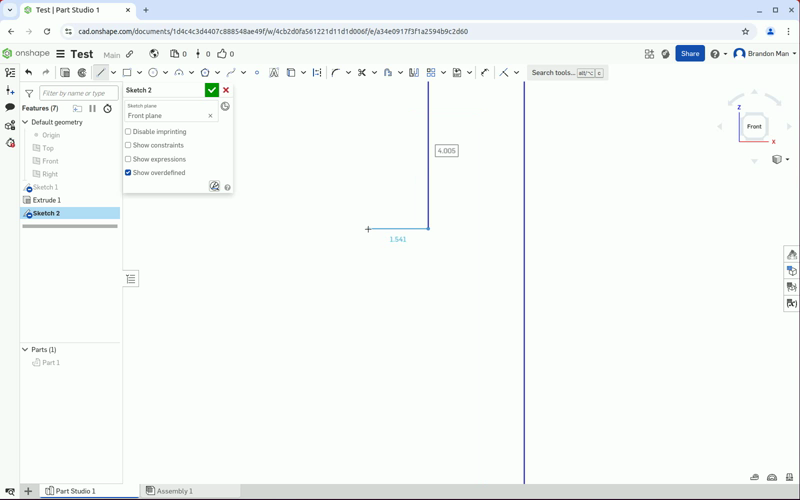
scroll(6)
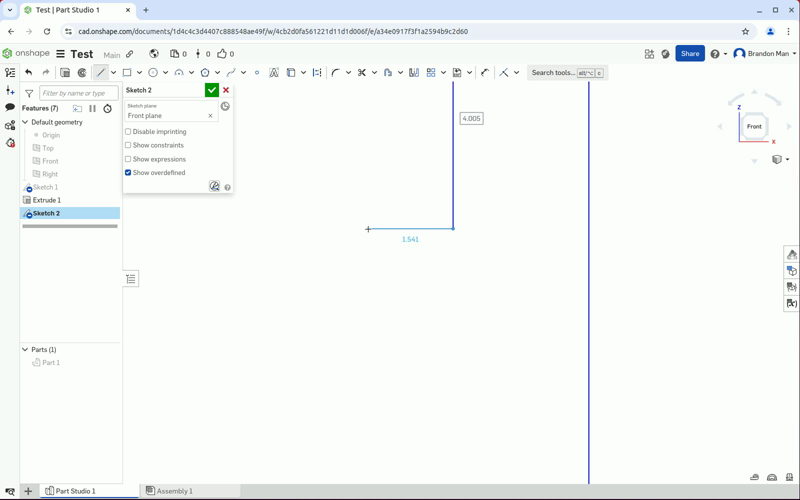
click(368, 228)
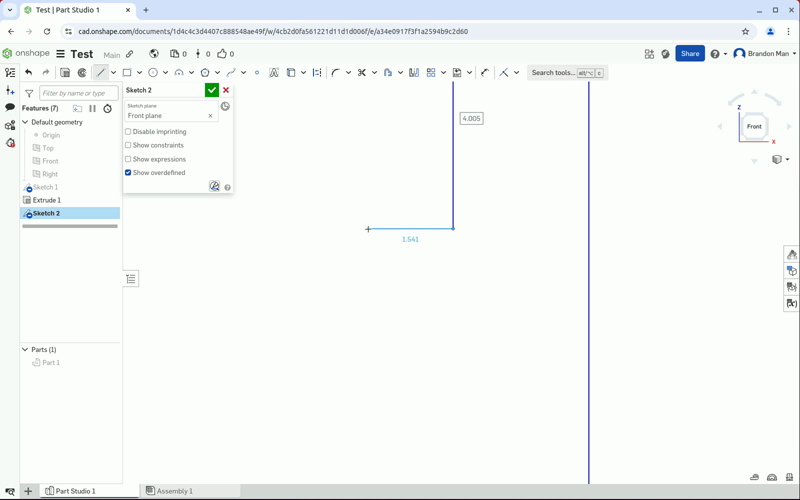
scroll(-6)
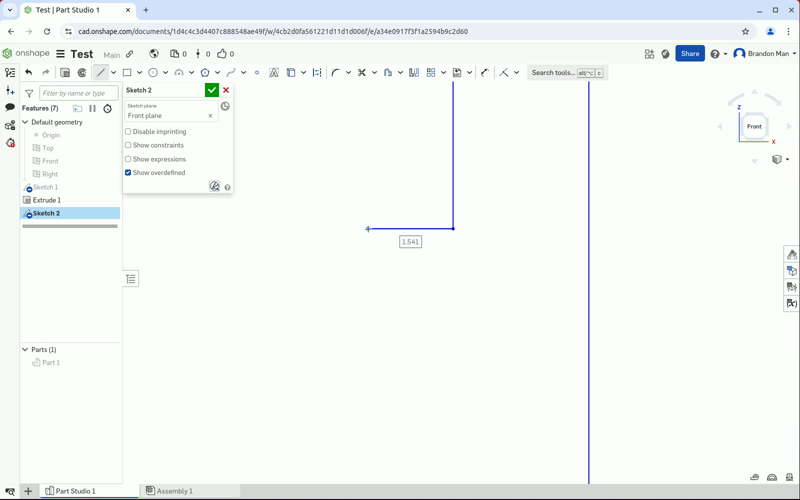
scroll(-6)
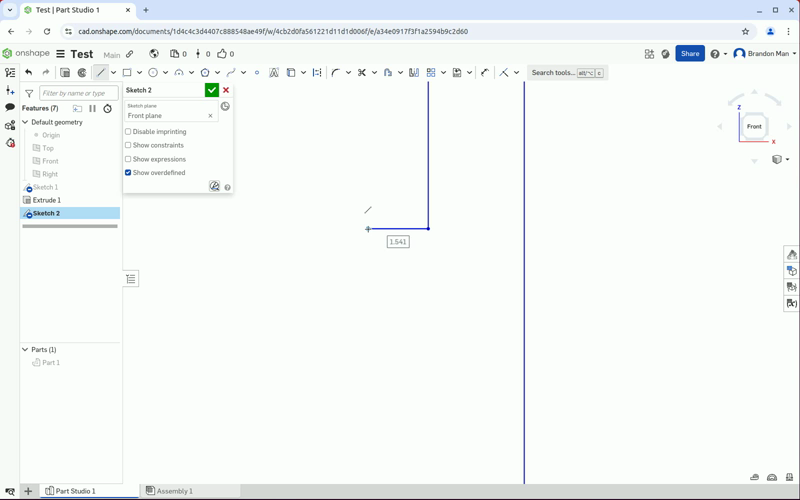
scroll(-6)
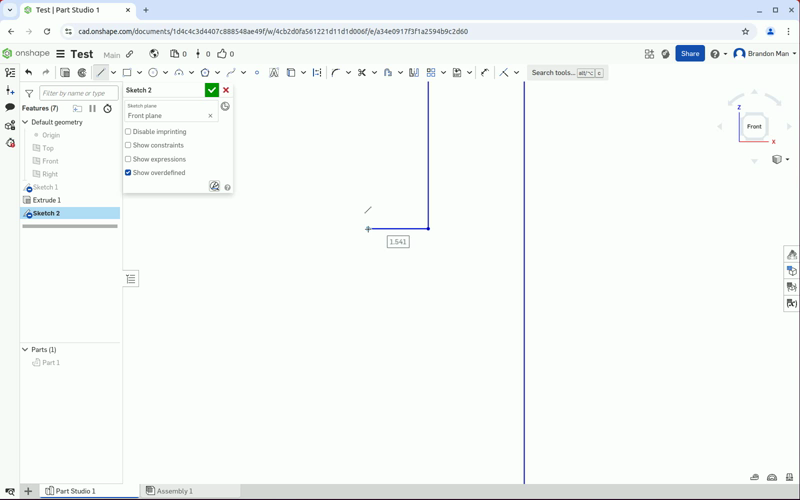
scroll(-6)
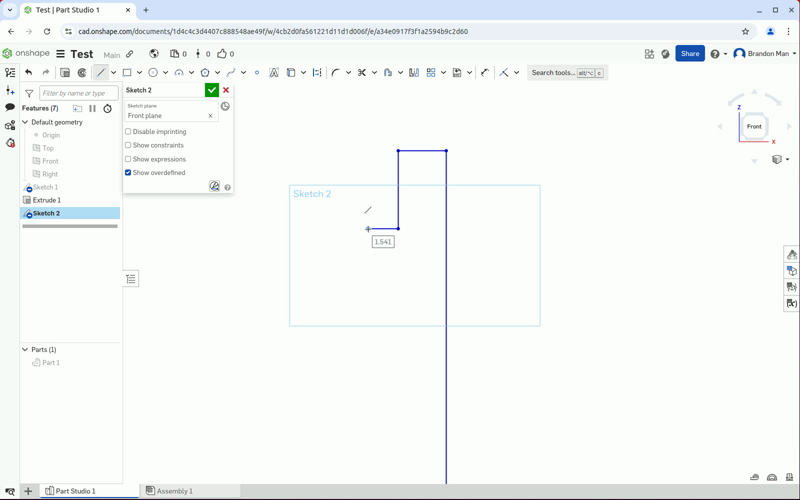
scroll(-6)
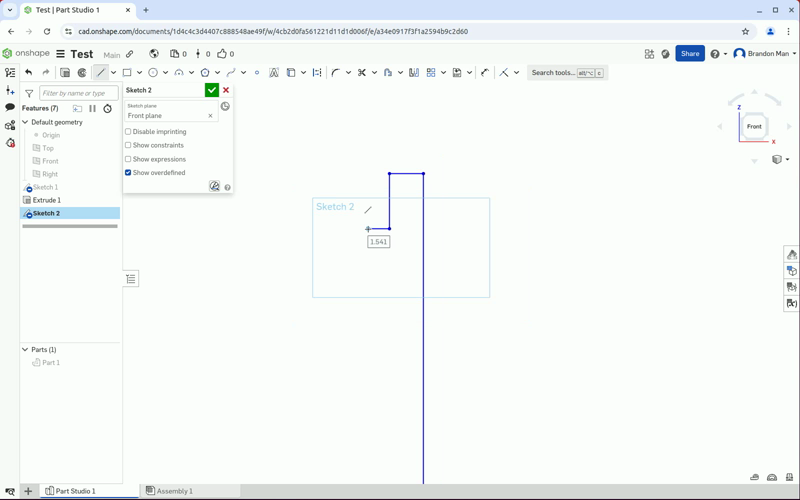
scroll(-6)
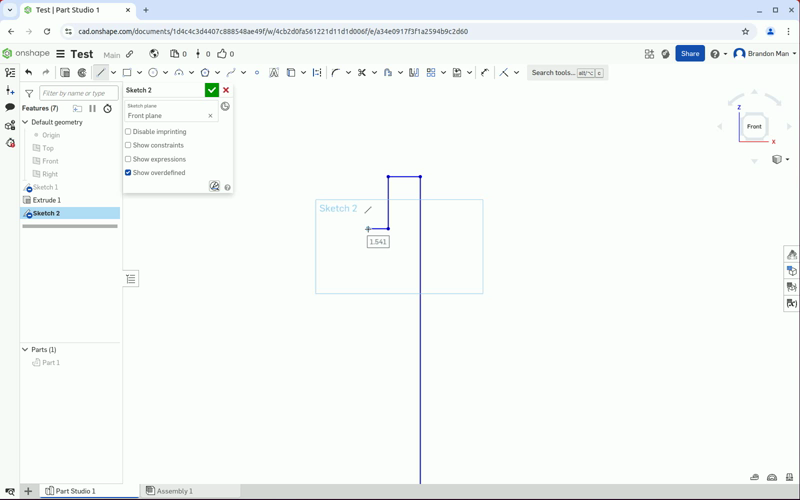
scroll(-6)
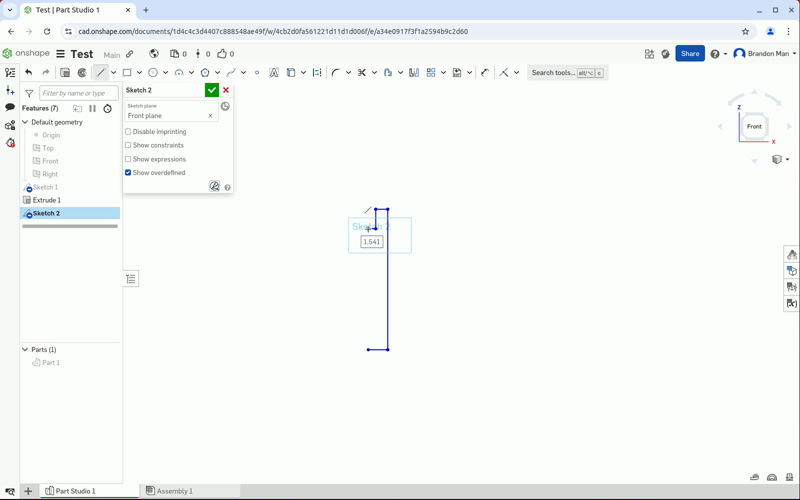
key_up(shift)
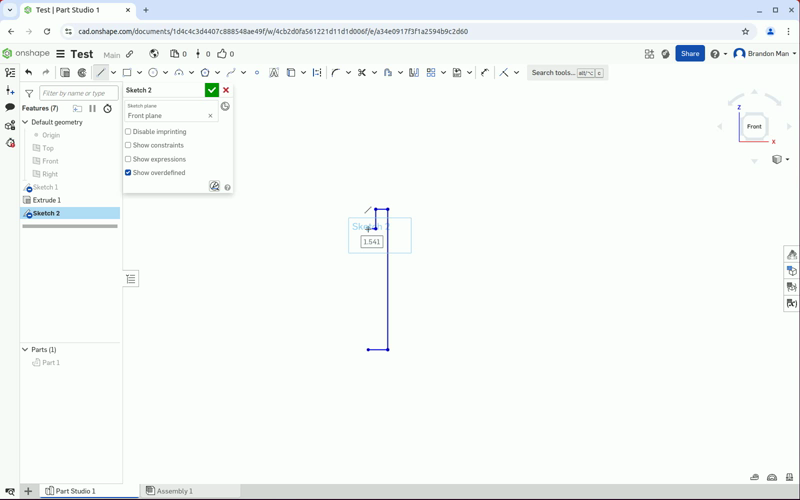
key_down(shift)
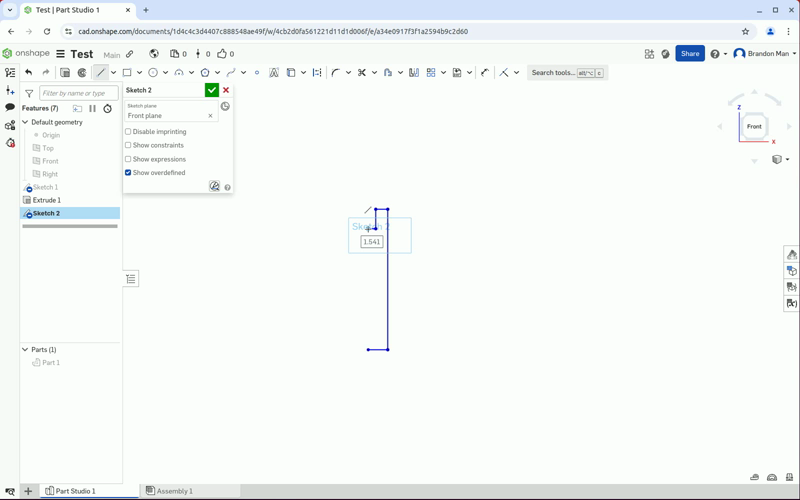
mouse_move(368, 299)
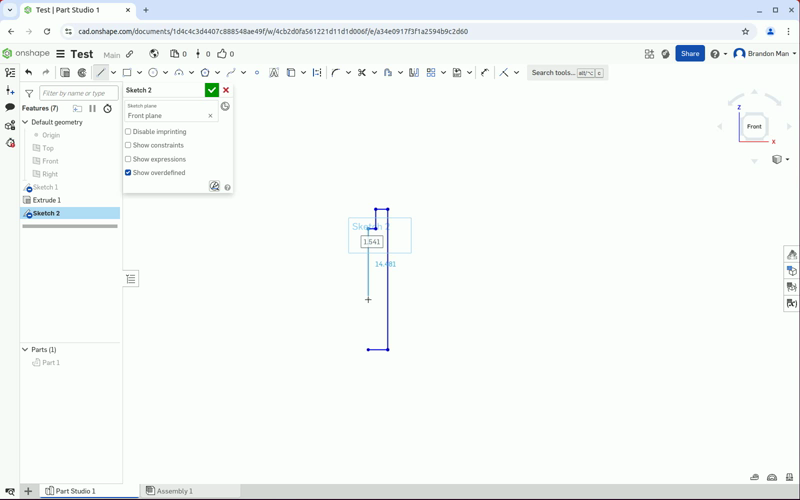
click(368, 299)
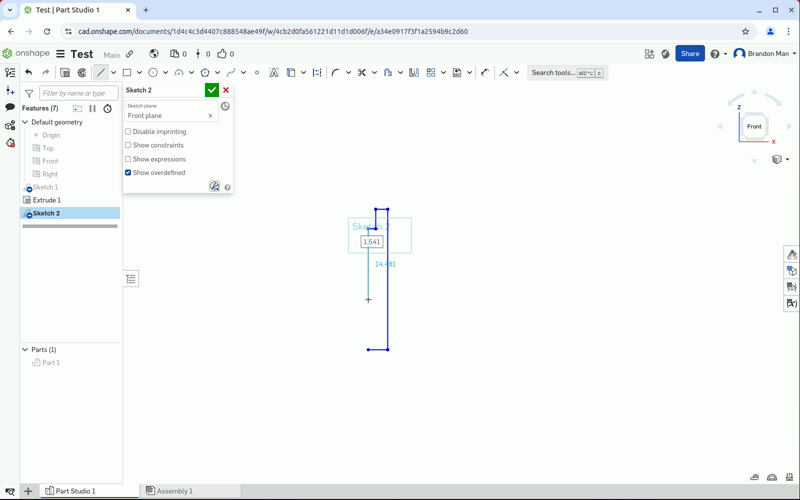
key_up(shift)
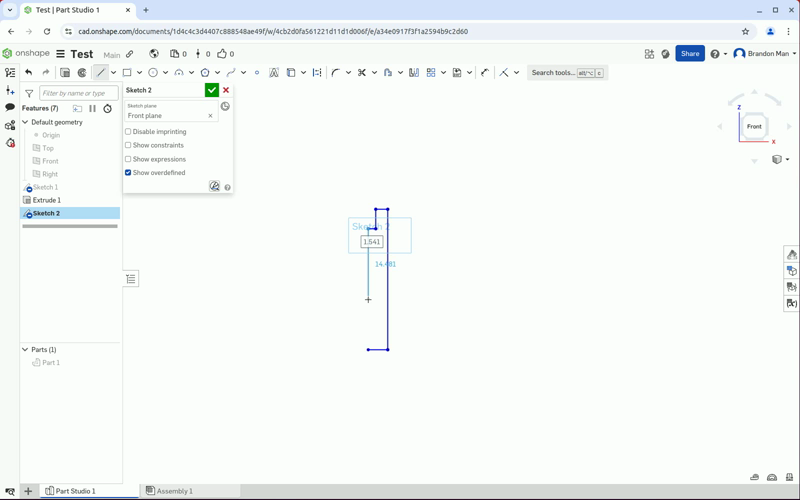
key_down(shift)
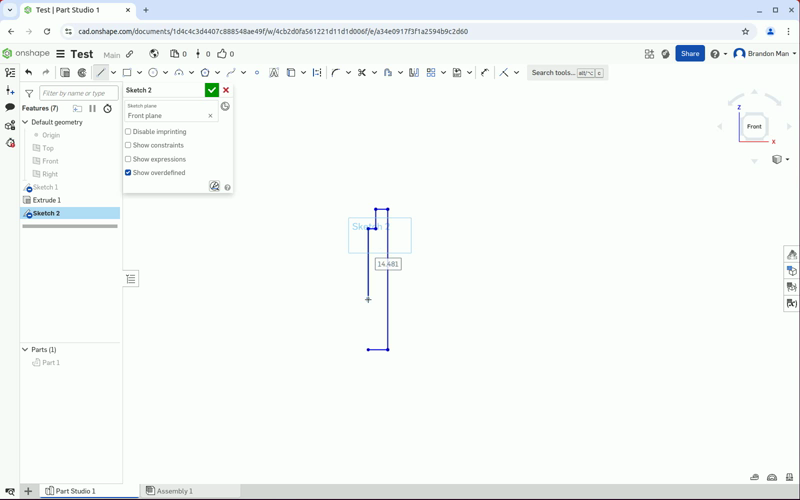
mouse_move(398, 299)
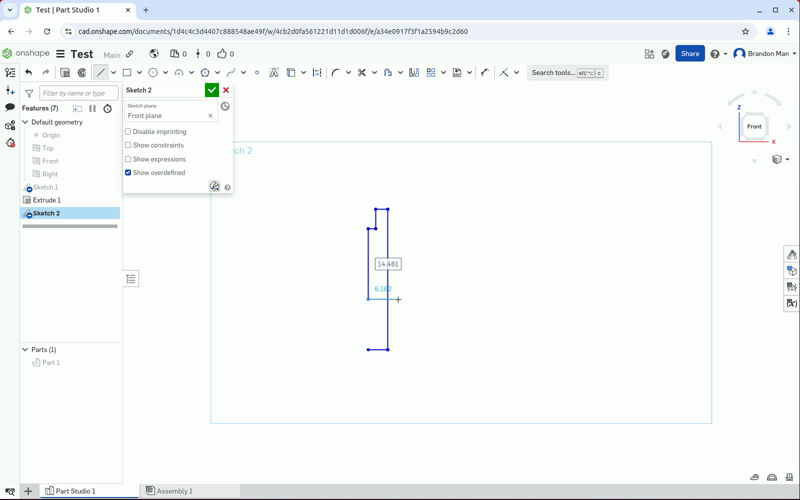
mouse_move(375, 299)
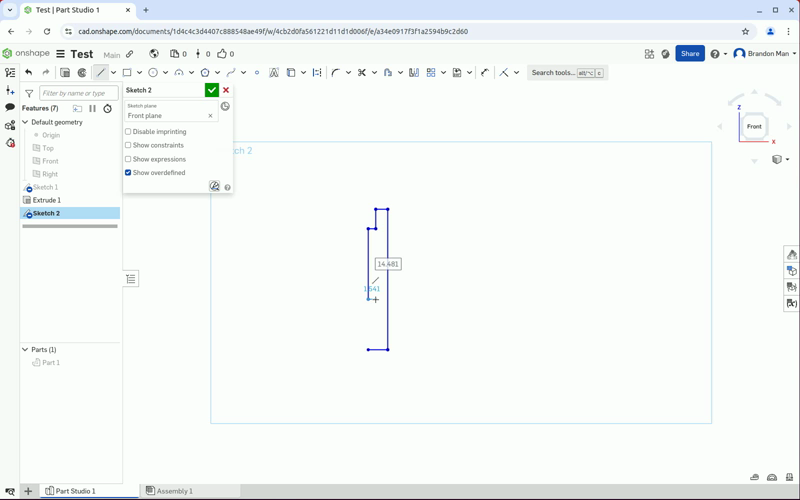
scroll(6)
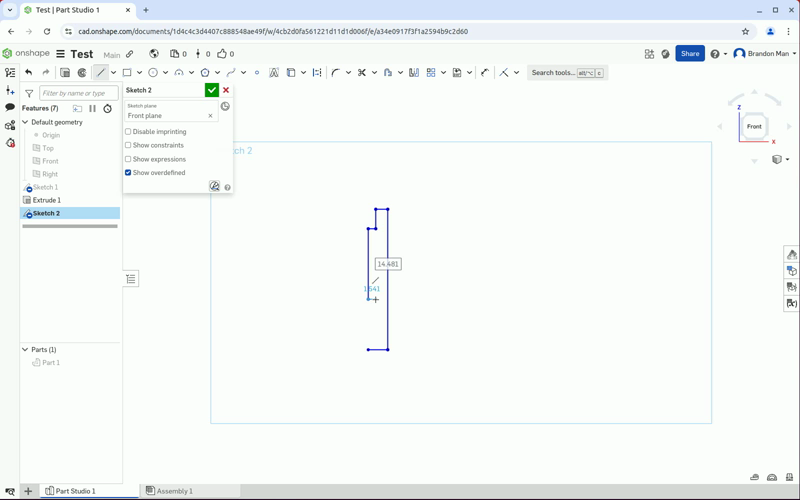
scroll(6)
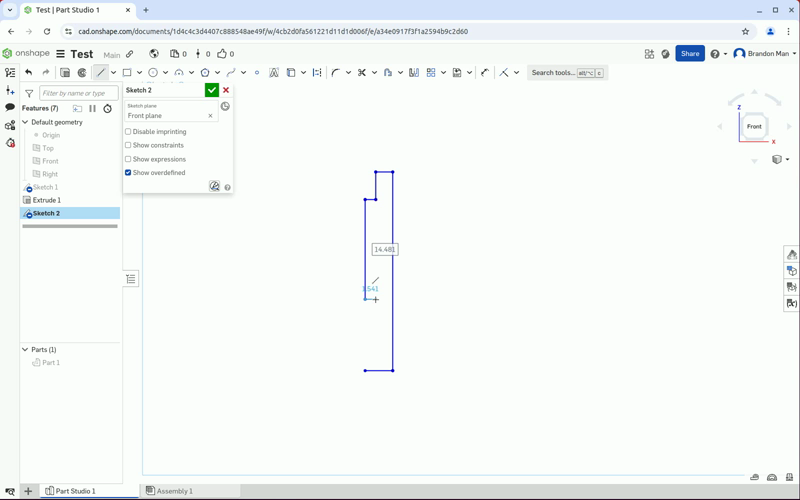
scroll(6)
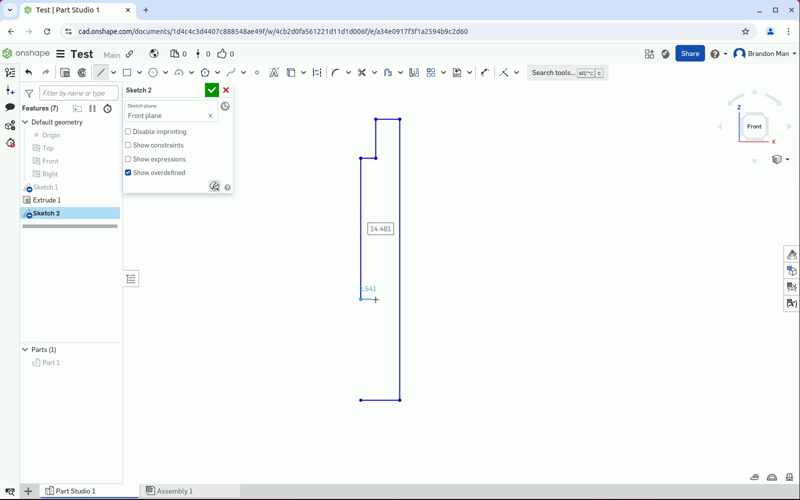
scroll(6)
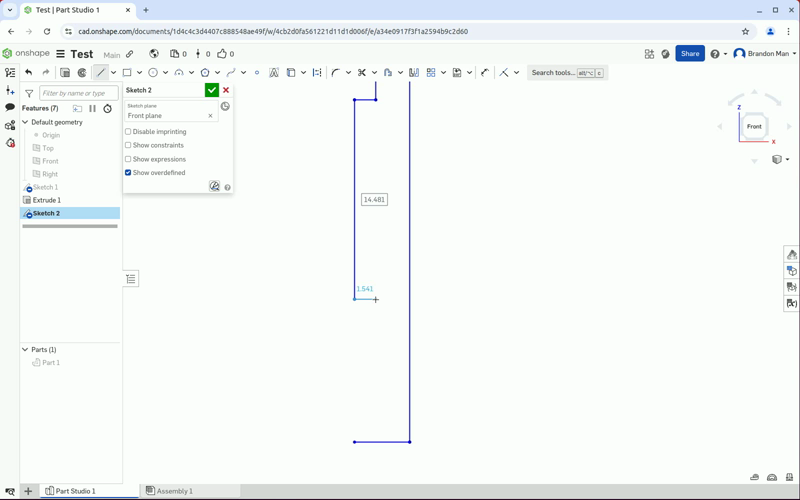
scroll(6)
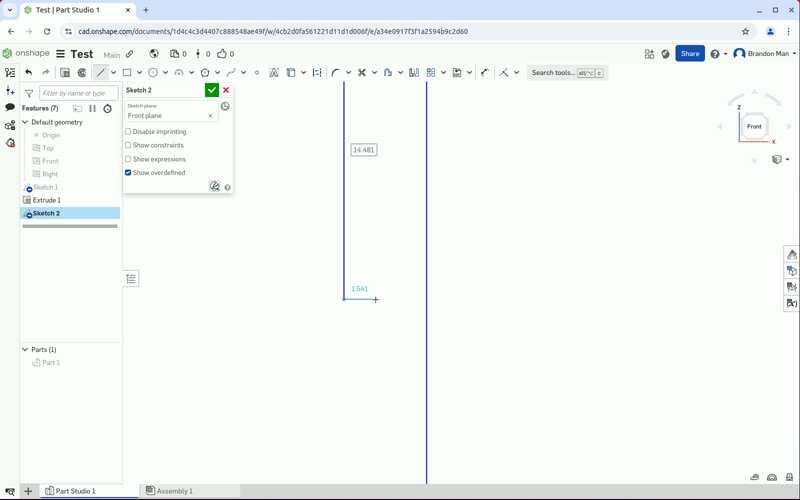
scroll(6)
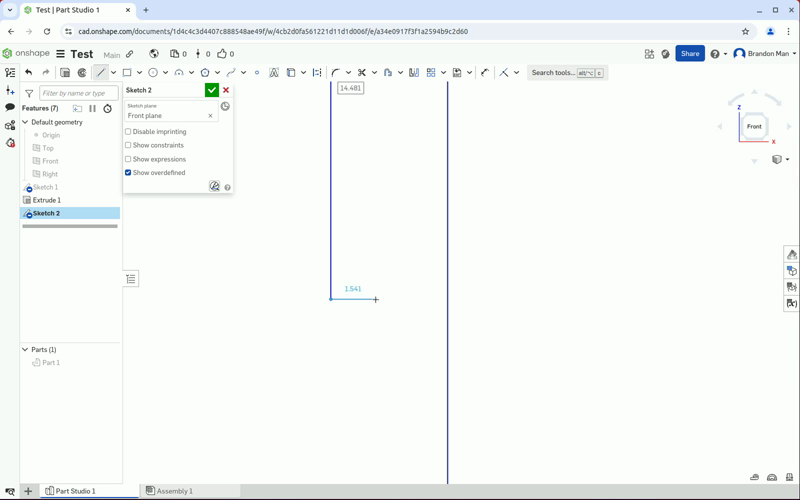
scroll(6)
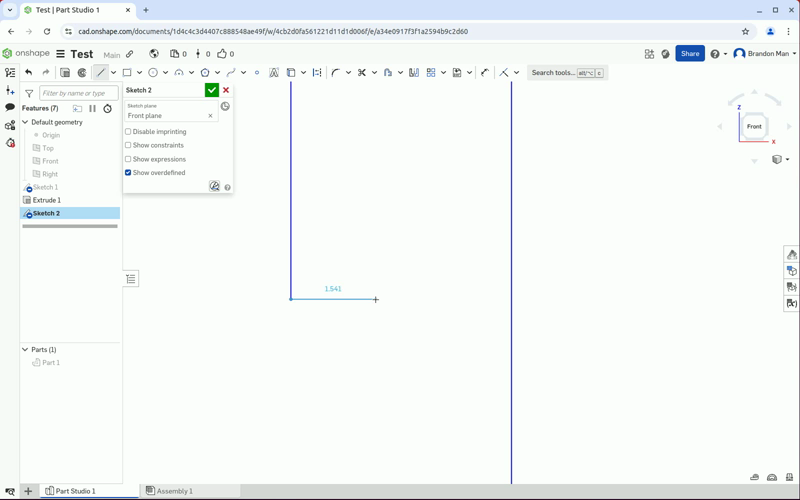
click(375, 299)
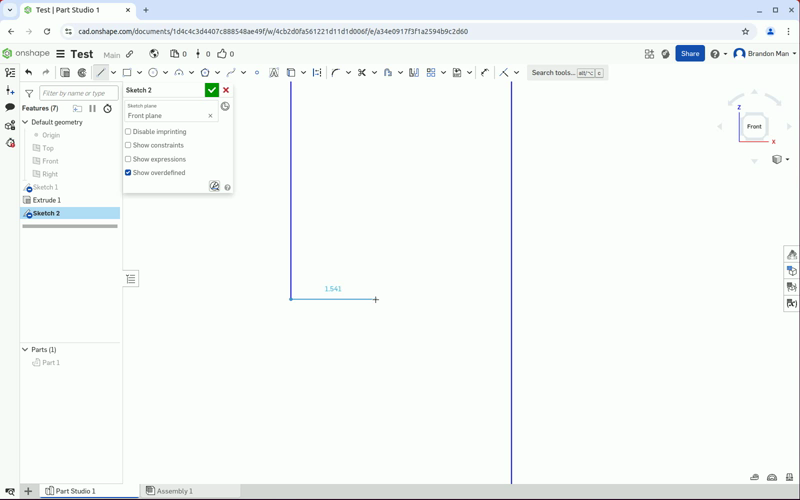
scroll(-6)
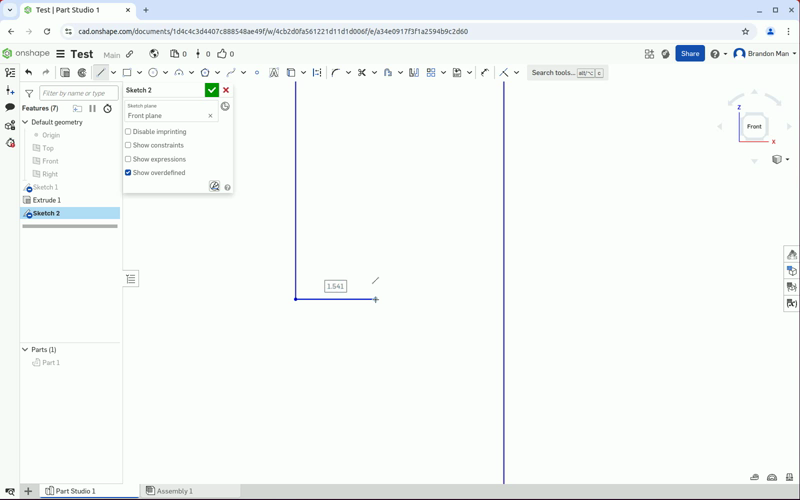
scroll(-6)
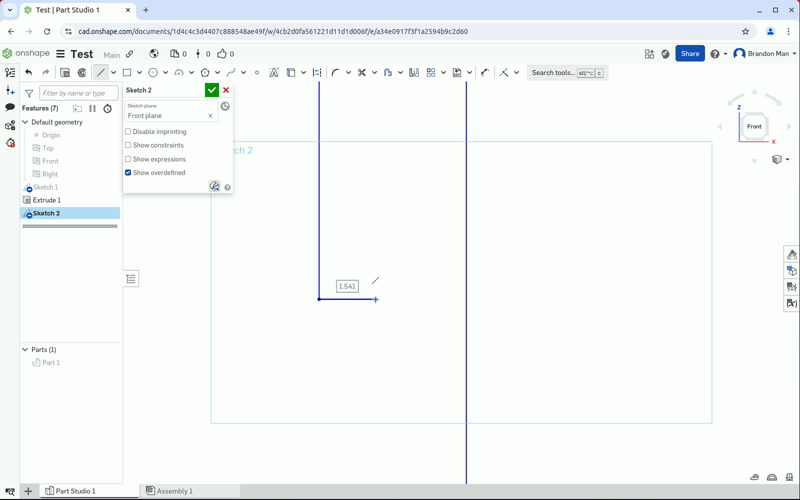
scroll(-6)
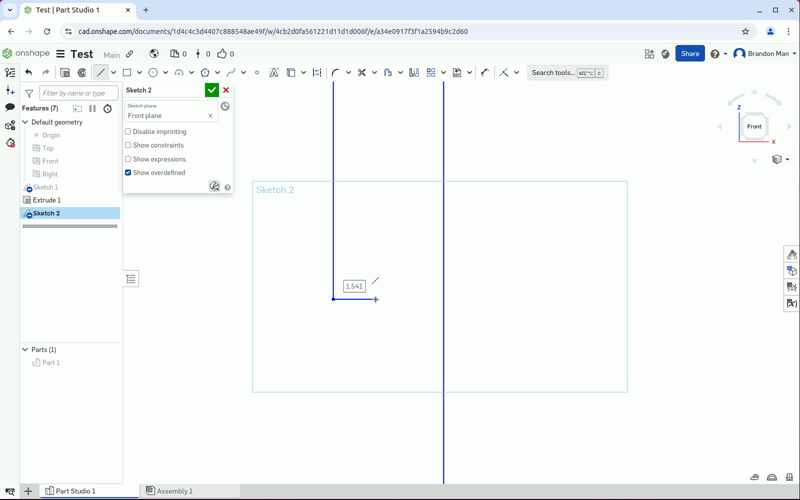
scroll(-6)
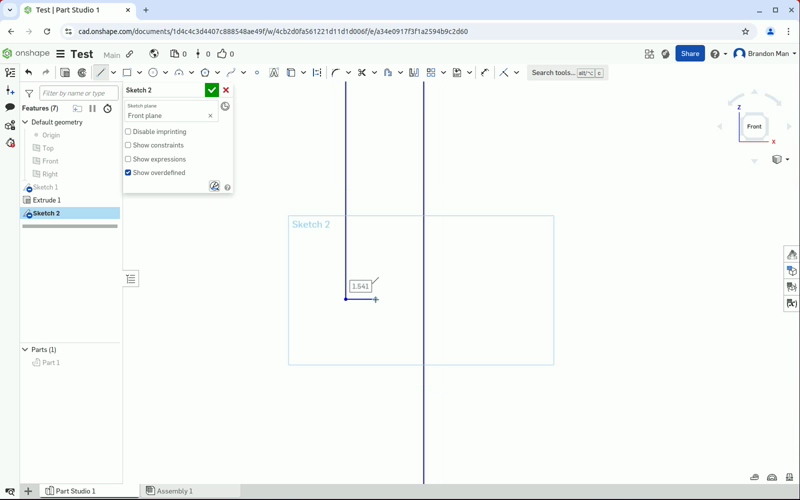
scroll(-6)
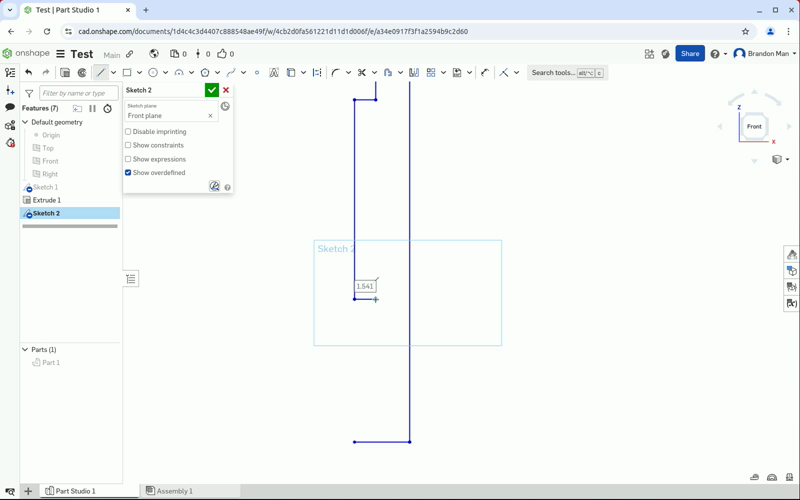
scroll(-6)
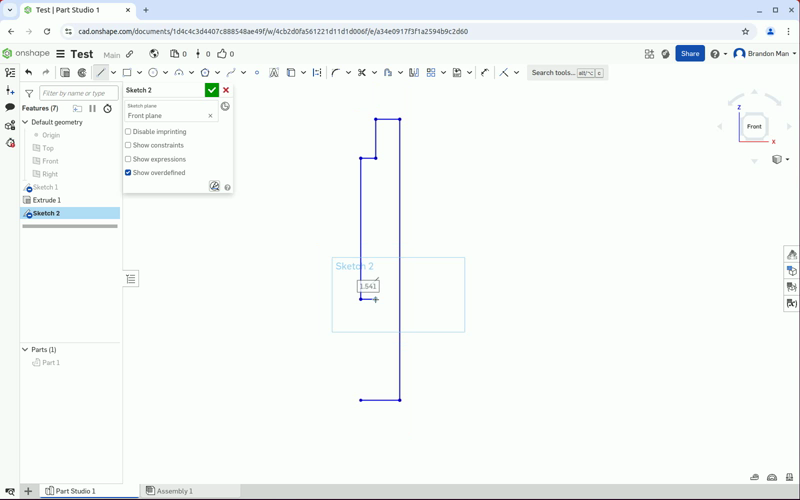
scroll(-6)
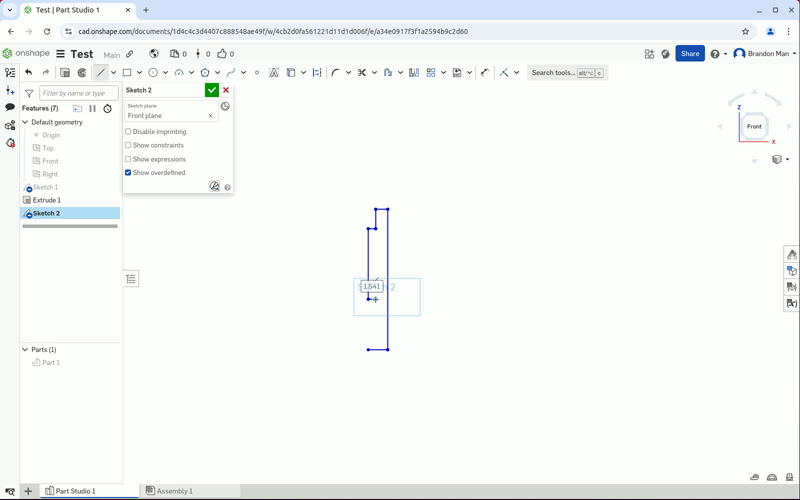
key_up(shift)
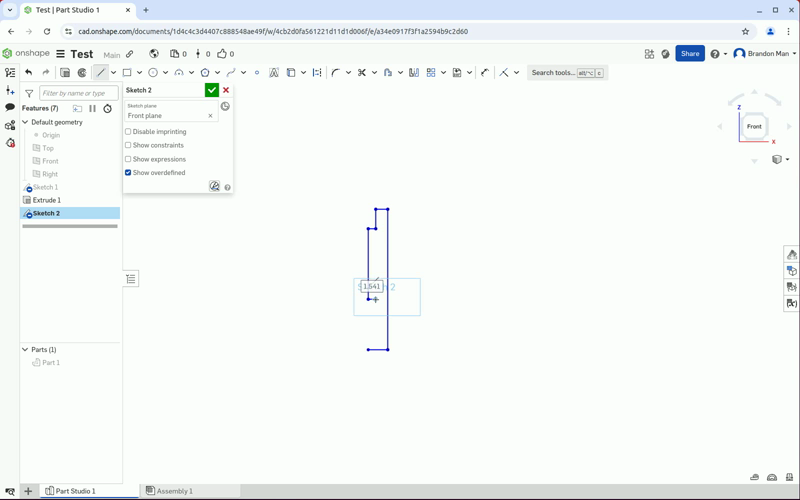
key_down(shift)
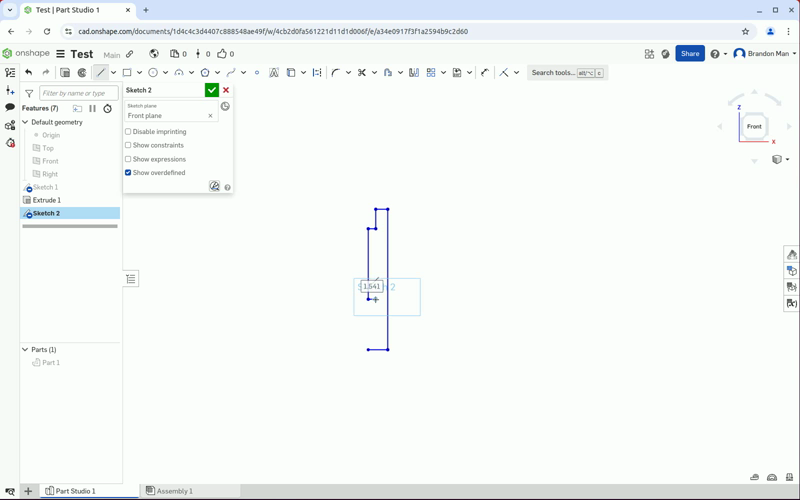
mouse_move(405, 299)
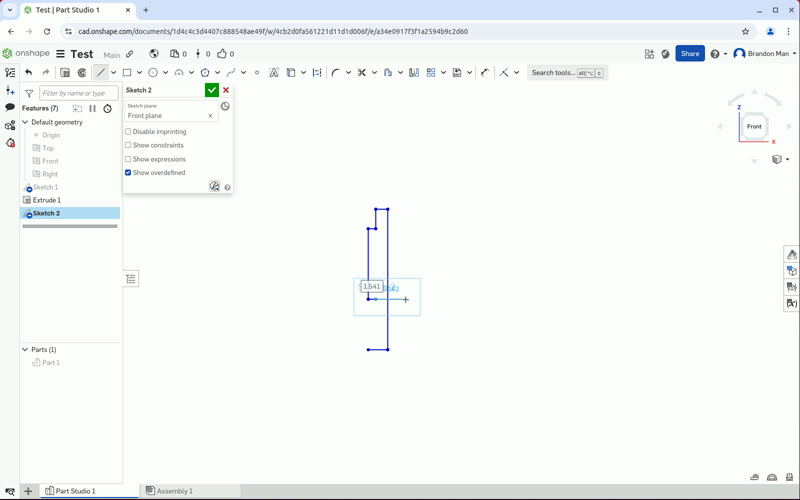
mouse_move(375, 323)
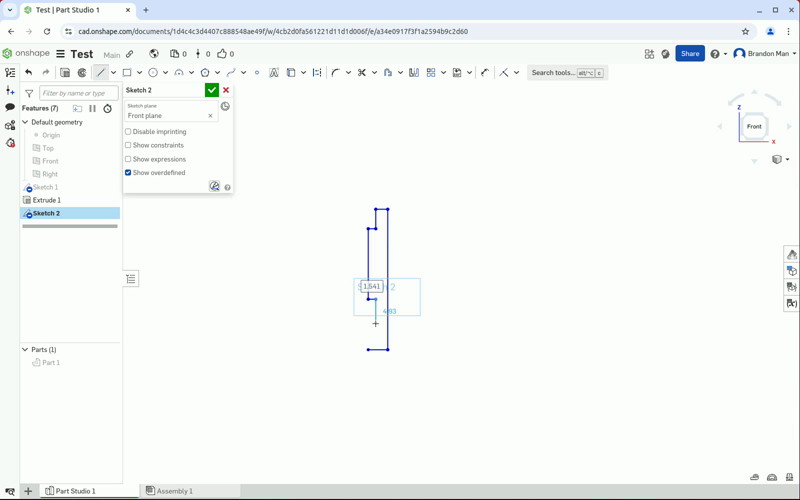
click(375, 323)
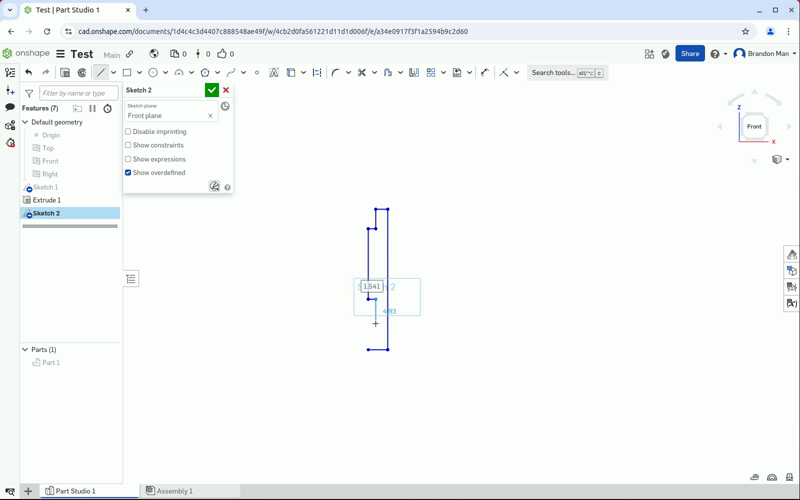
key_up(shift)
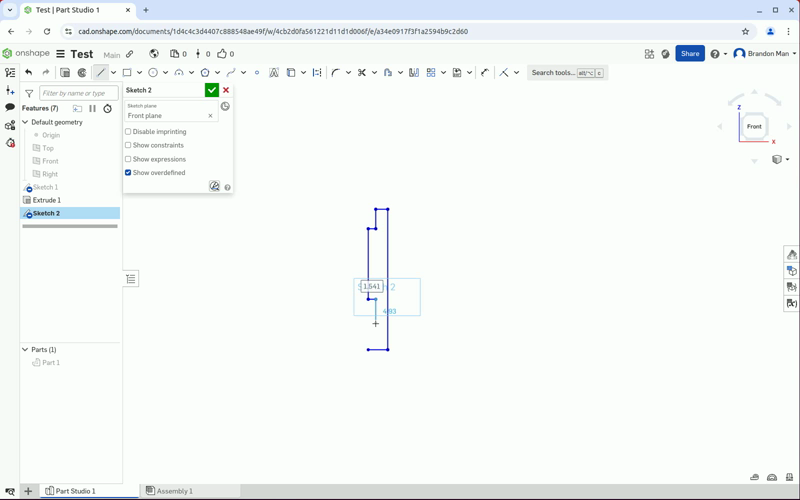
key_down(shift)
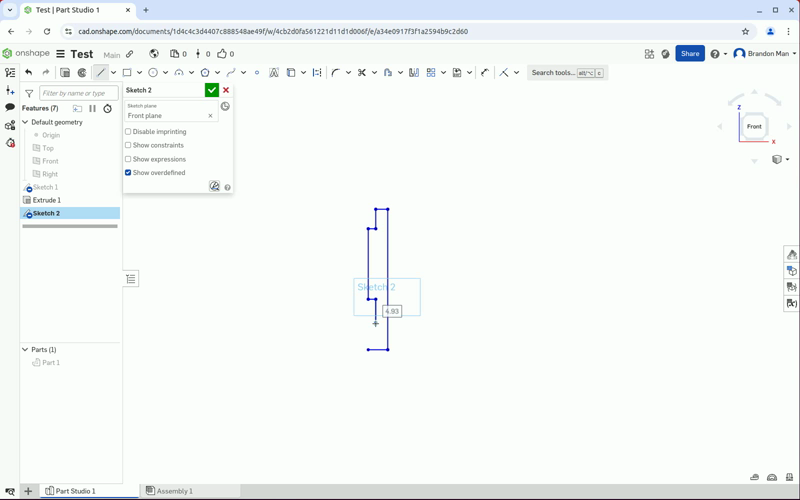
mouse_move(405, 323)
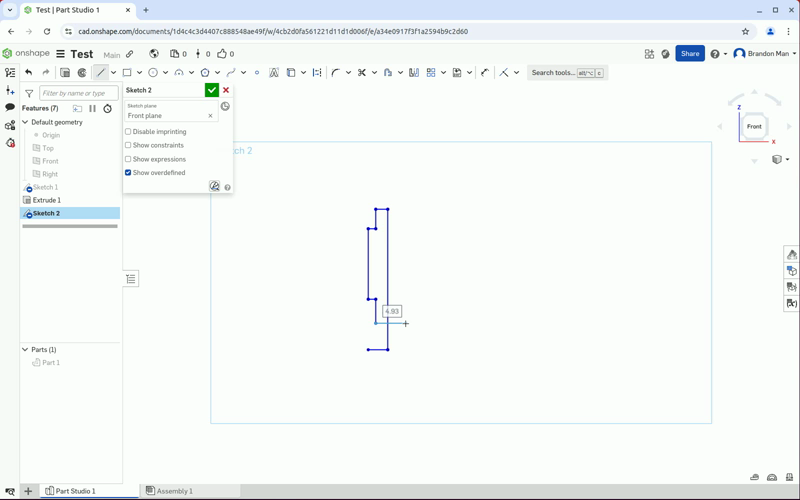
mouse_move(368, 323)
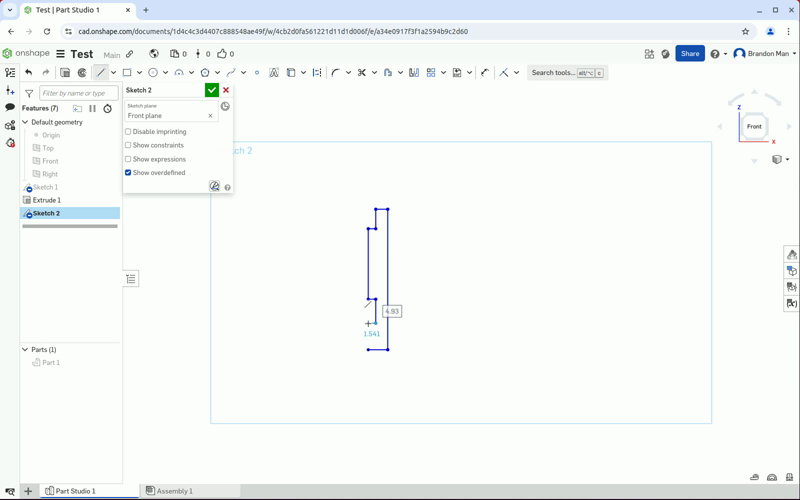
scroll(6)
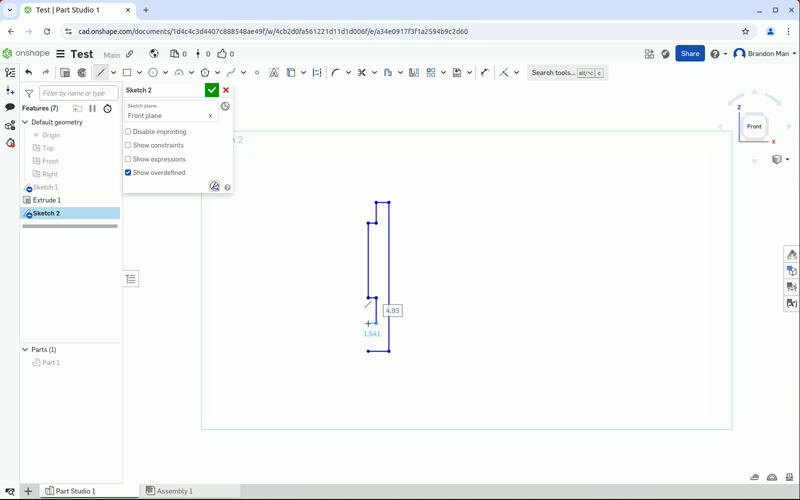
scroll(6)
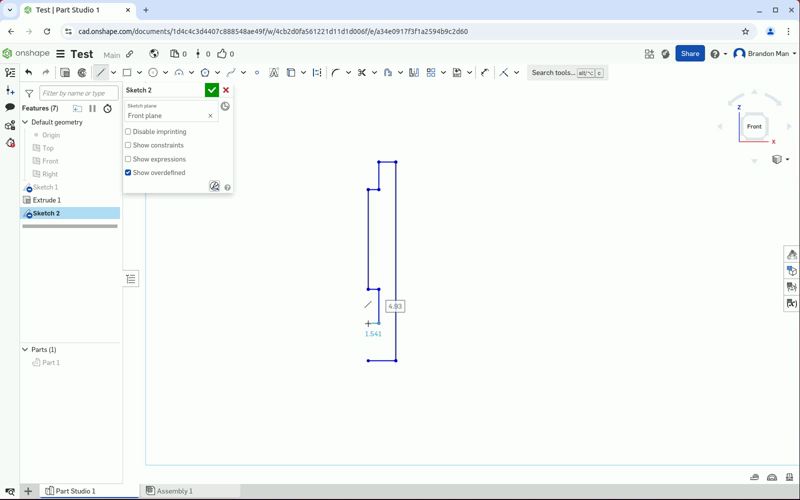
scroll(6)
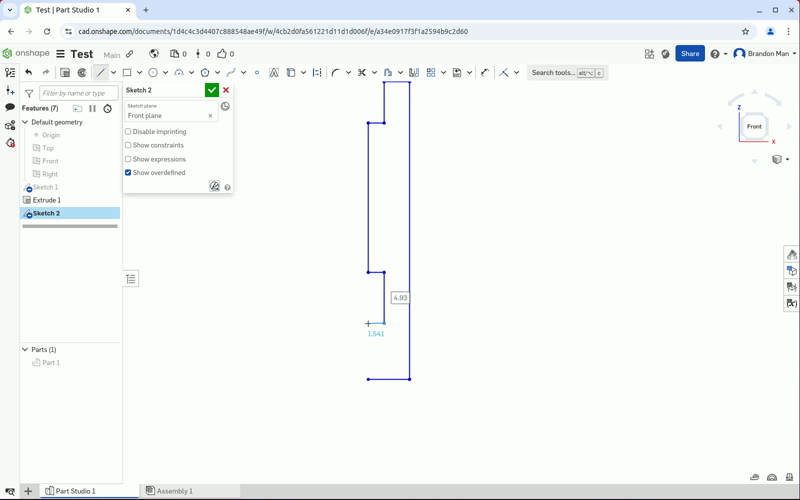
scroll(6)
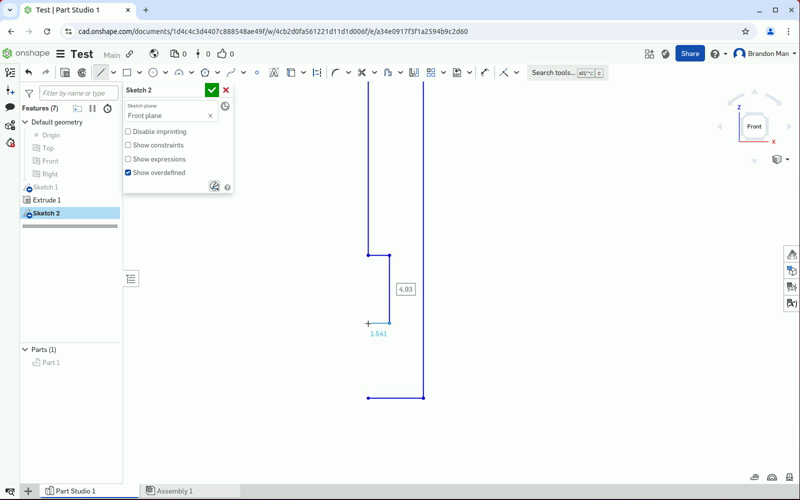
scroll(6)
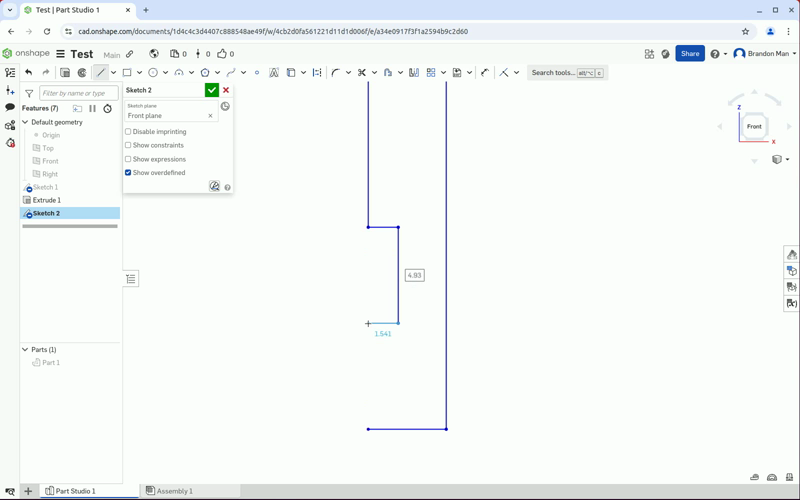
scroll(6)
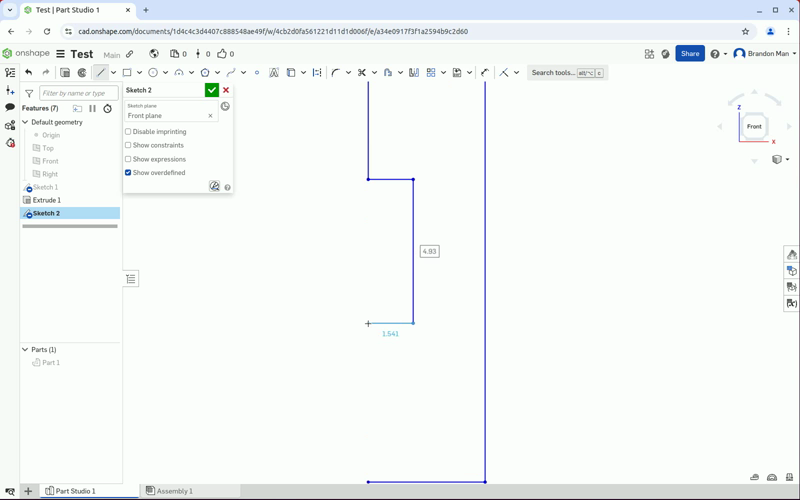
scroll(6)
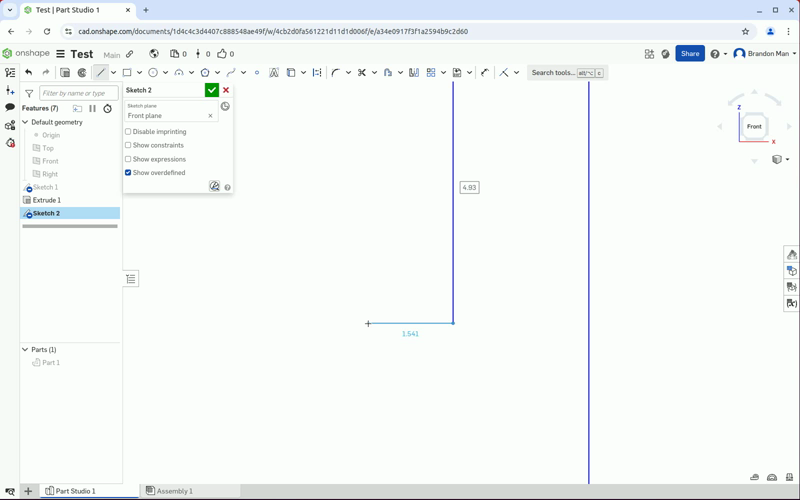
click(368, 323)
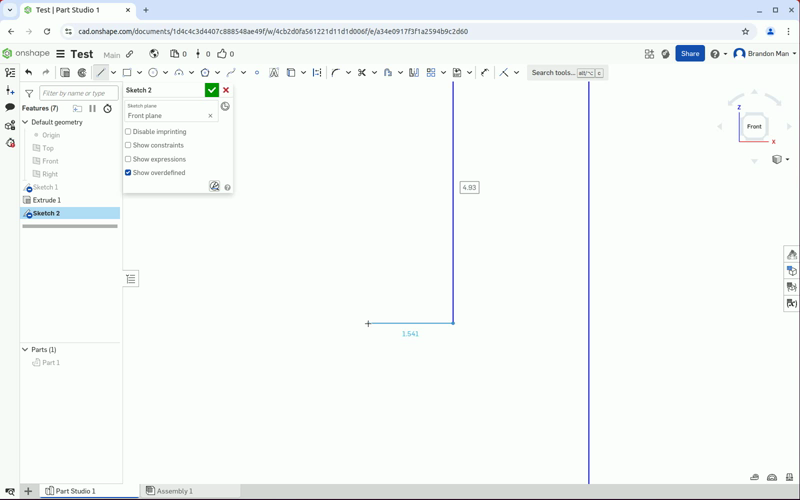
scroll(-6)
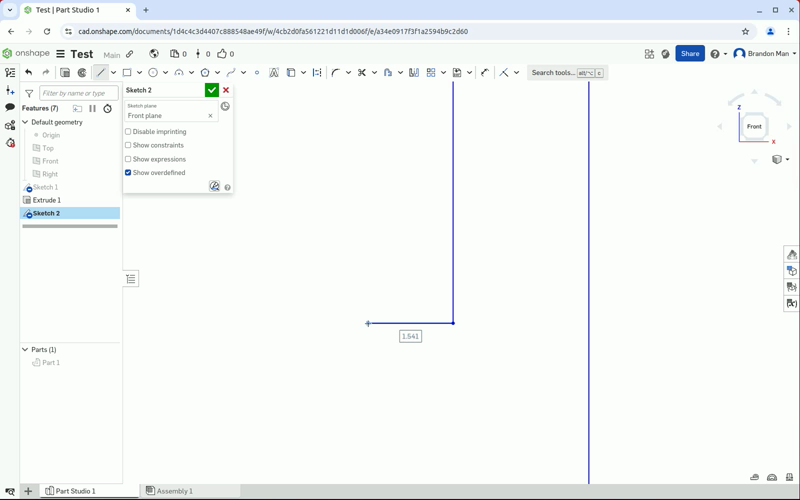
scroll(-6)
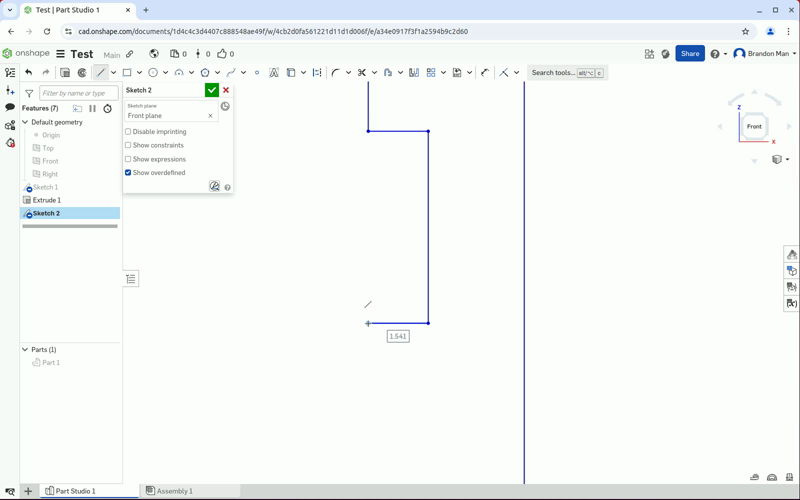
scroll(-6)
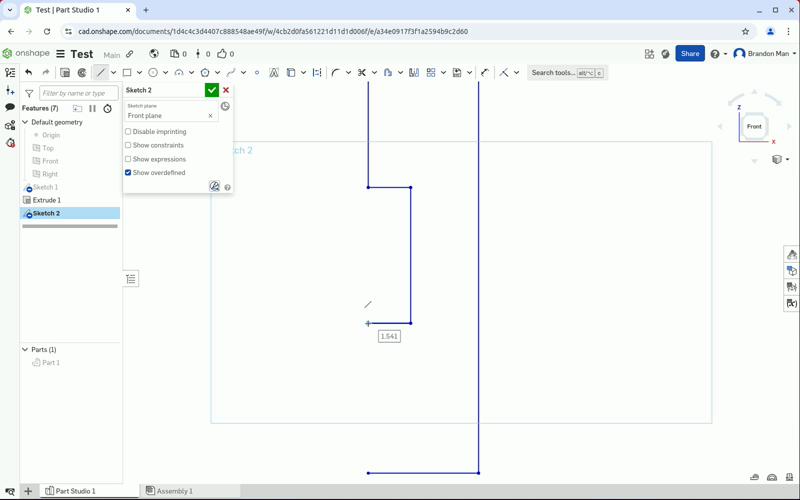
scroll(-6)
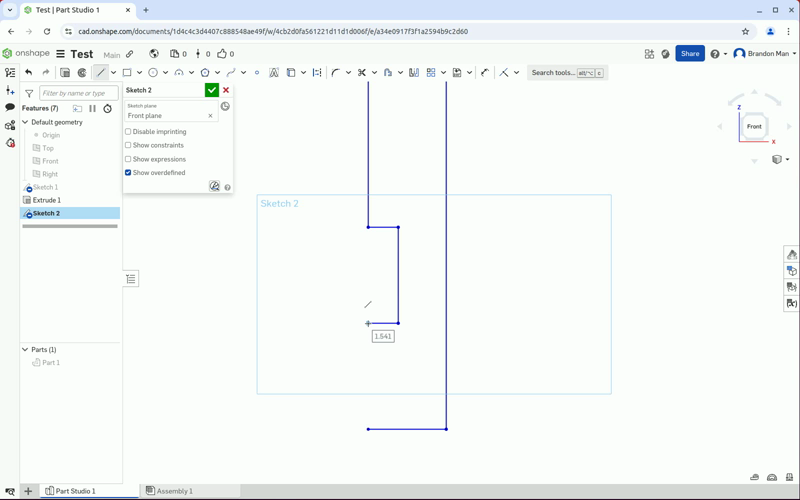
scroll(-6)
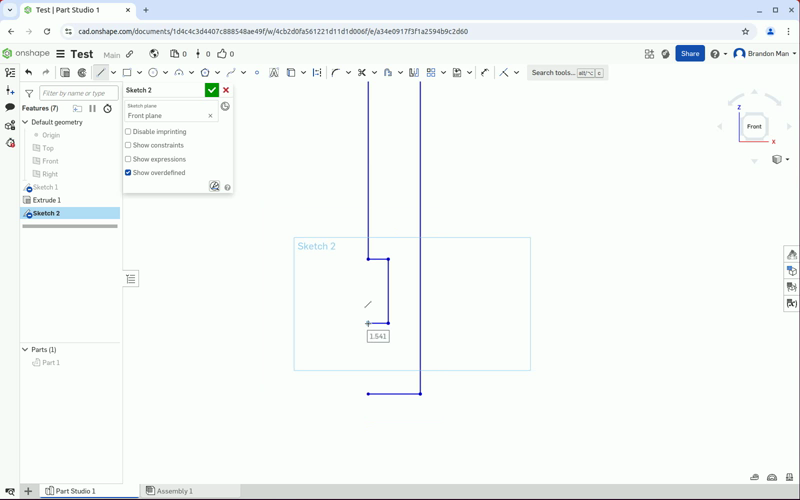
scroll(-6)
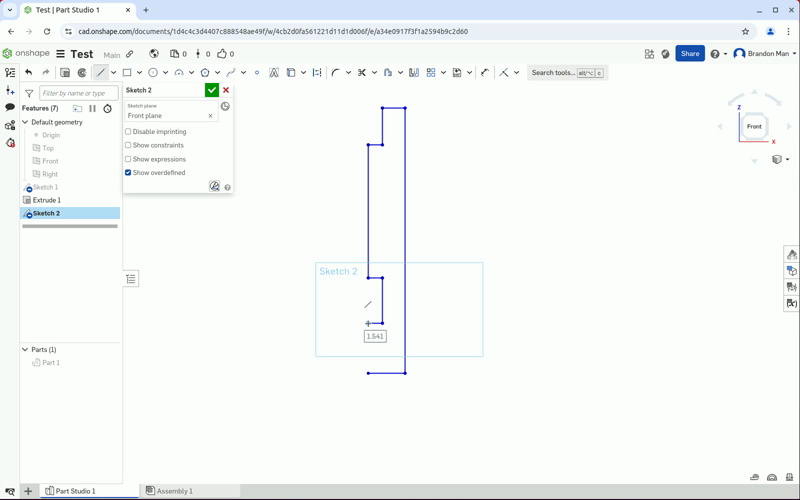
scroll(-6)
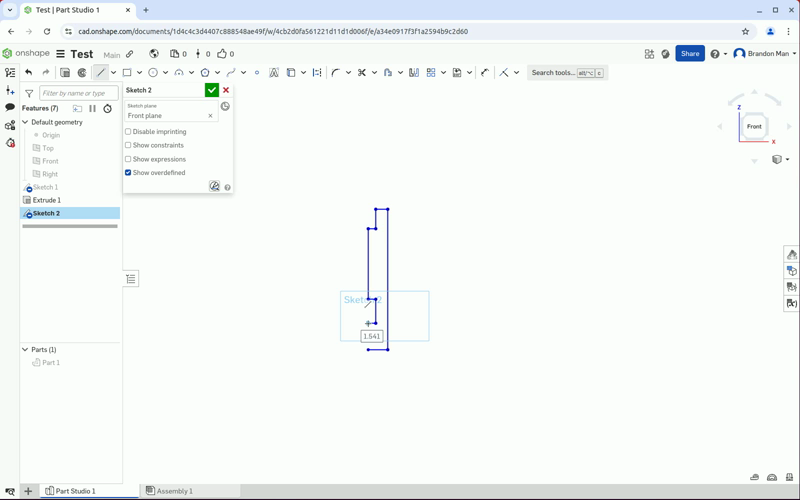
key_up(shift)
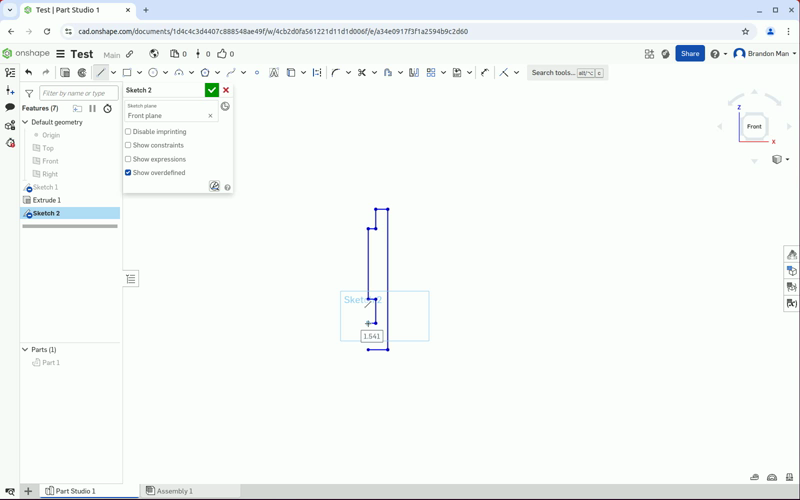
mouse_move(398, 323)
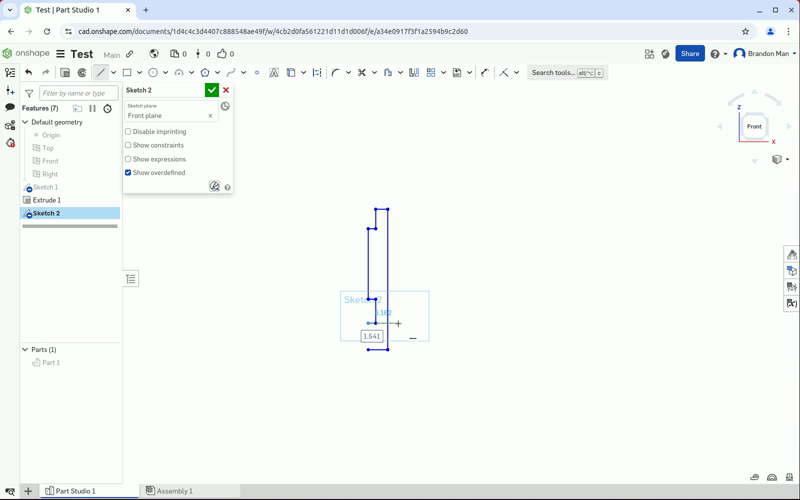
key_down(shift)
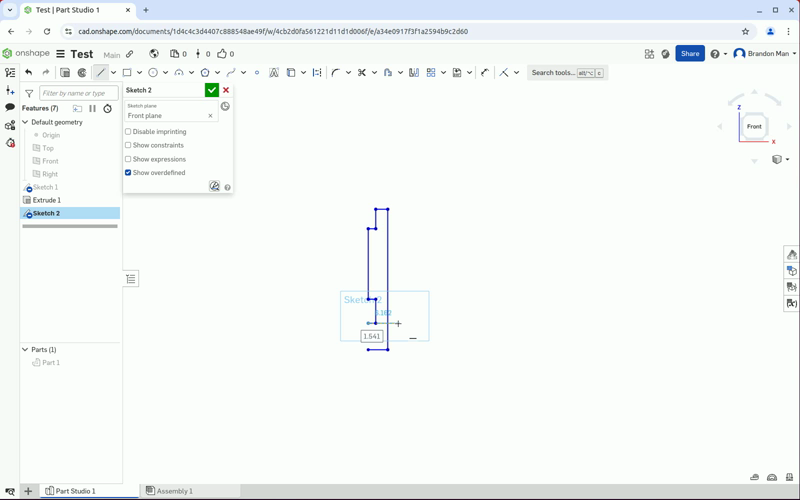
mouse_move(368, 349)
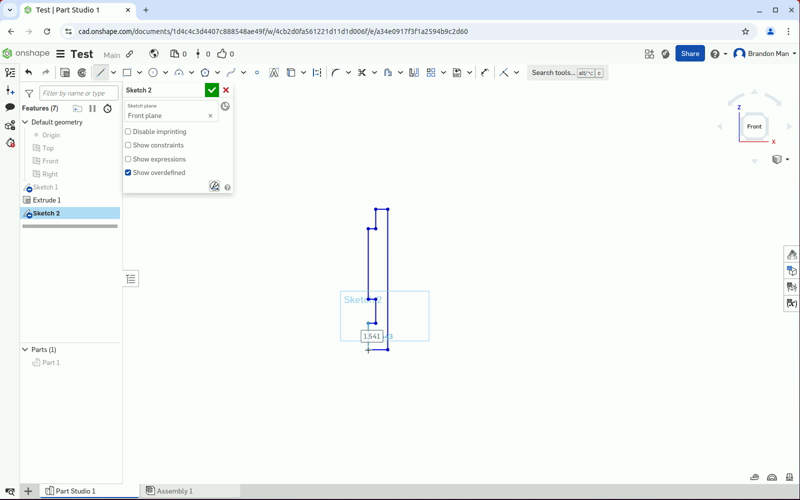
key_up(shift)
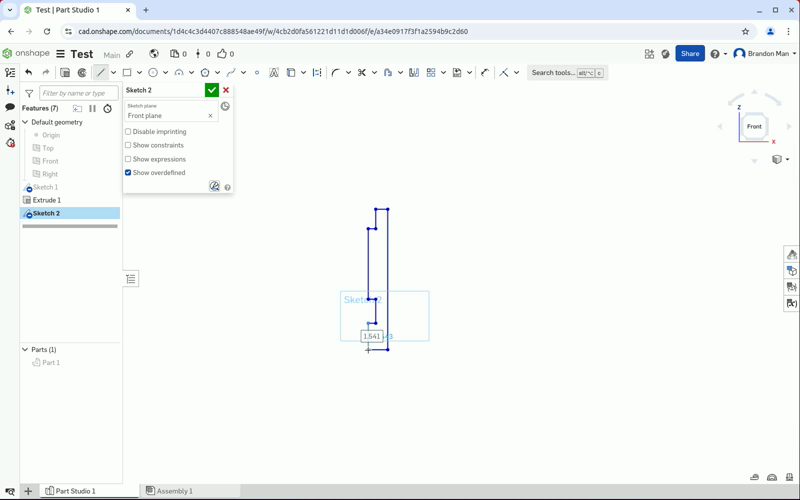
click(368, 349)
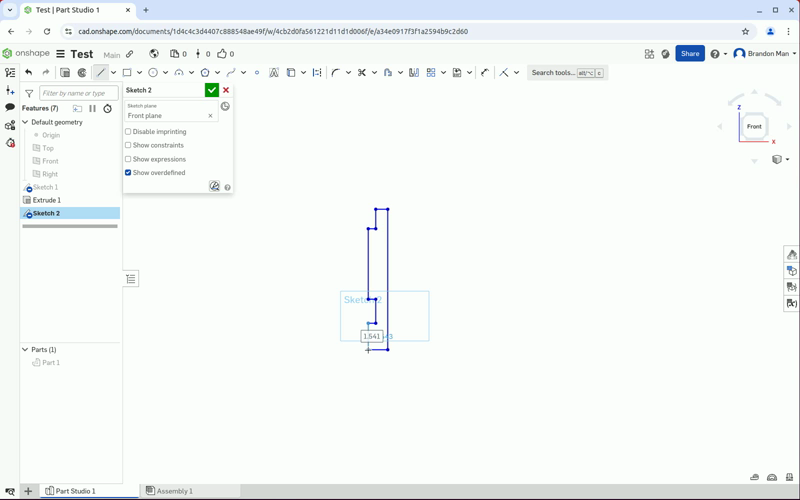
key(esc)
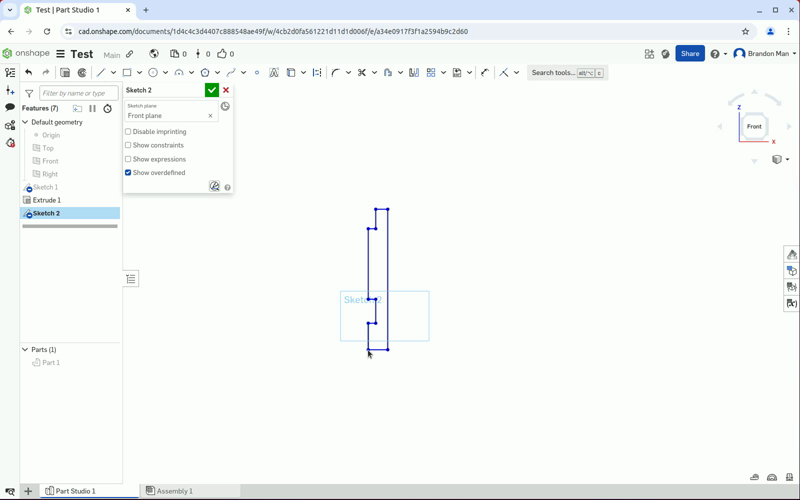
mouse_move(378, 236)
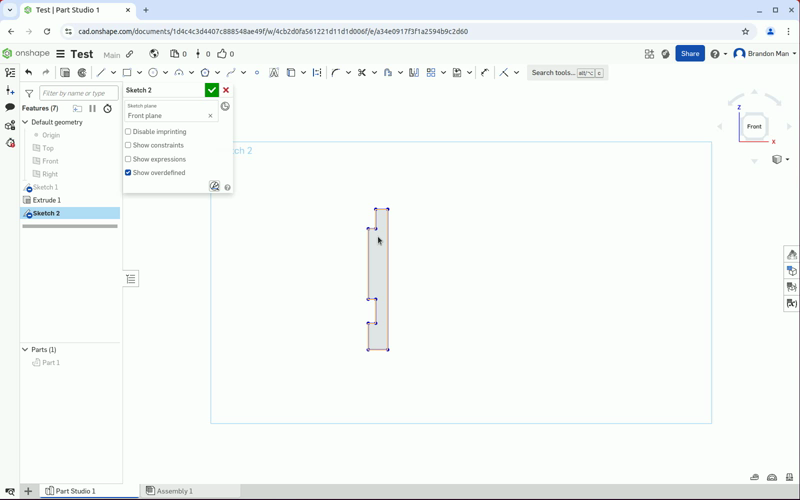
click(378, 236)
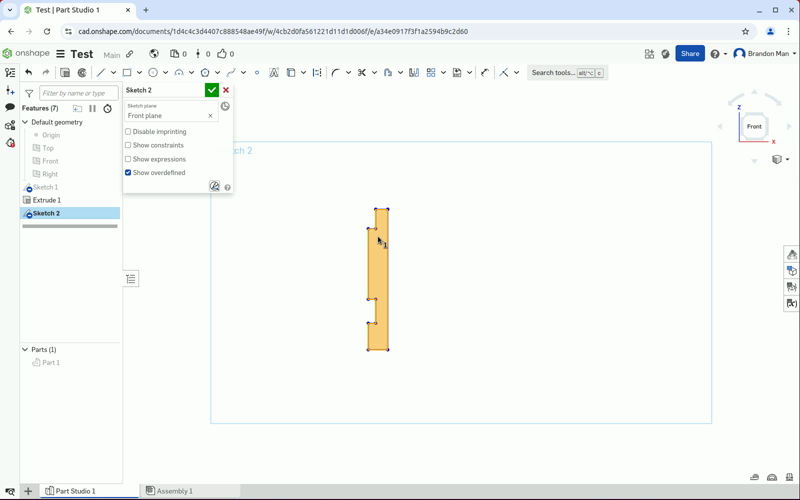
mouse_move(73, 352)
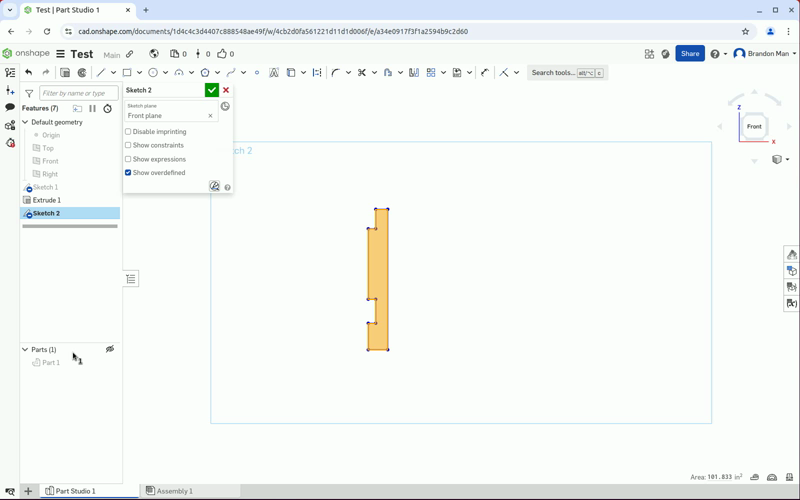
key(shift+y)
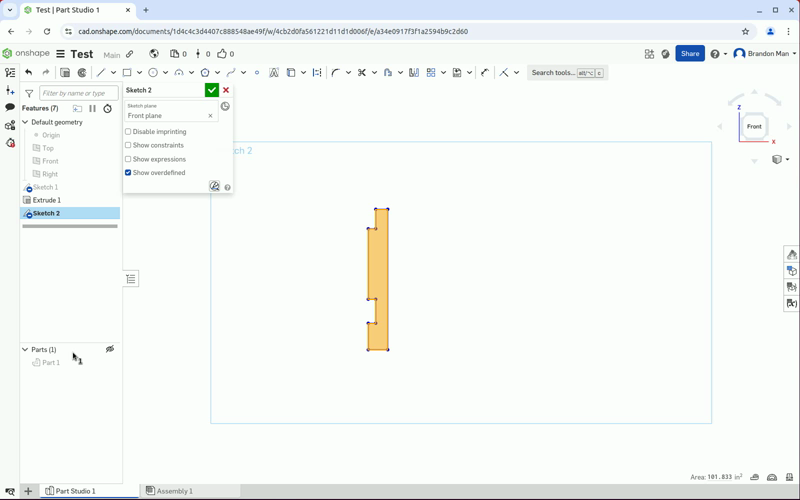
key(shift+e)
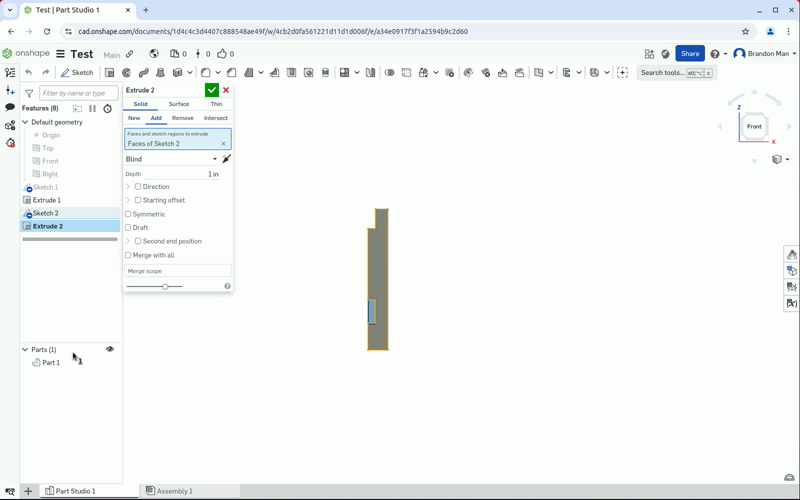
mouse_move(143, 106)
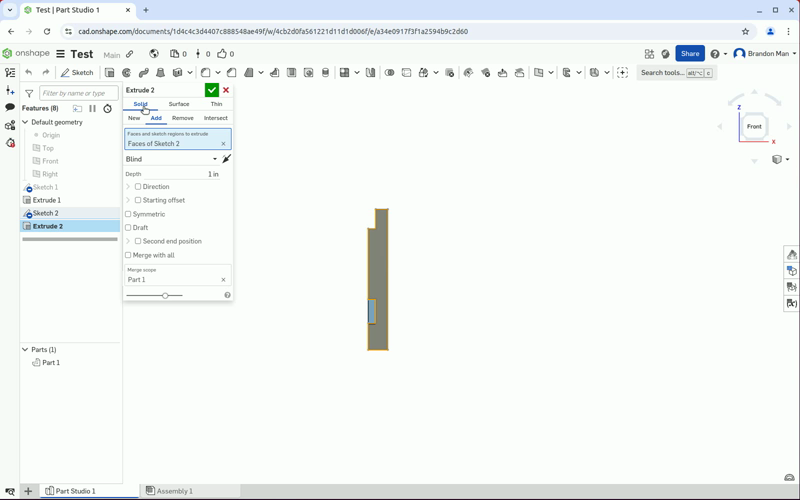
click(143, 106)
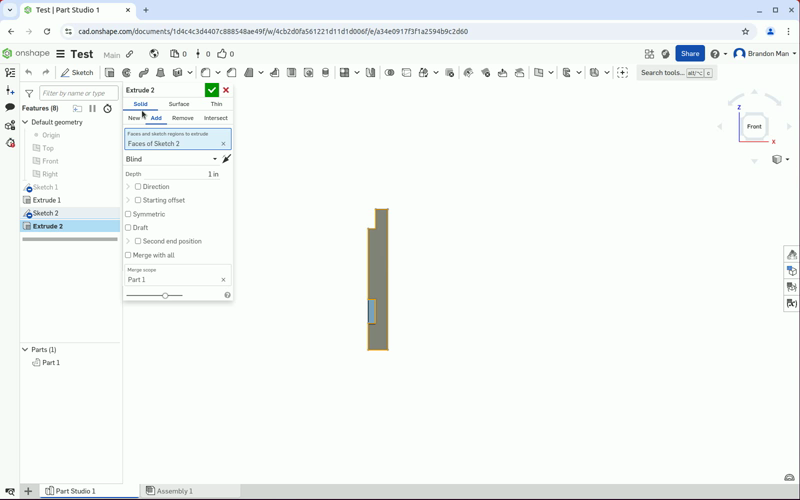
mouse_move(137, 120)
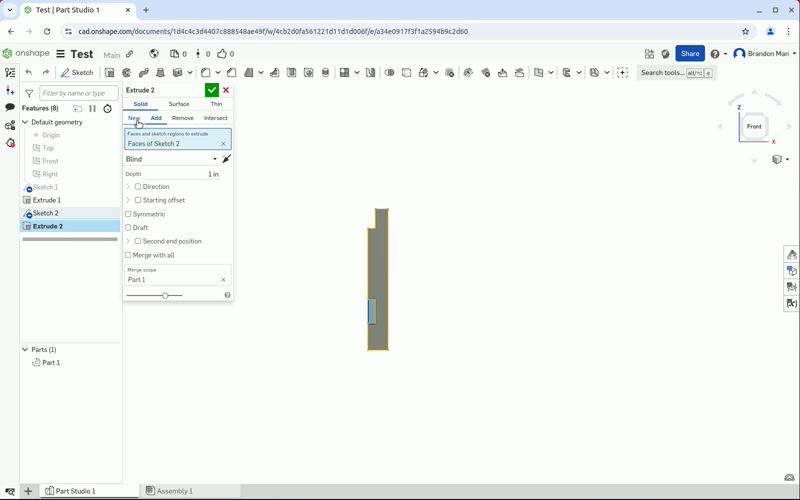
click(137, 120)
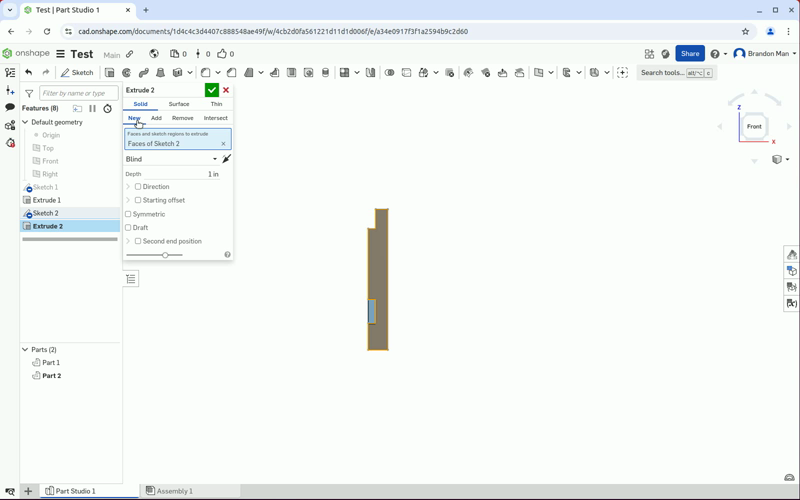
key(tab, 4)
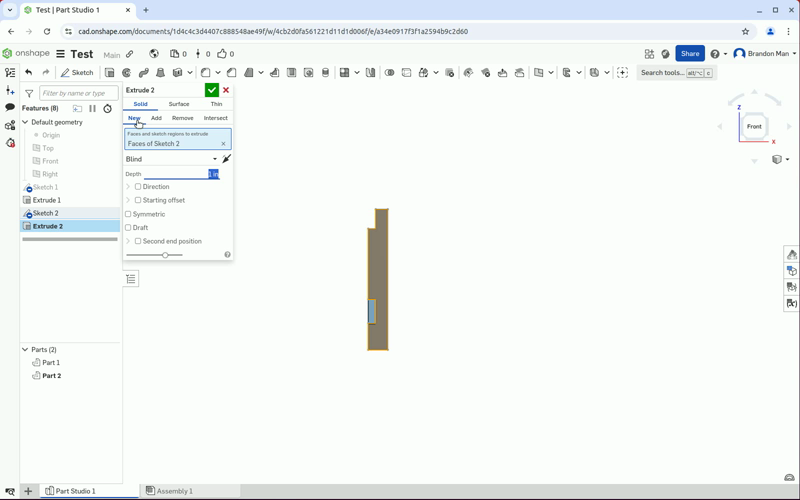
text(23.108)
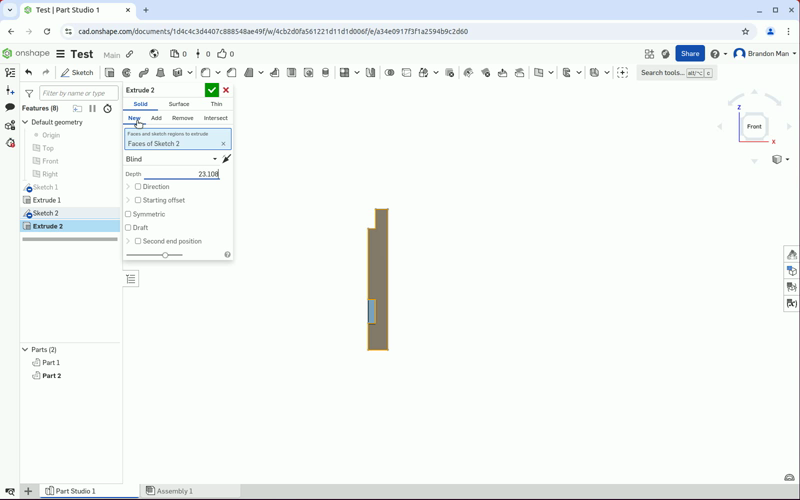
key(enter)
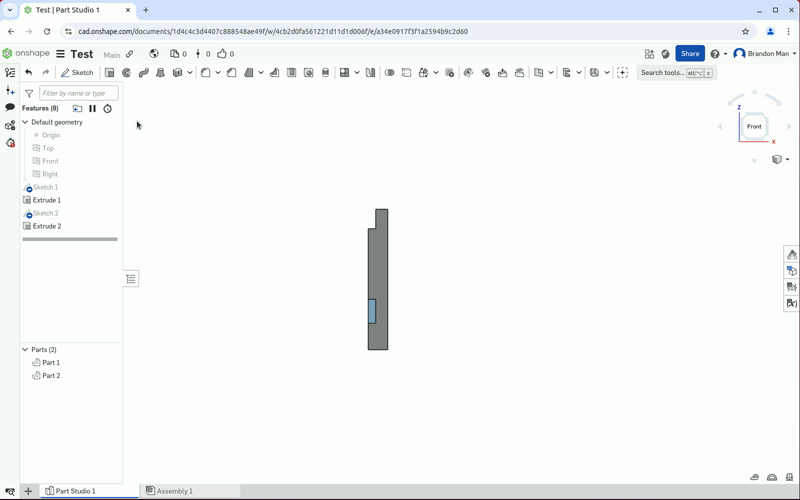
key(shift+h)
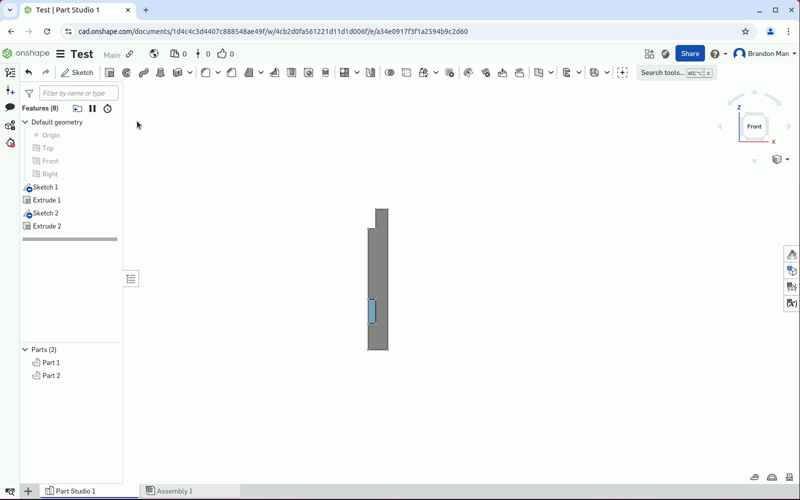
key(shift+h)
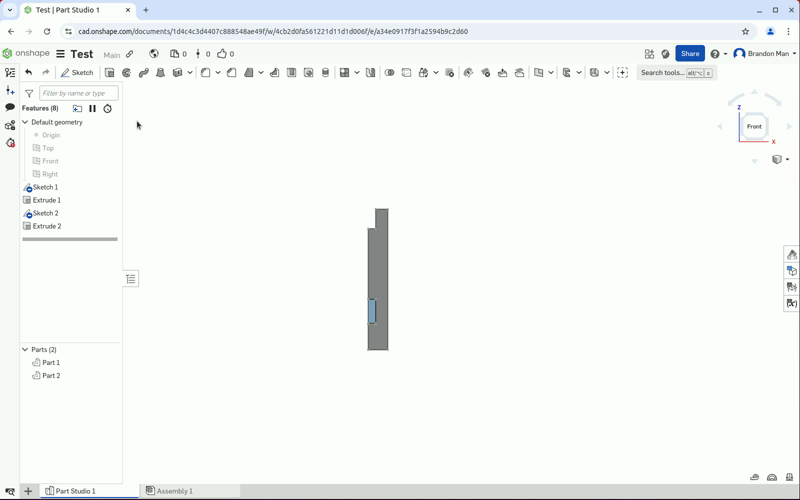
key(shift+7)
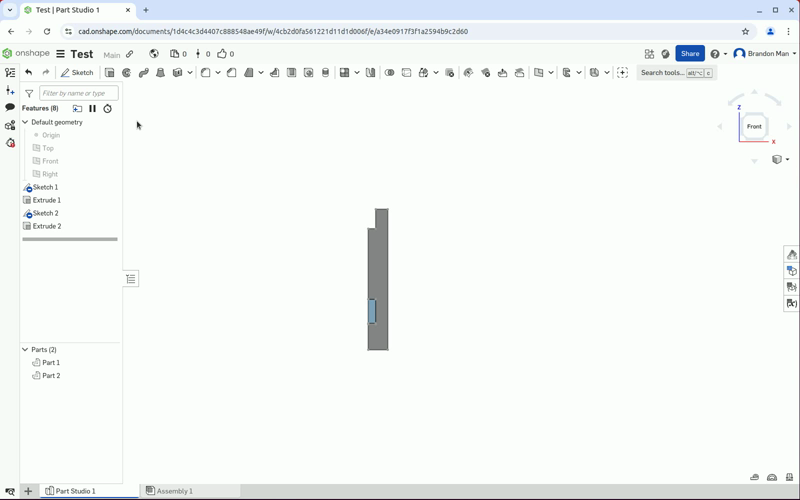
key(left, 2)
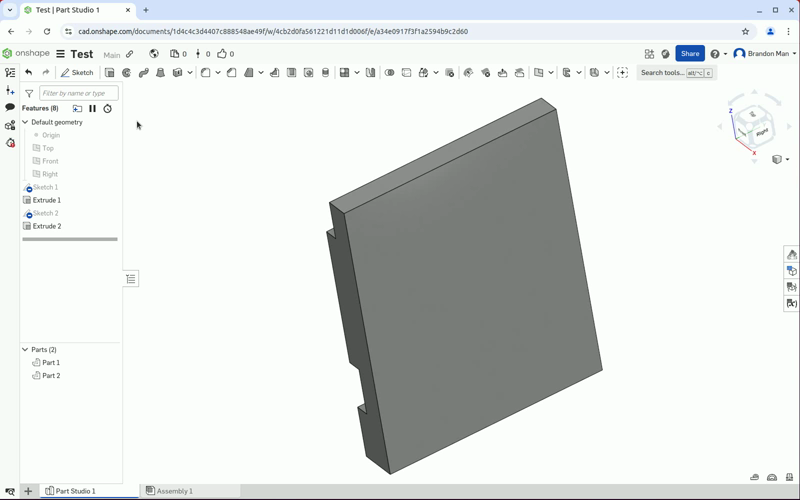
key(down, 2)
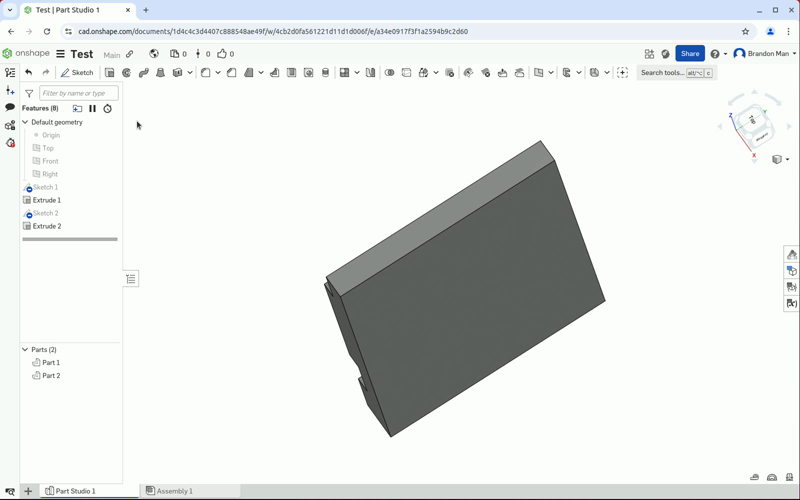
key(up, 2)
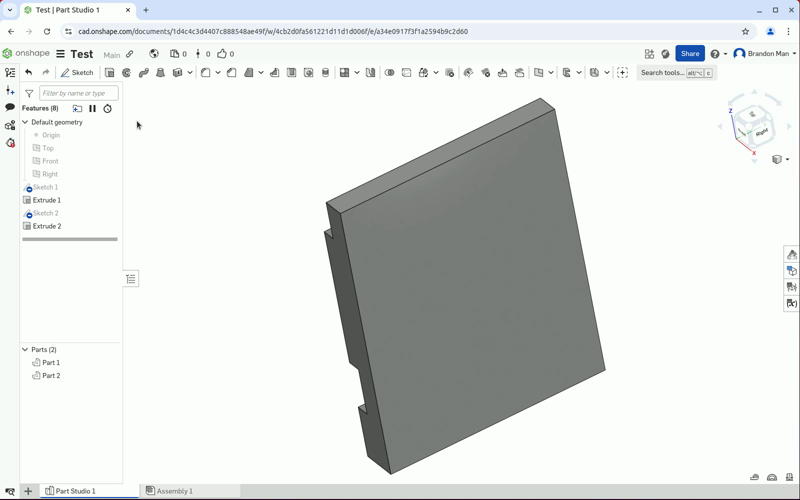
key(right, 2)
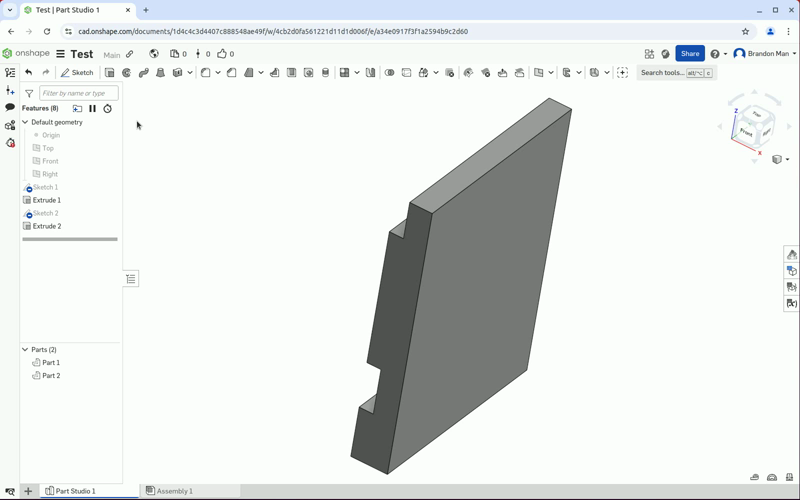
mouse_move(73, 189)
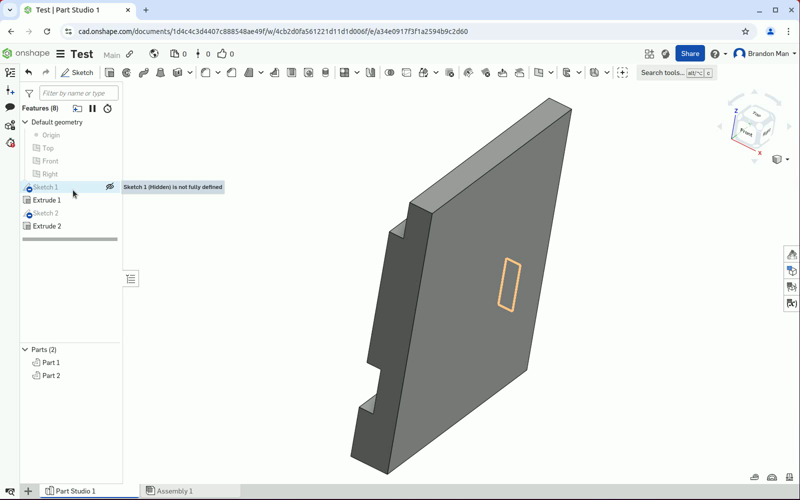
click(73, 189)